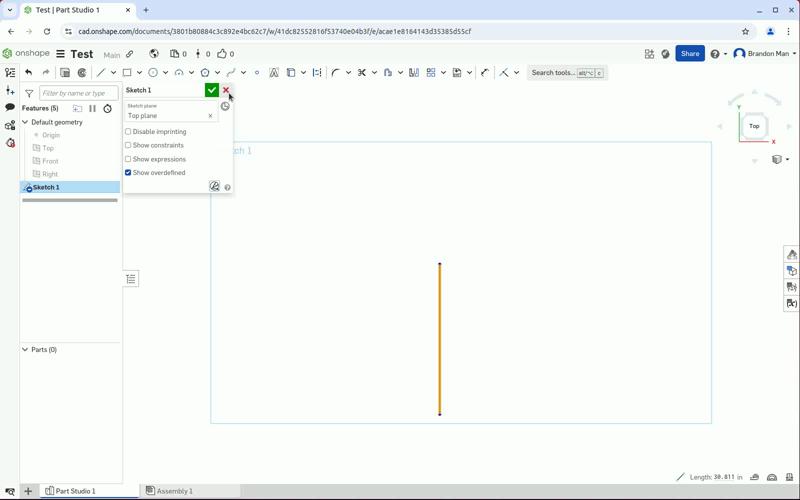
key(shift+h)
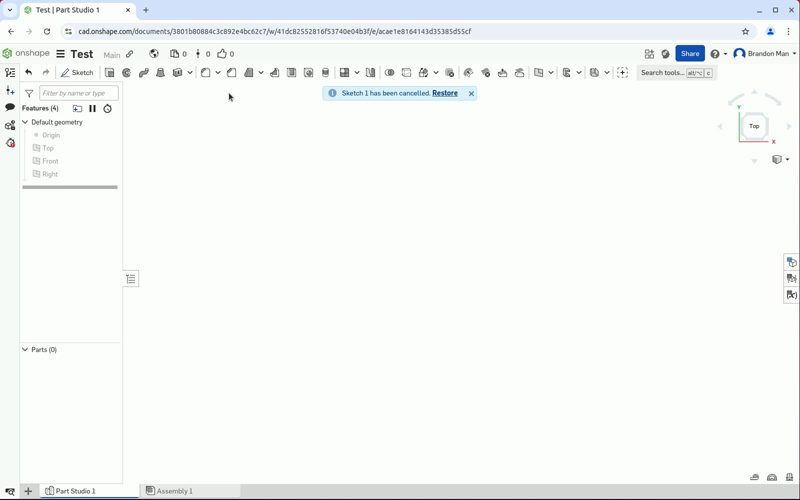
mouse_move(73, 352)
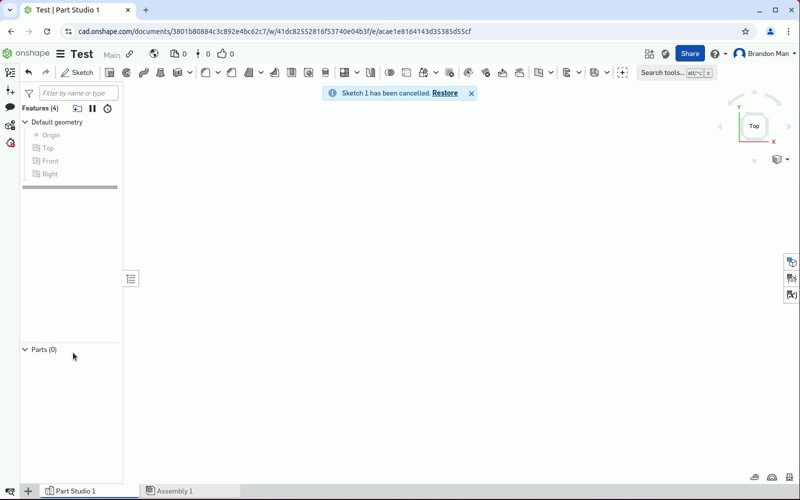
key(y)
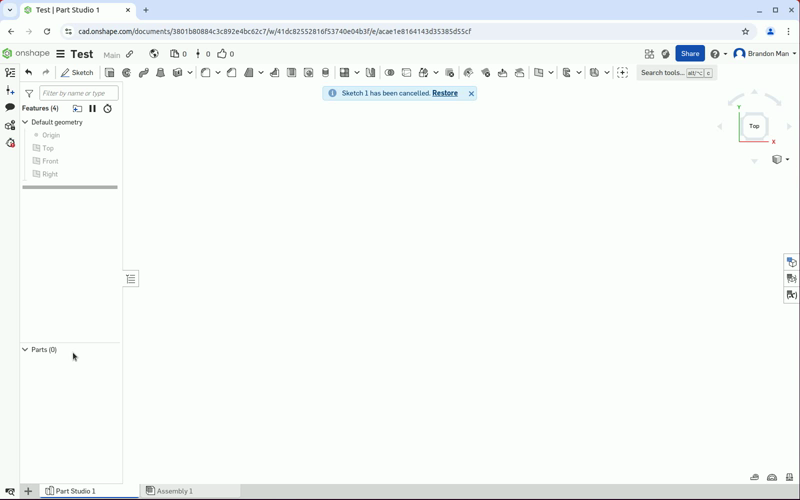
key(shift+p)
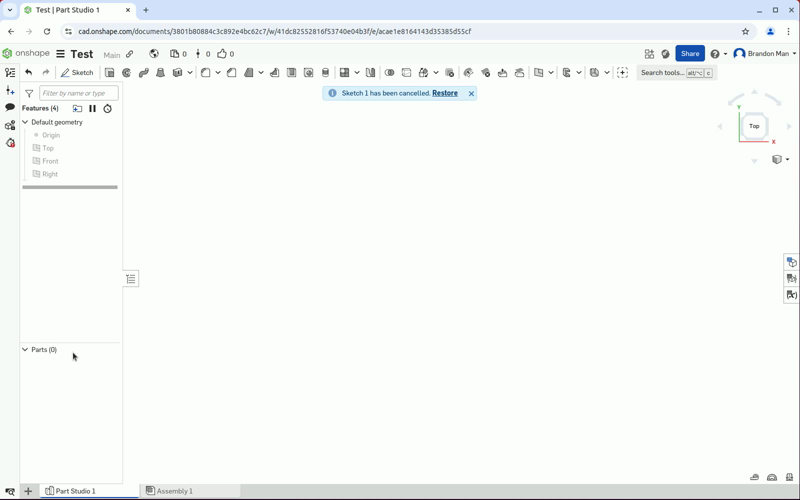
key(space)
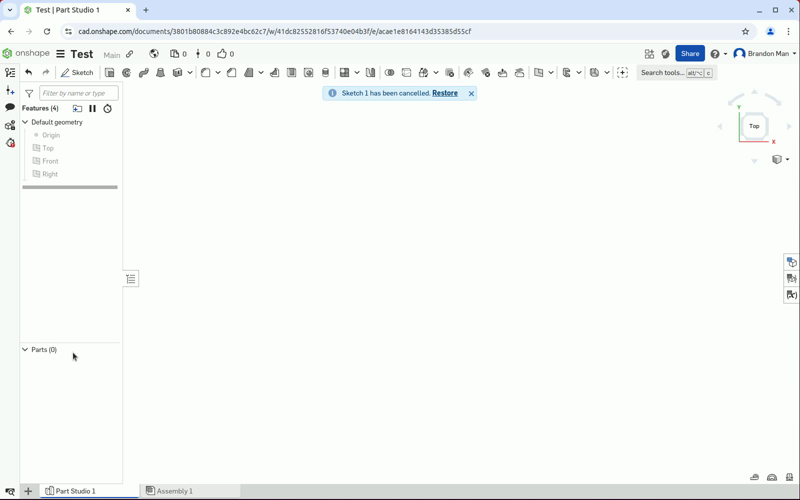
key_down(shift)
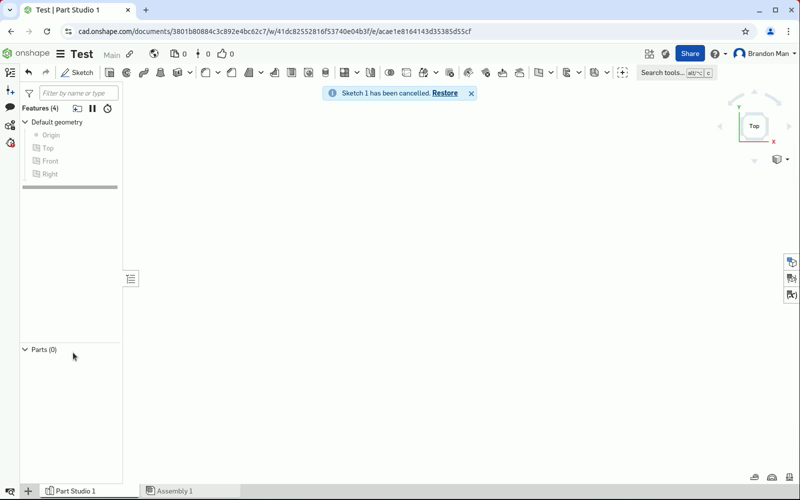
key(up)
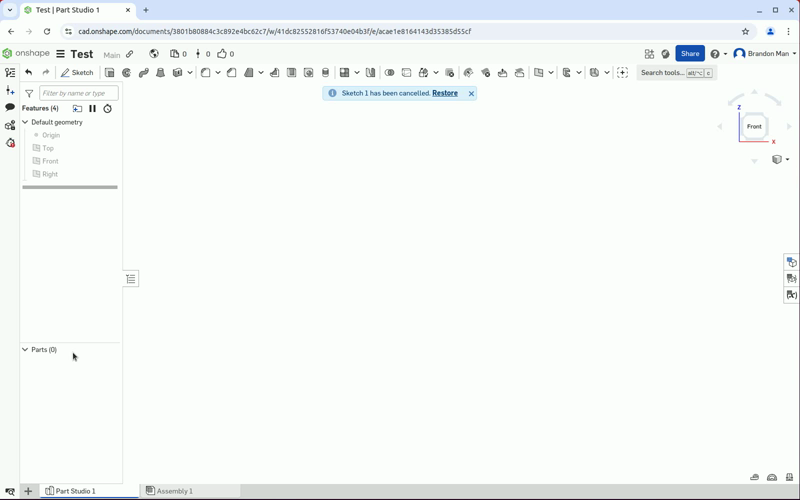
key_up(shift)
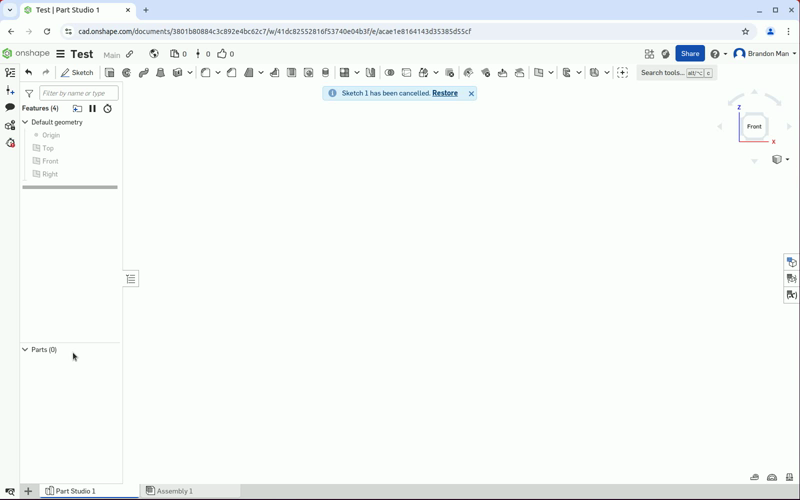
mouse_move(73, 352)
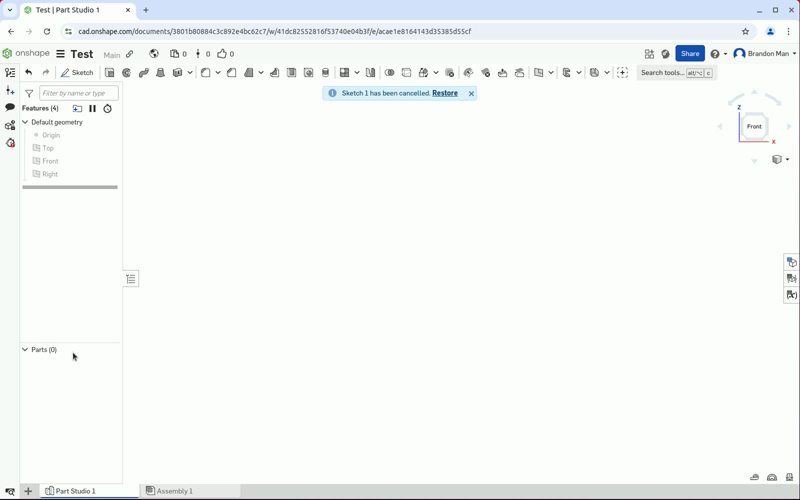
key(shift+y)
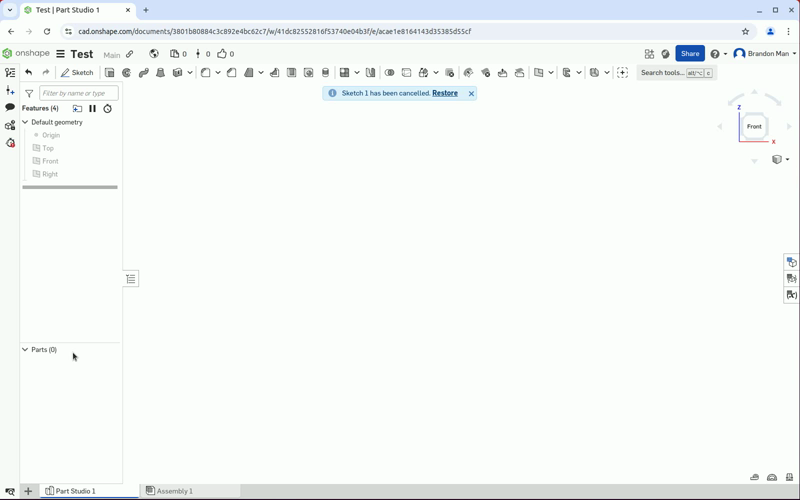
key(shift+s)
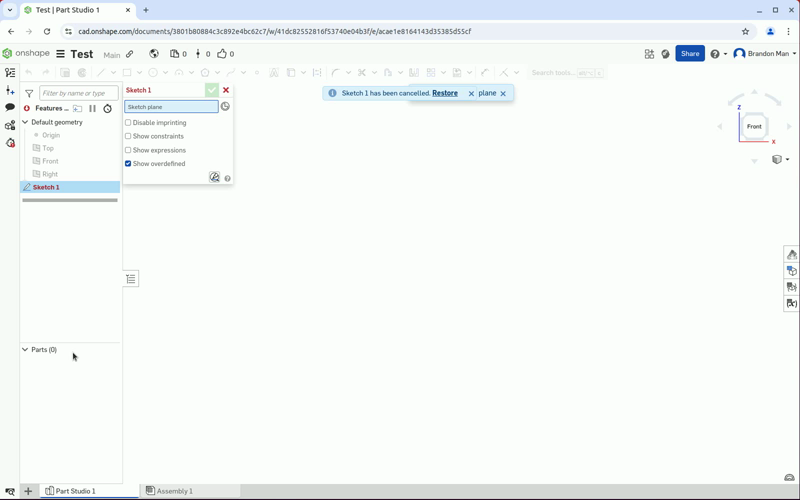
mouse_move(73, 163)
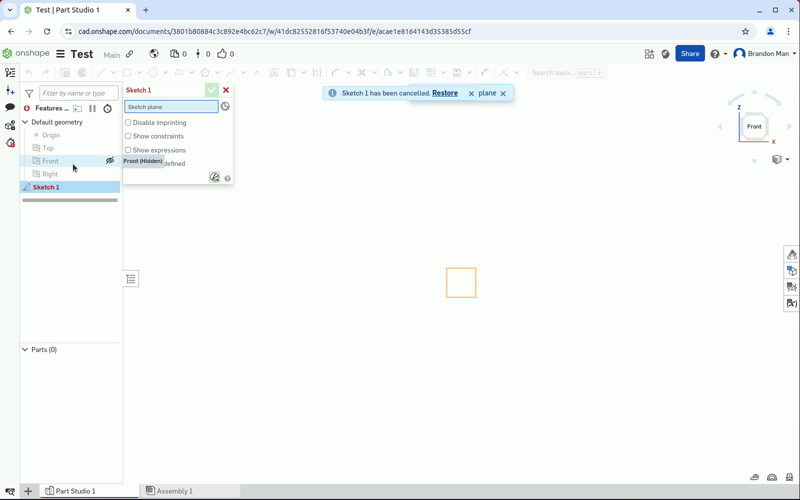
click(73, 163)
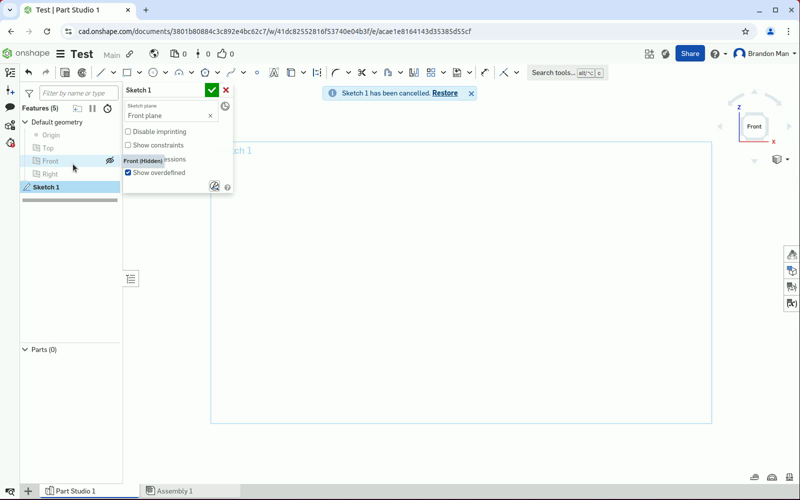
mouse_move(73, 352)
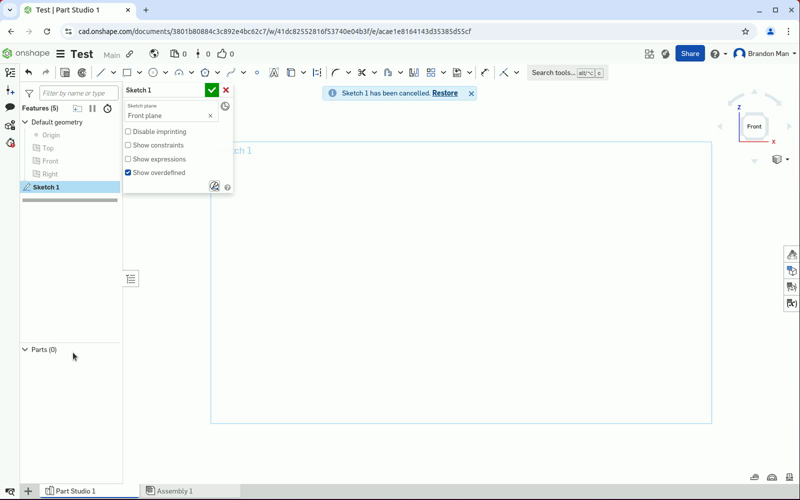
key(y)
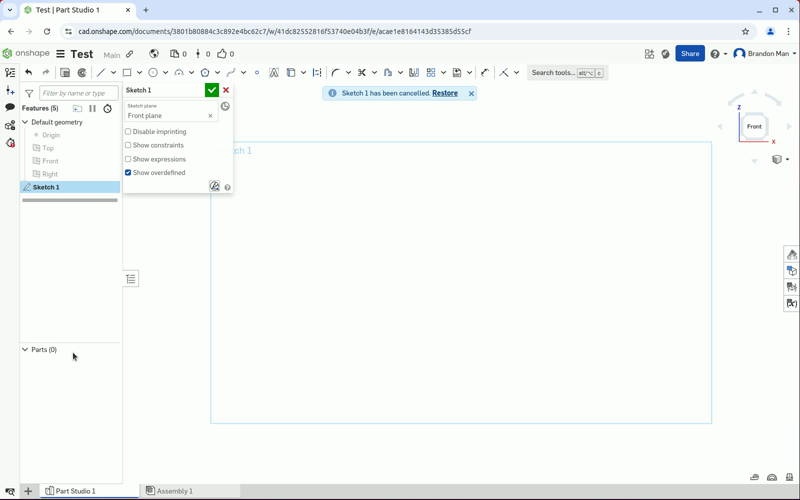
key(l)
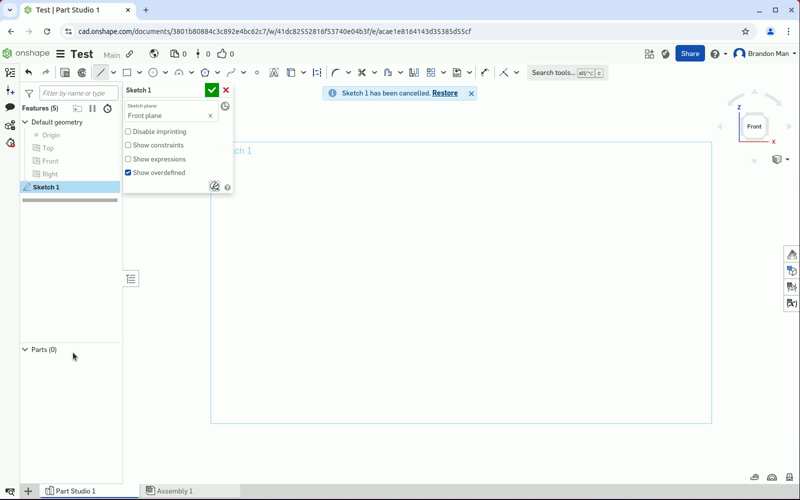
key_down(shift)
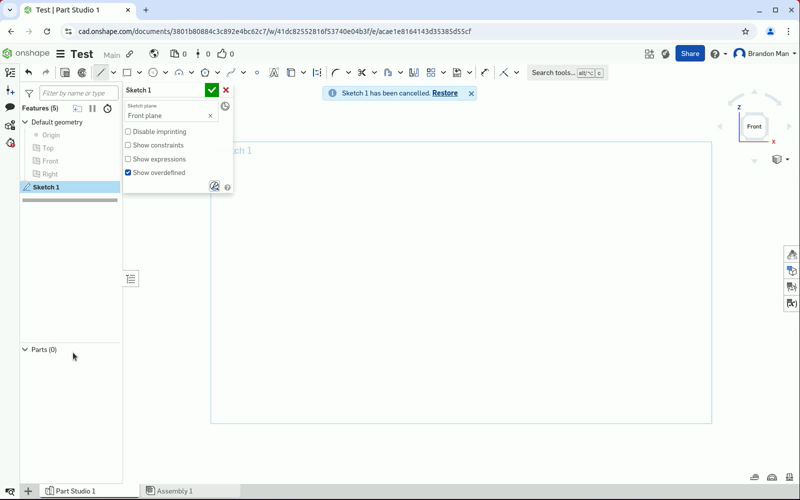
mouse_move(460, 282)
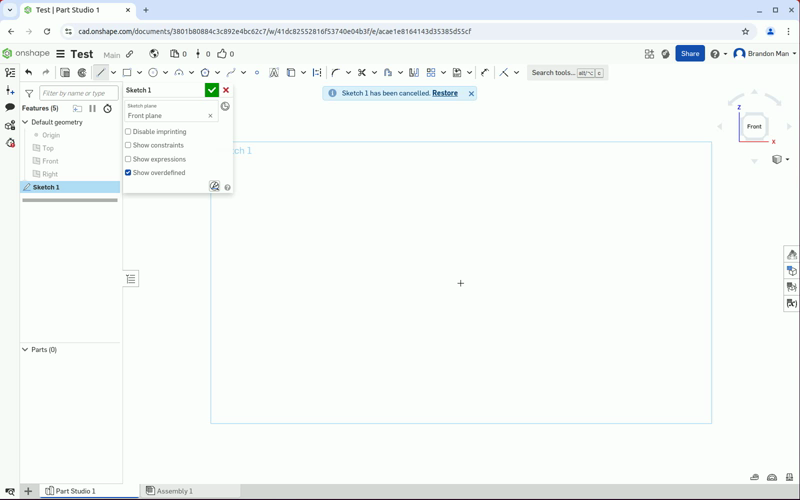
click(460, 282)
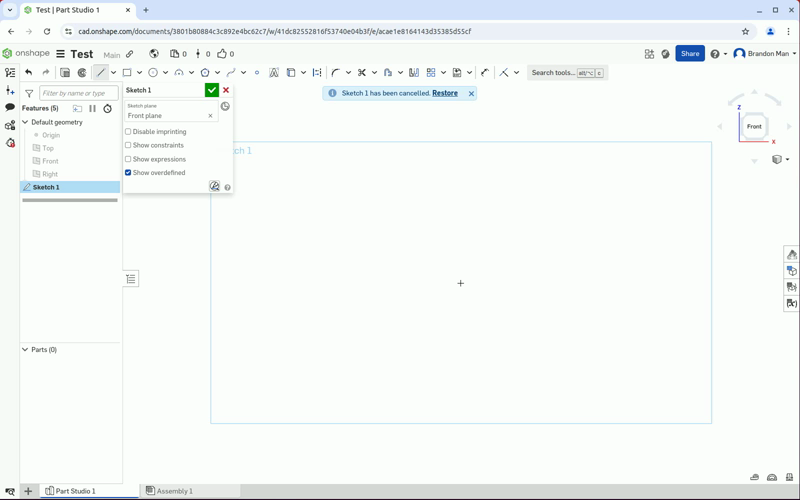
key_up(shift)
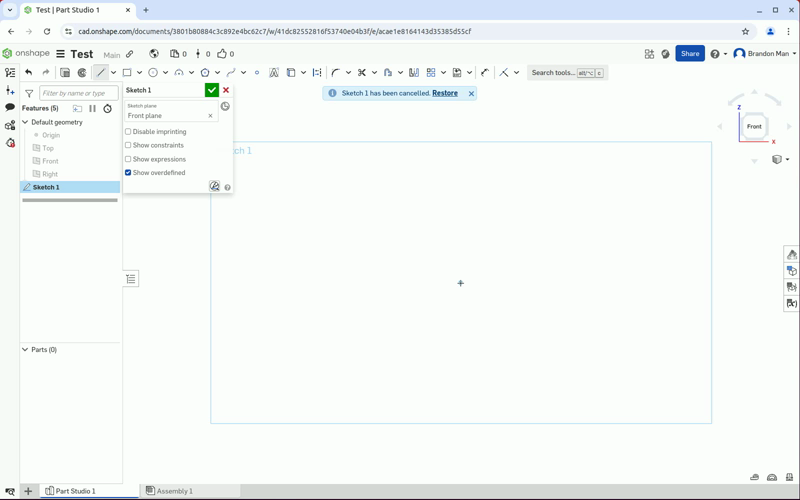
key_down(shift)
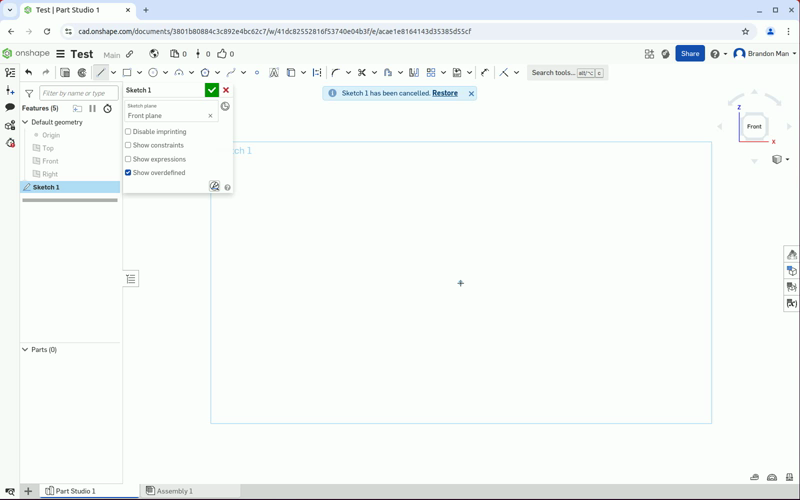
mouse_move(573, 282)
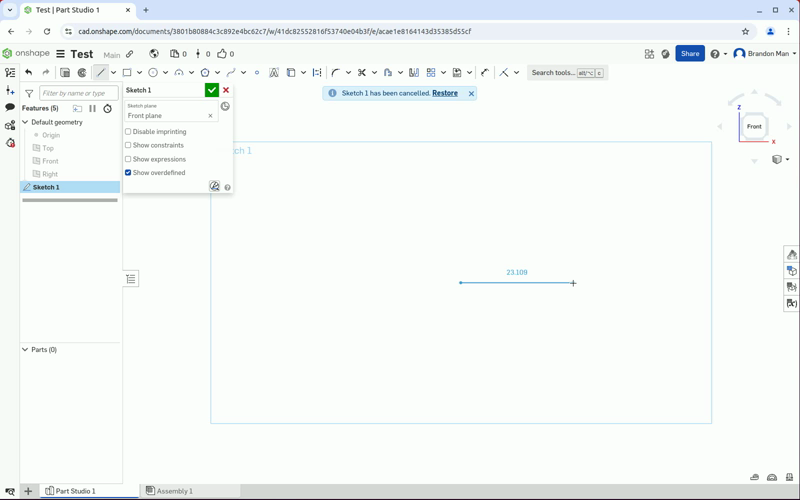
click(573, 282)
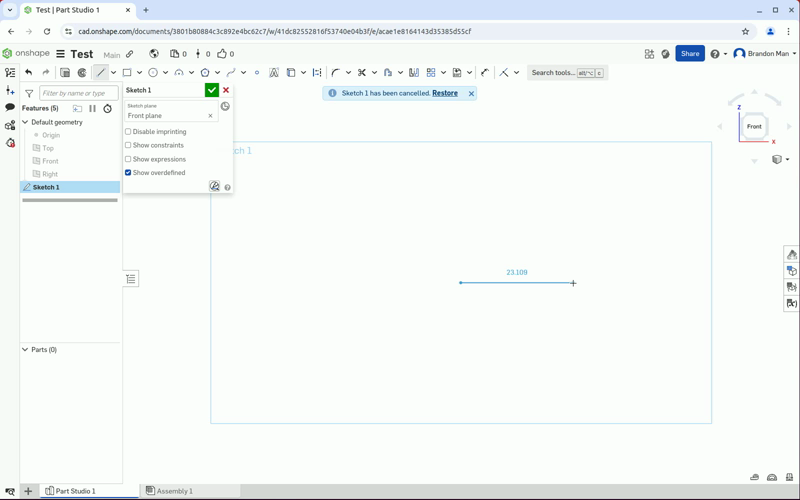
key_up(shift)
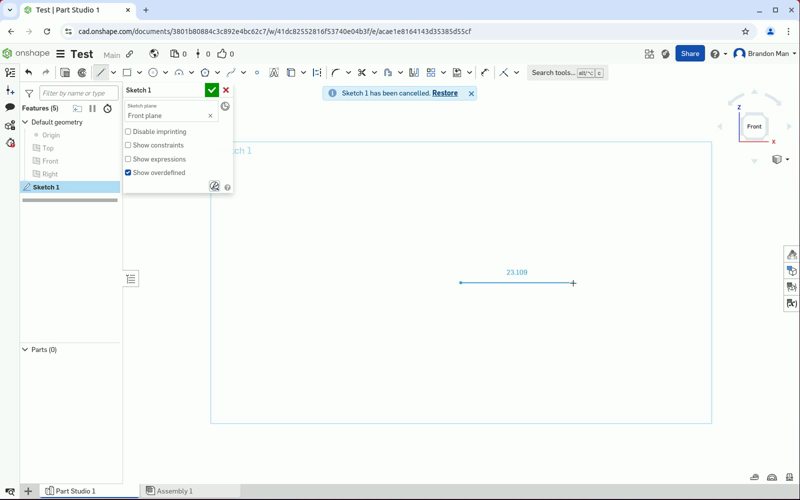
key_down(shift)
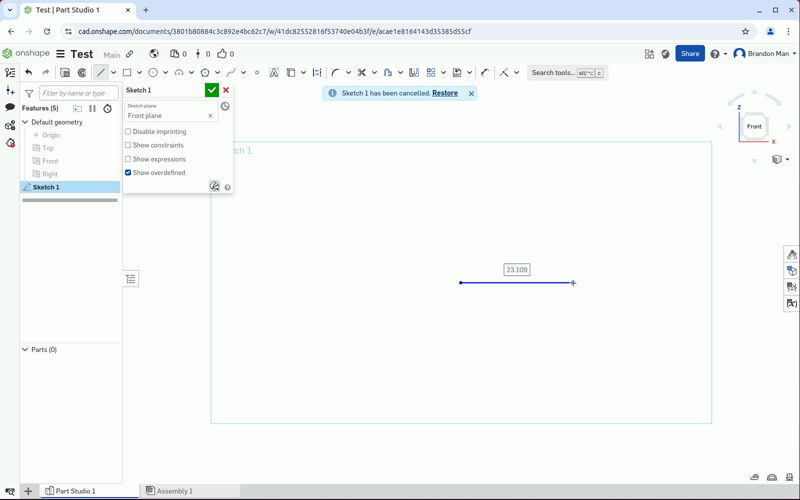
mouse_move(589, 282)
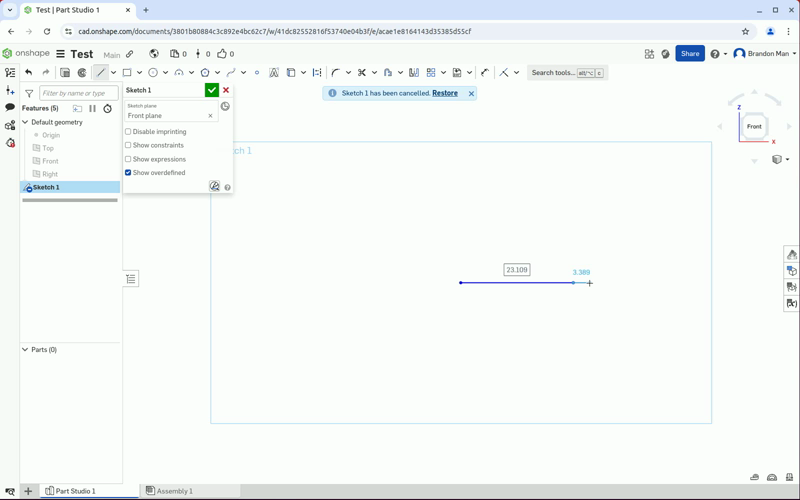
mouse_move(573, 256)
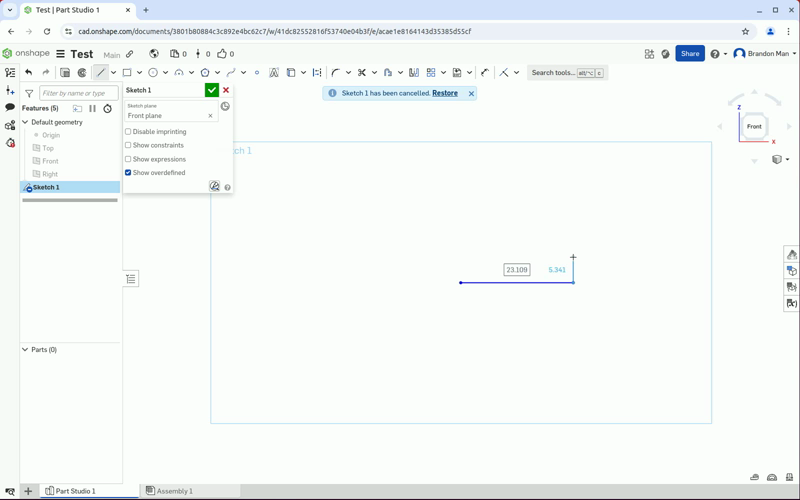
click(573, 256)
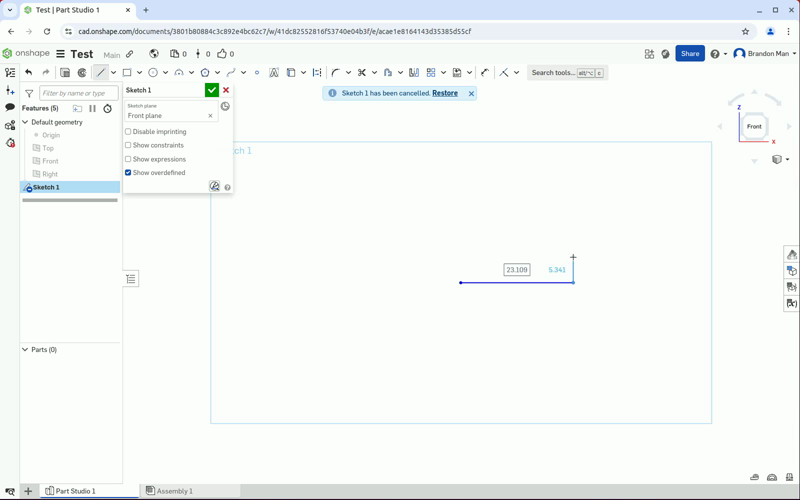
key_up(shift)
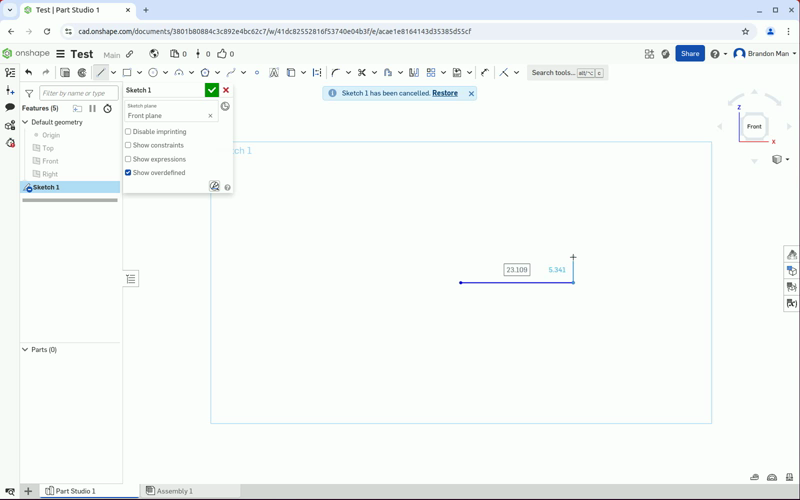
key_down(shift)
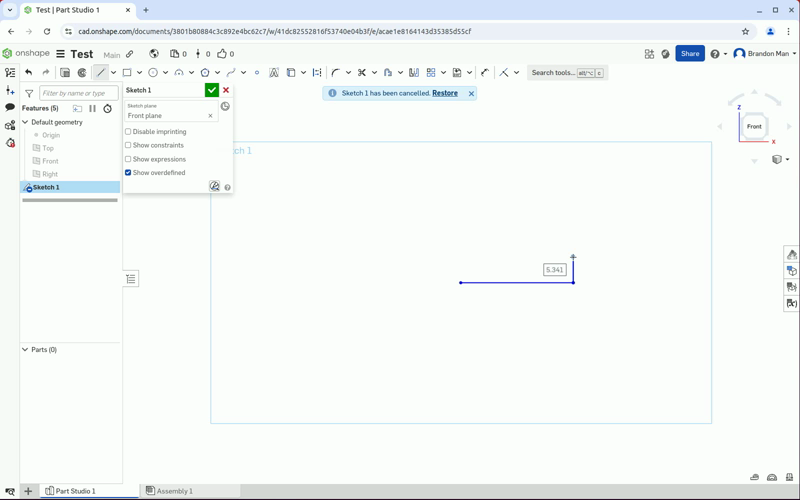
mouse_move(589, 256)
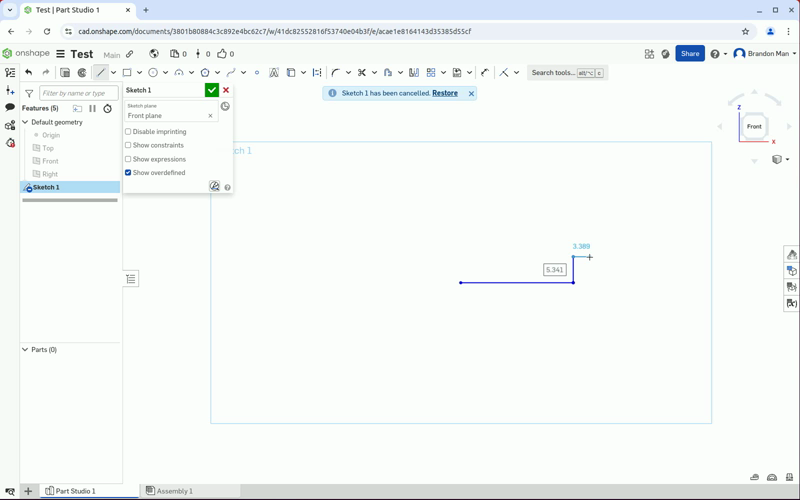
mouse_move(547, 230)
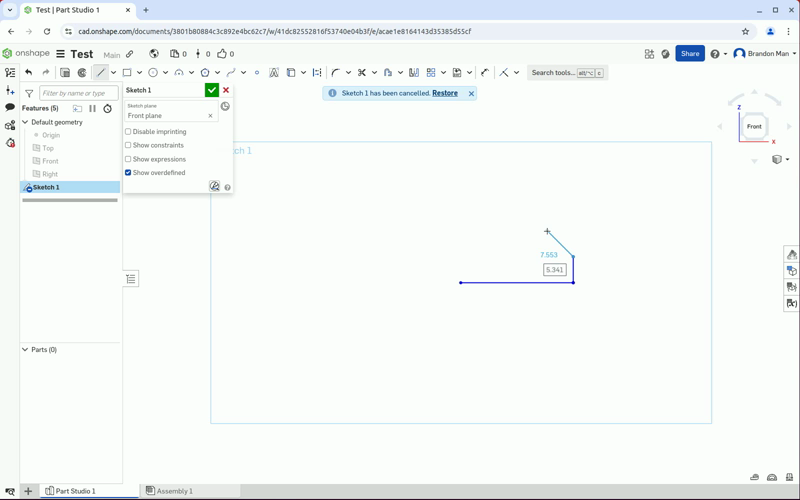
click(547, 230)
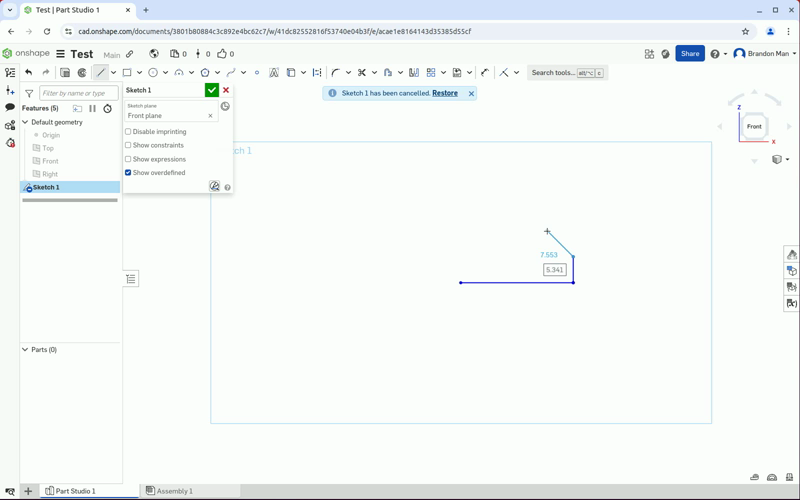
key_up(shift)
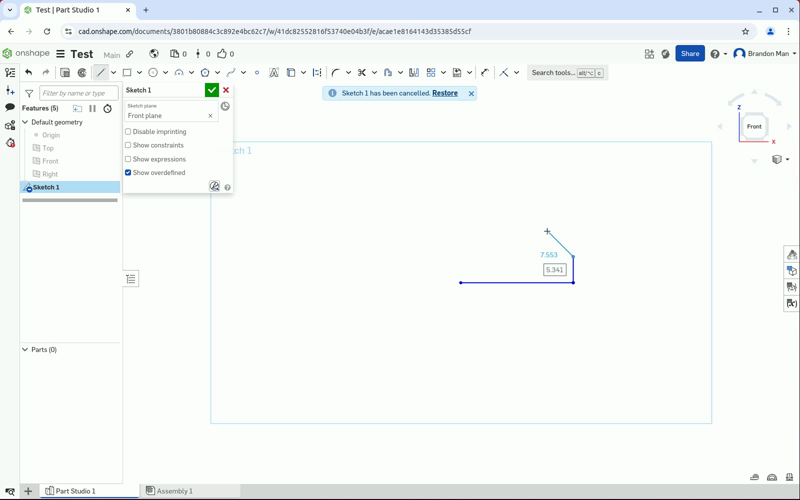
key_down(shift)
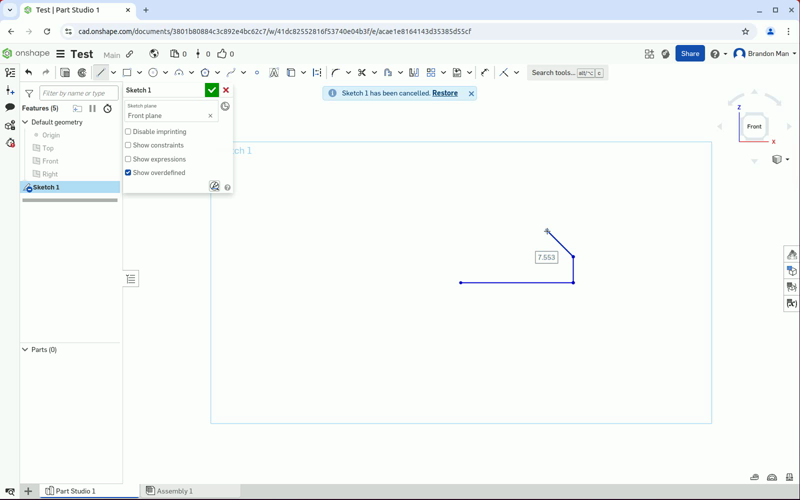
mouse_move(474, 230)
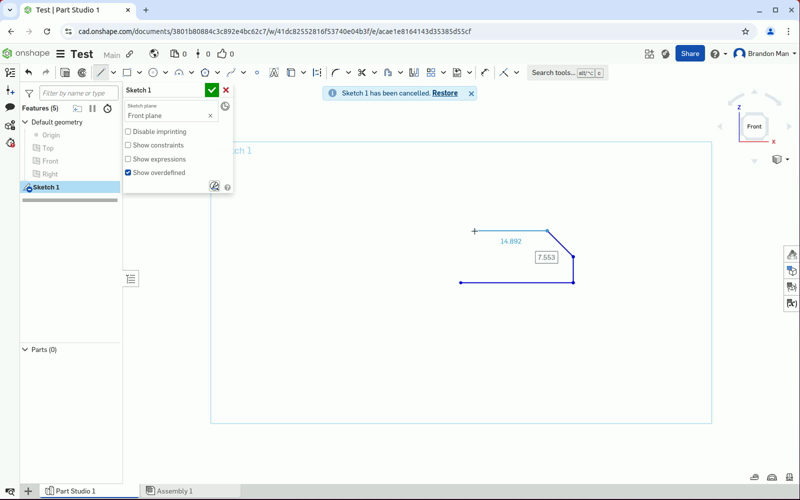
click(474, 230)
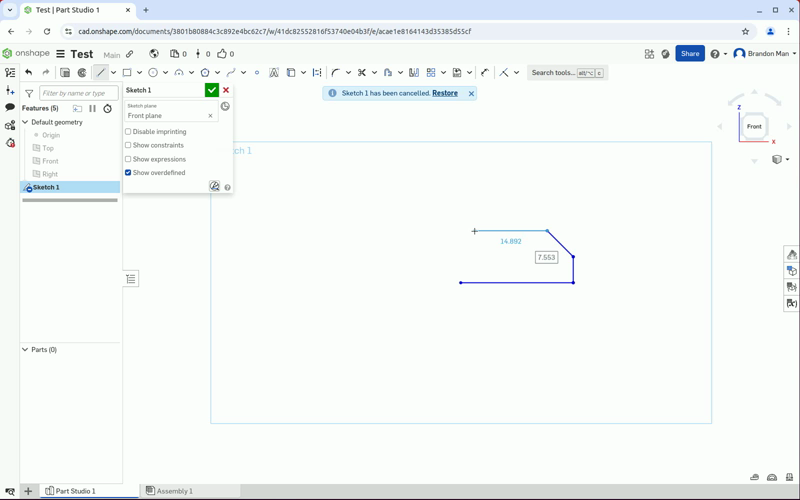
key_up(shift)
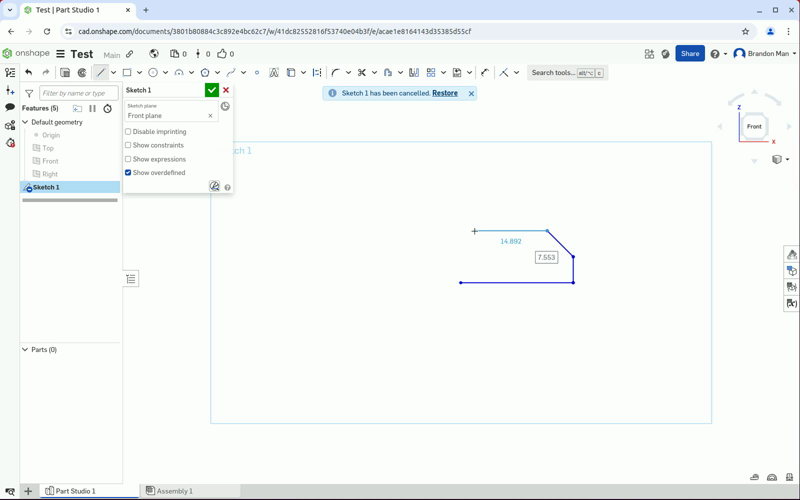
key_down(shift)
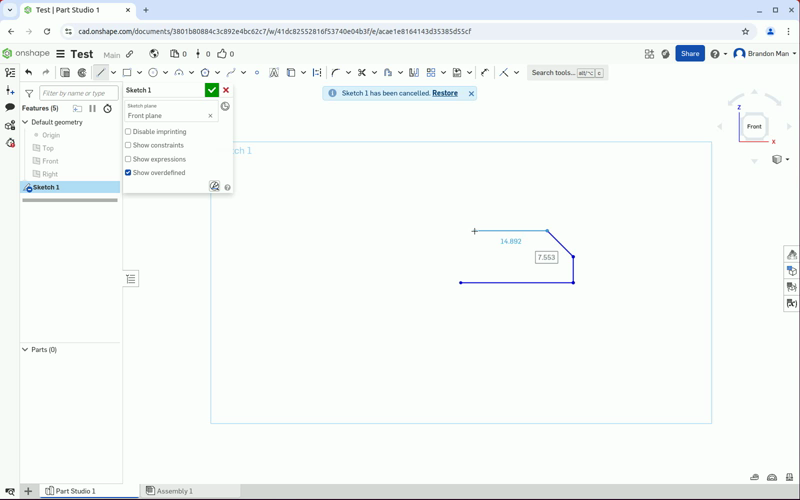
mouse_move(504, 230)
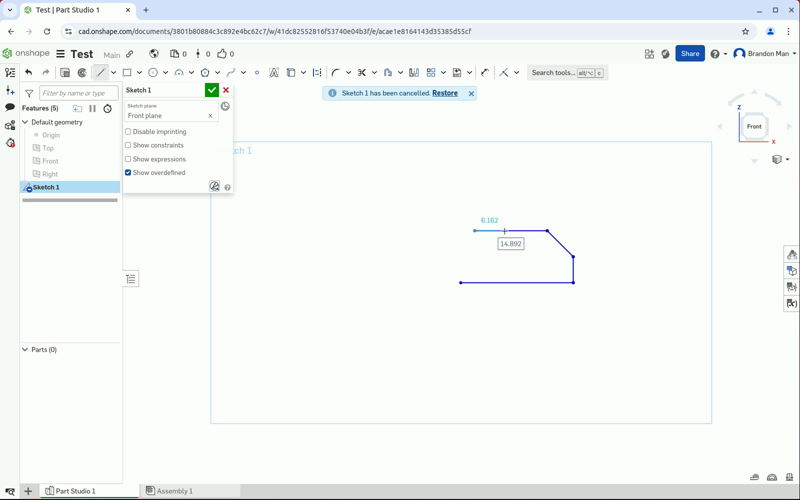
mouse_move(460, 256)
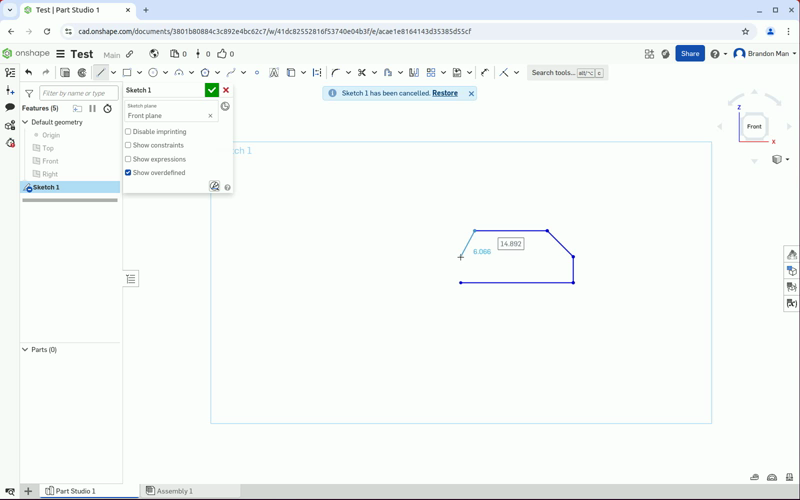
click(460, 256)
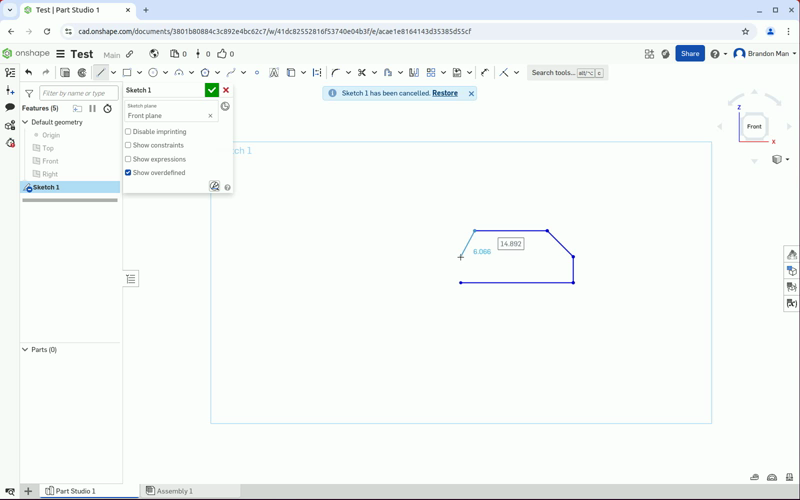
key_up(shift)
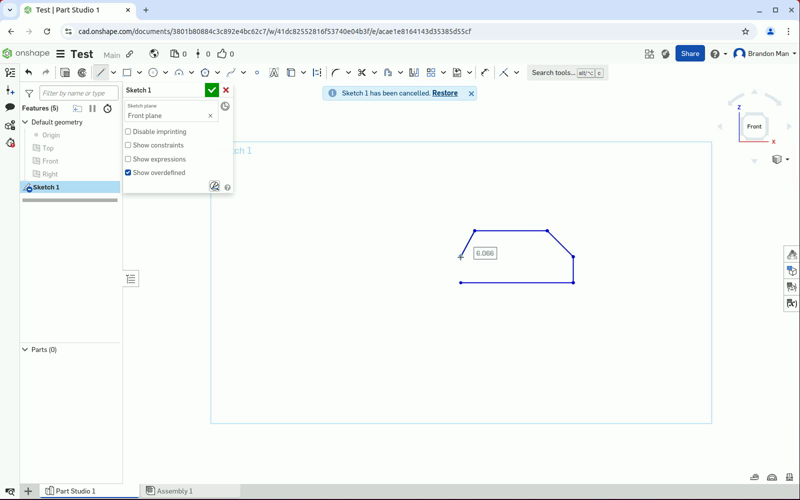
mouse_move(490, 256)
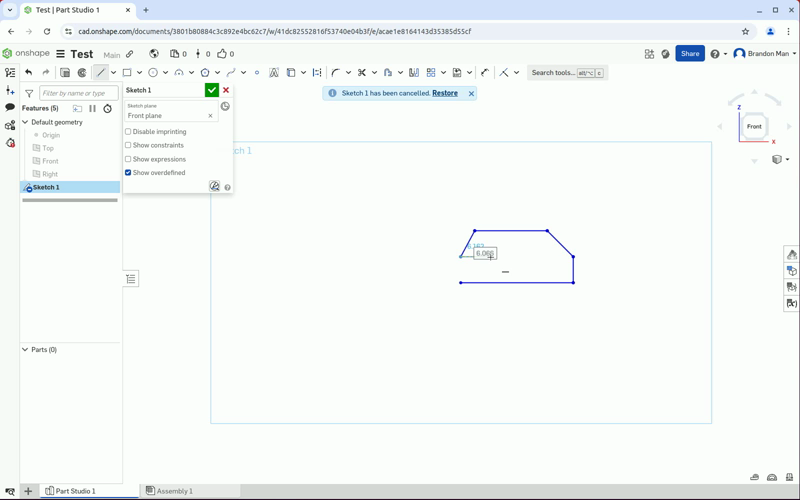
key_down(shift)
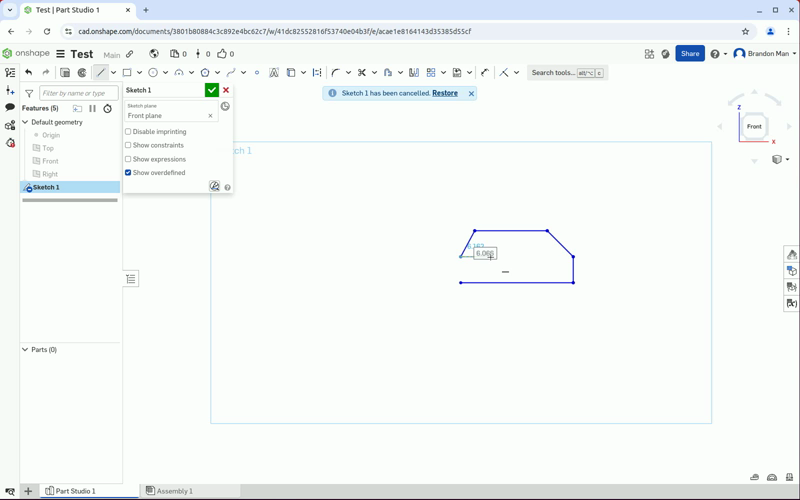
mouse_move(460, 282)
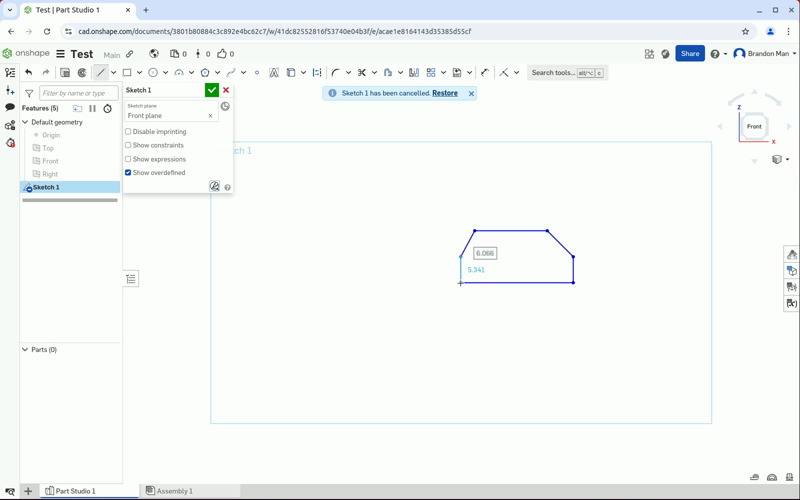
key_up(shift)
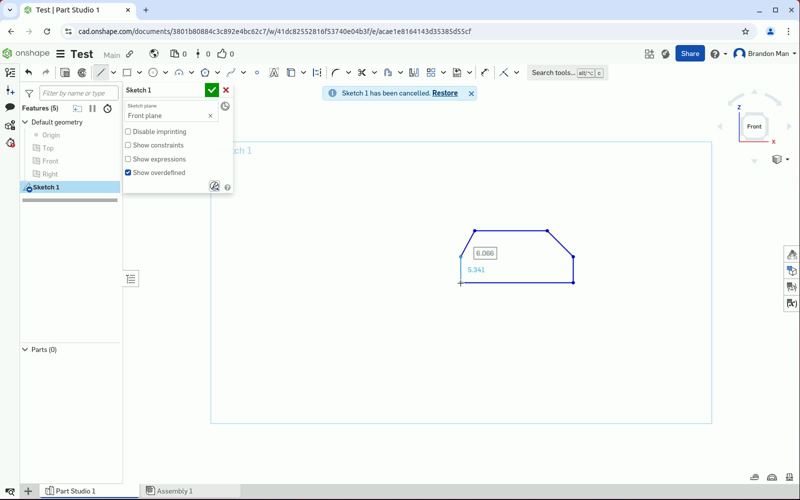
click(460, 282)
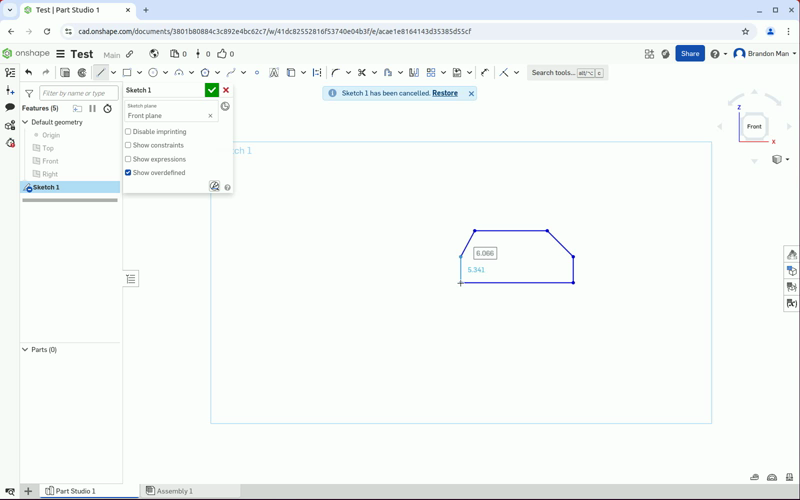
key(esc)
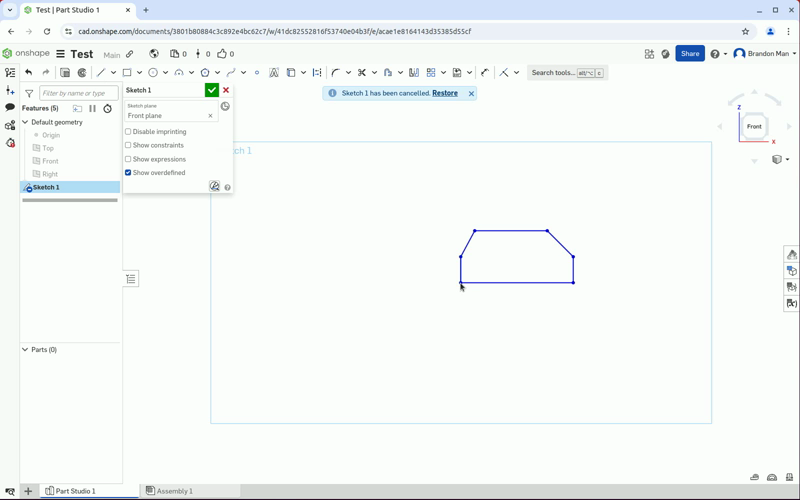
mouse_move(559, 271)
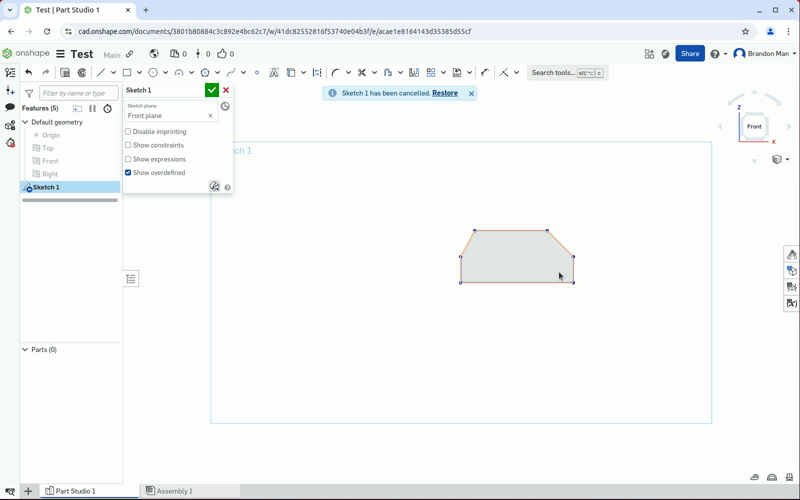
click(559, 271)
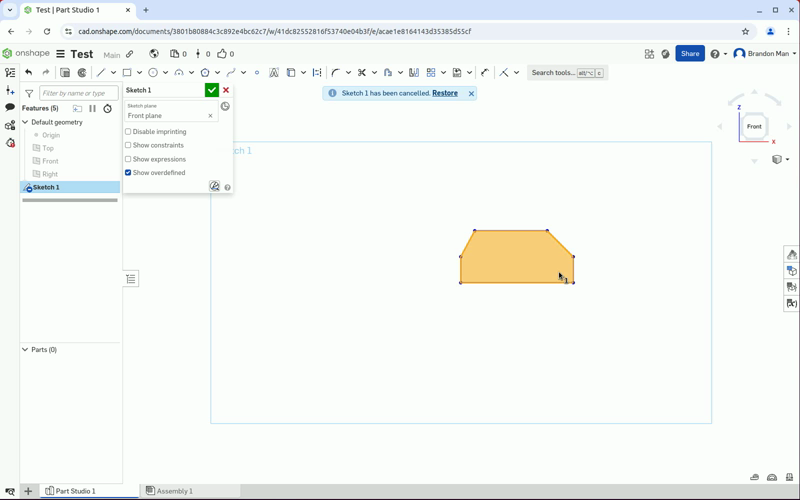
mouse_move(73, 352)
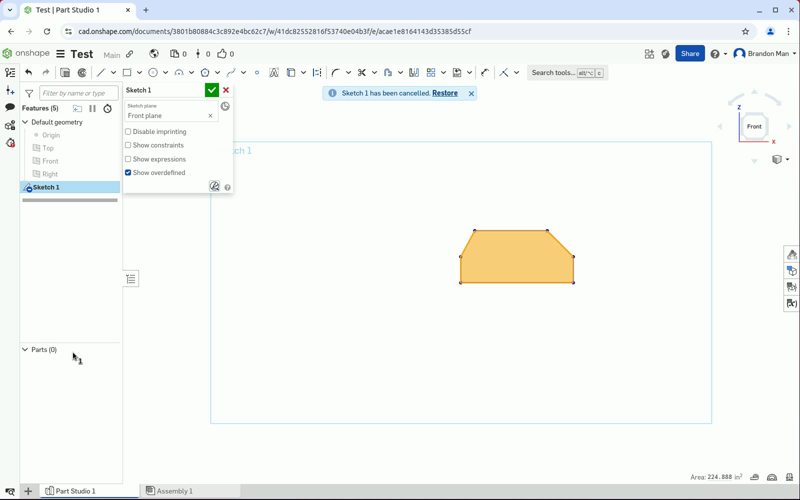
key(shift+y)
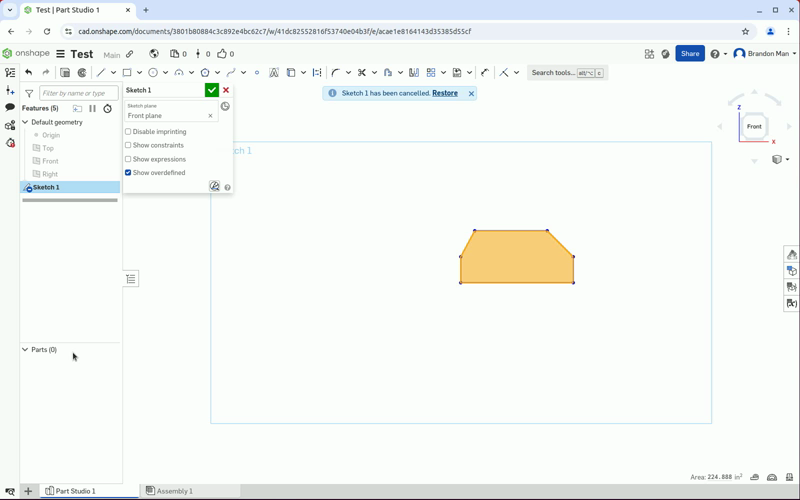
key(shift+e)
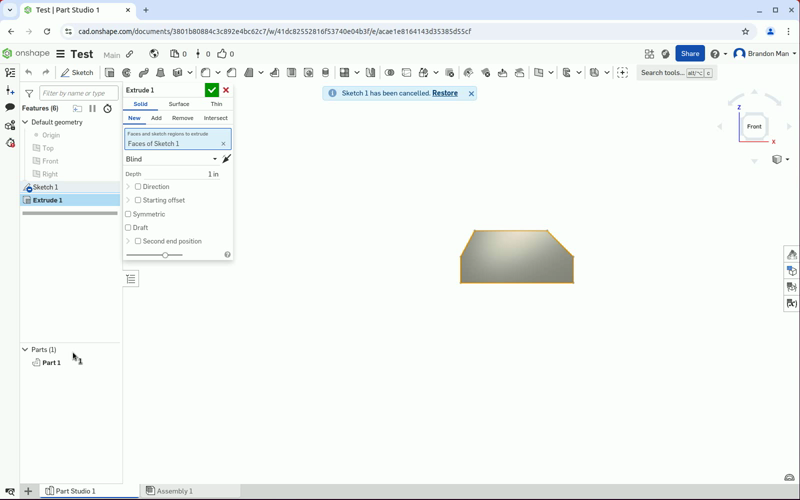
mouse_move(143, 106)
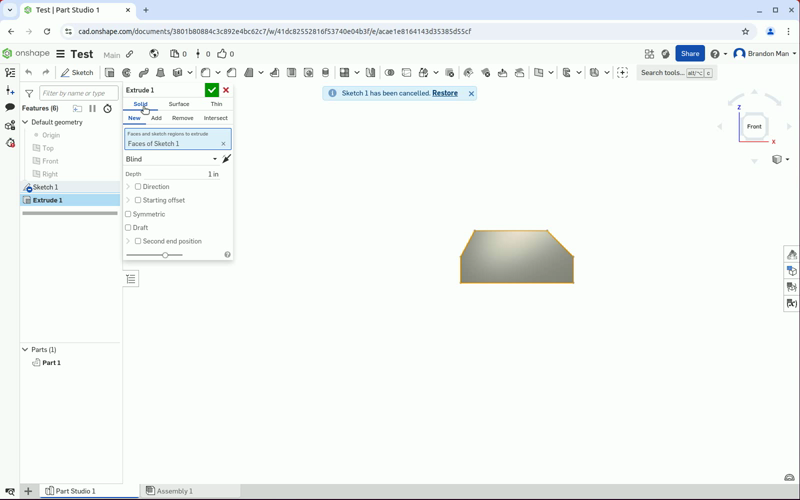
click(143, 106)
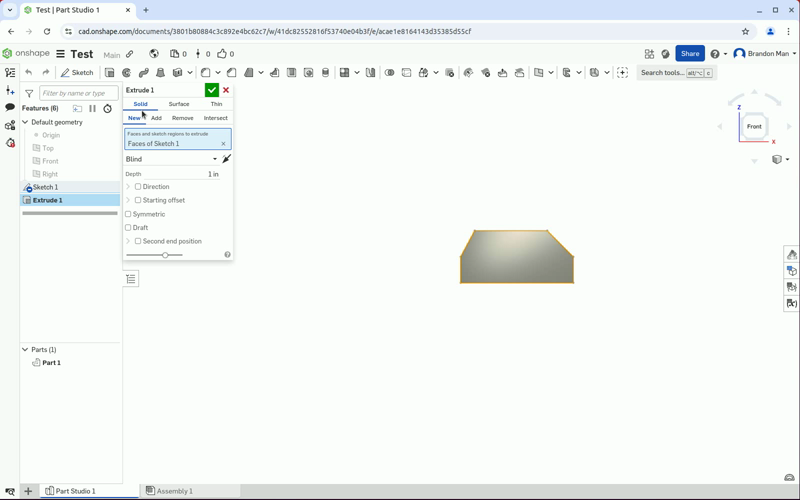
mouse_move(137, 120)
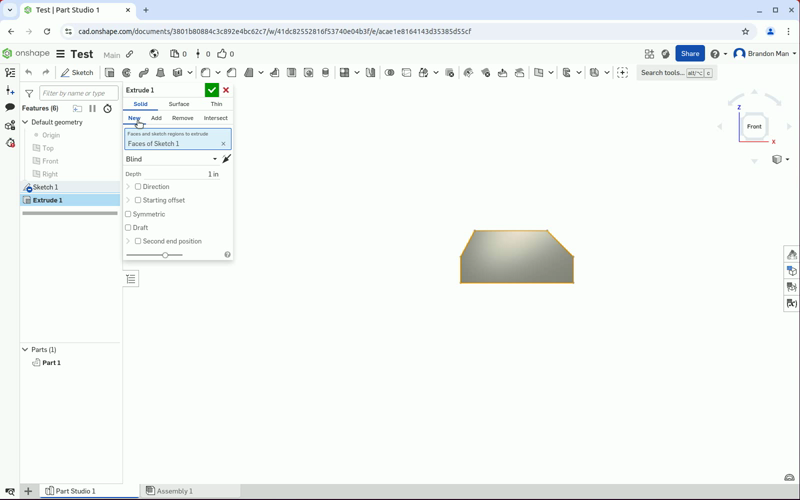
click(137, 120)
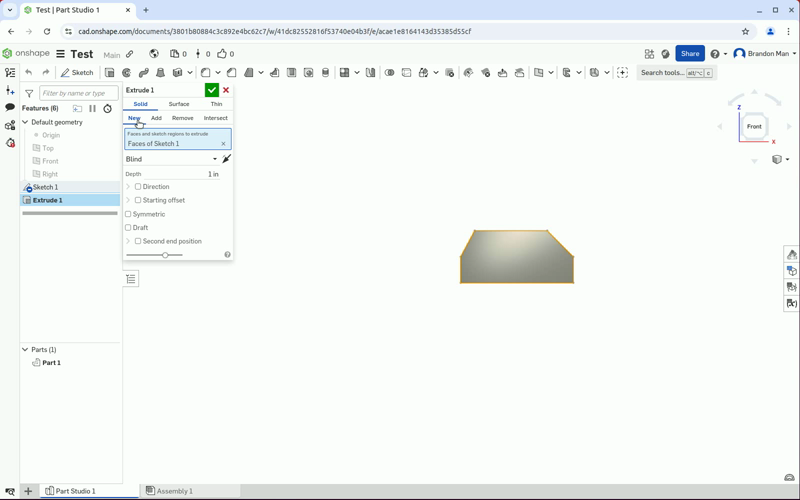
key(tab, 4)
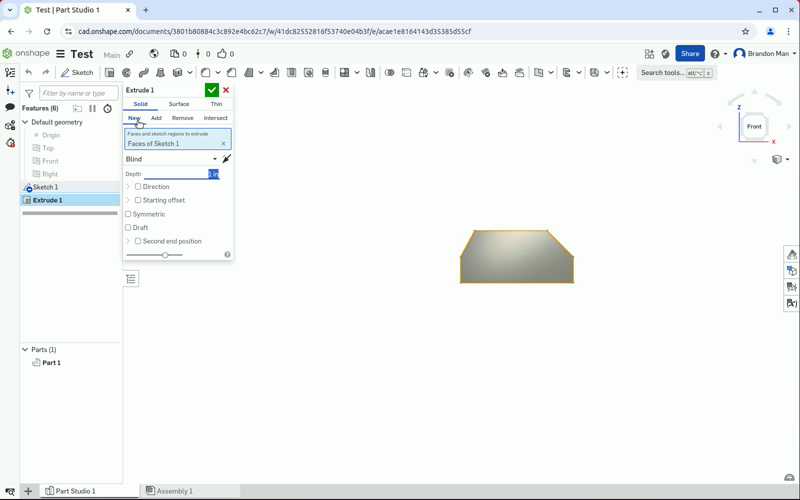
text(7.222)
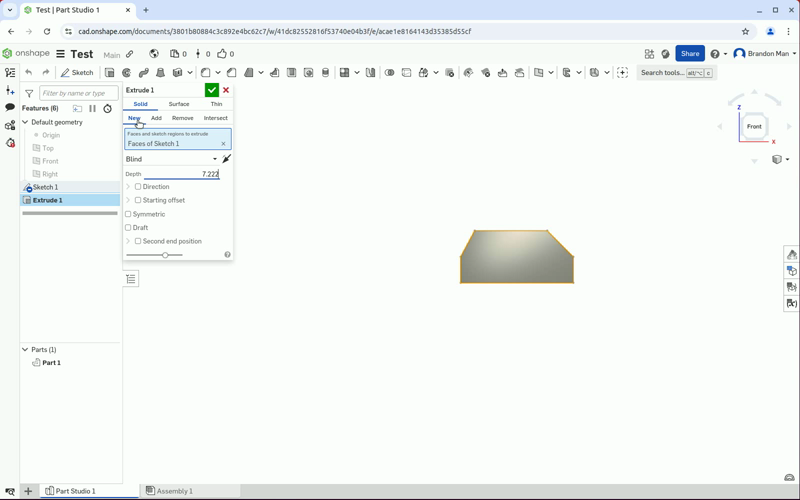
key(tab, 3)
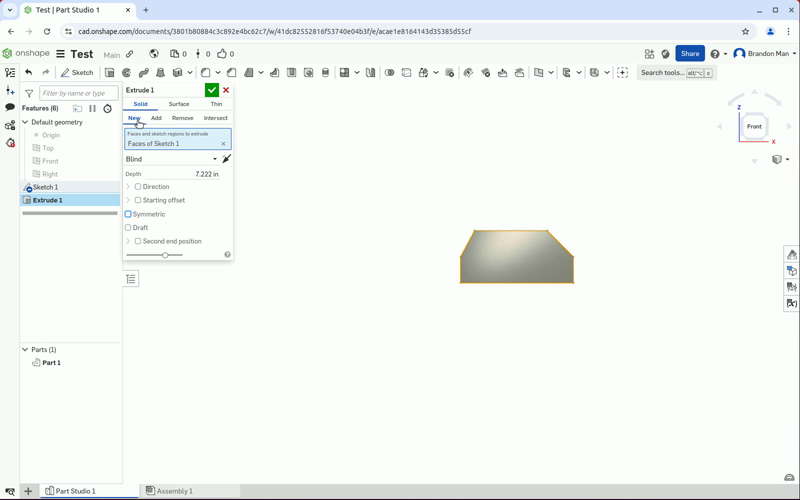
key(space)
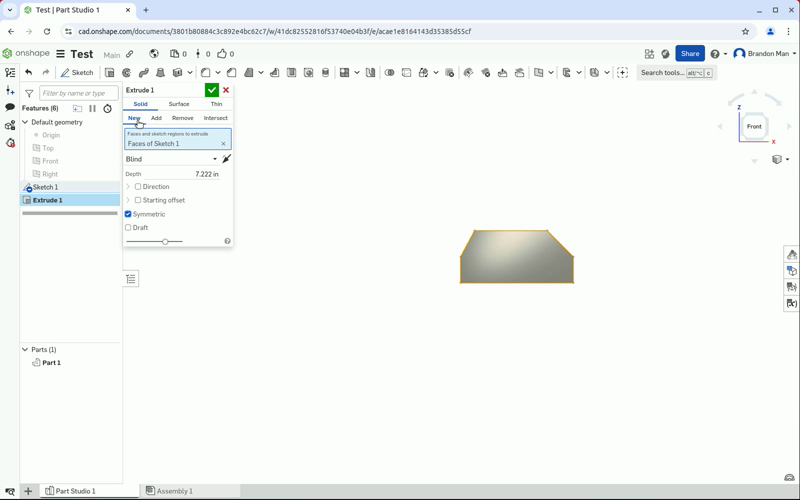
key(enter)
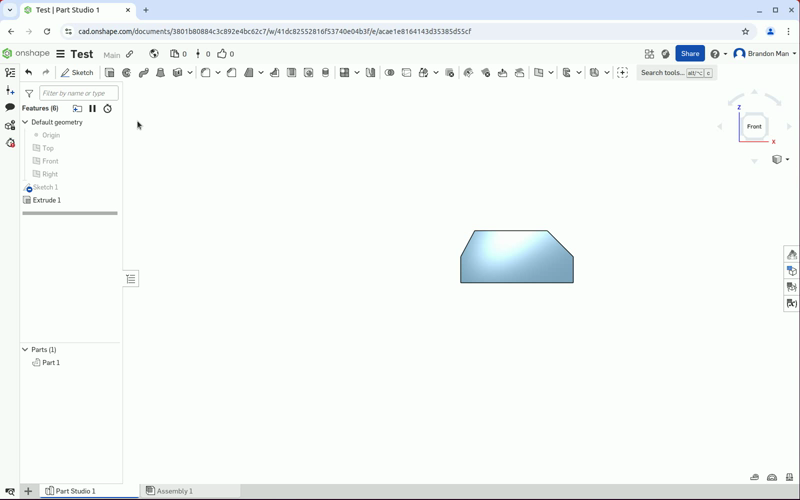
key(shift+h)
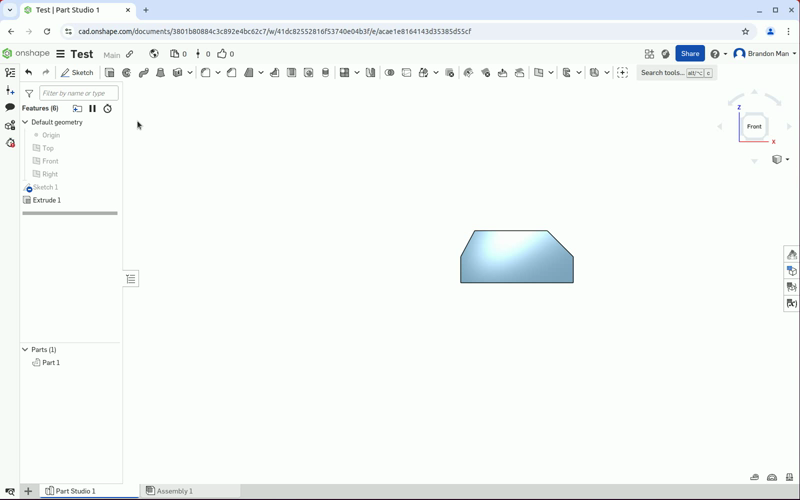
key(shift+h)
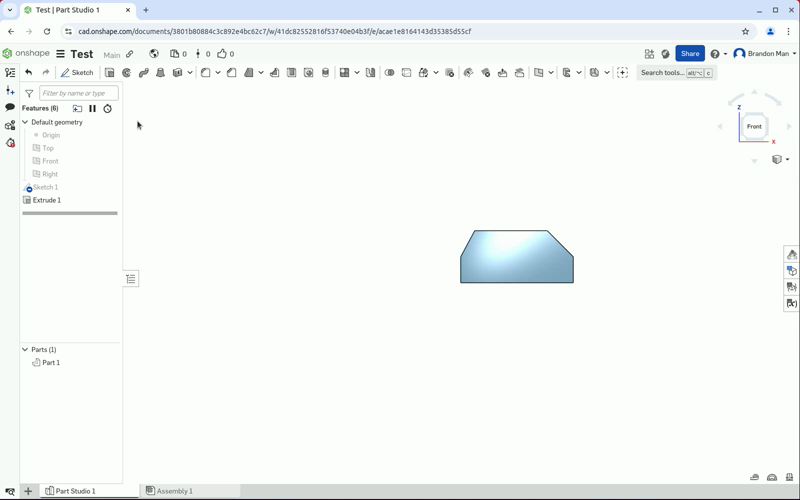
mouse_move(73, 189)
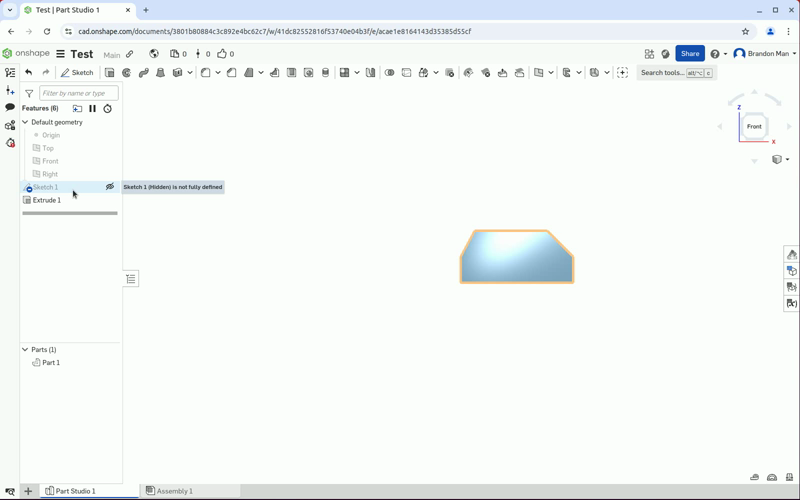
click(73, 189)
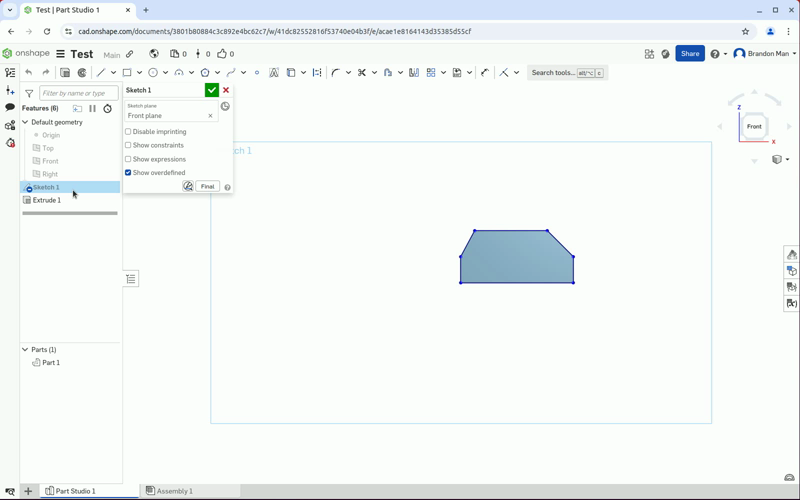
mouse_move(229, 92)
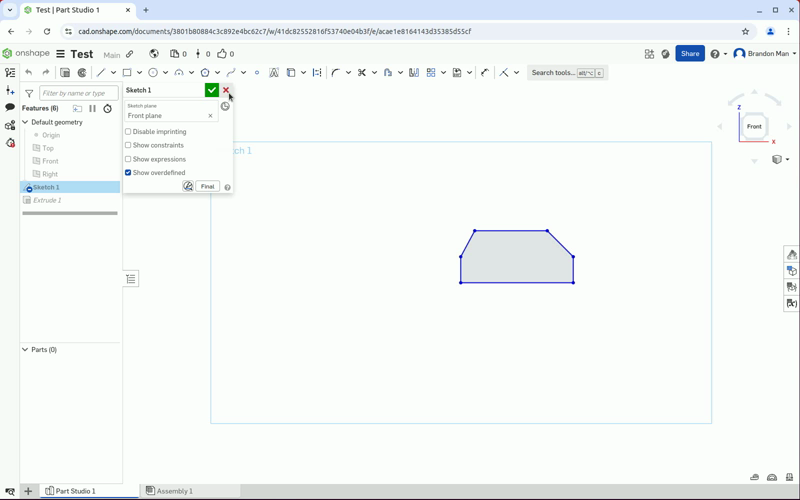
click(229, 92)
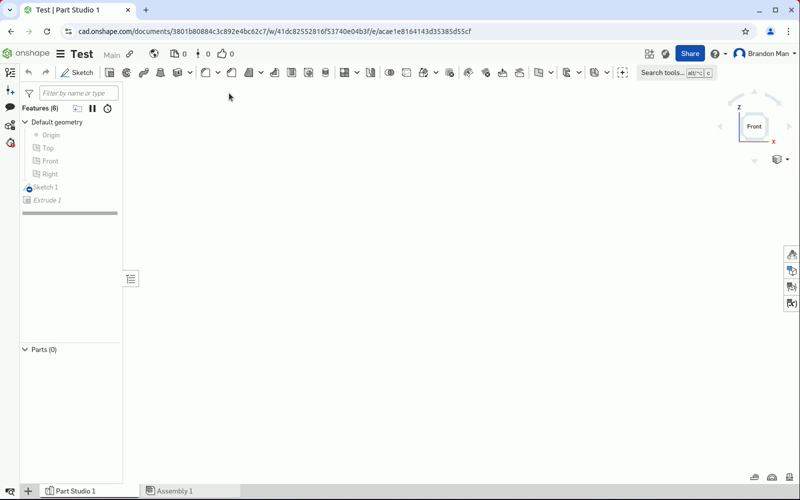
mouse_move(73, 352)
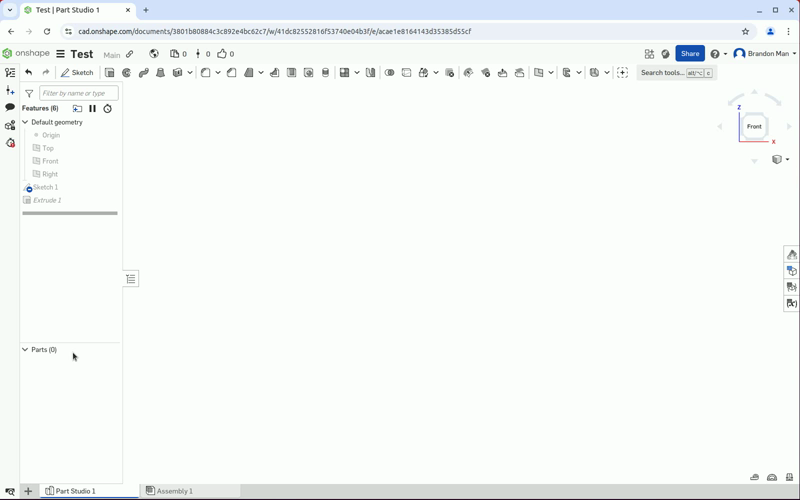
key(y)
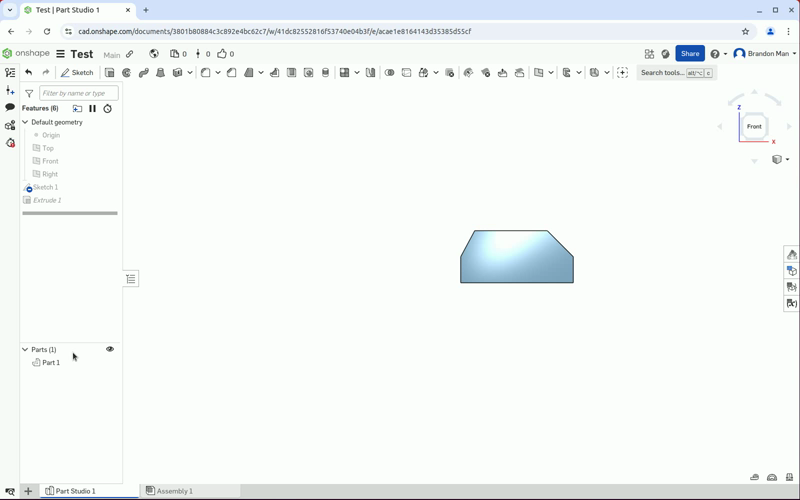
key(shift+p)
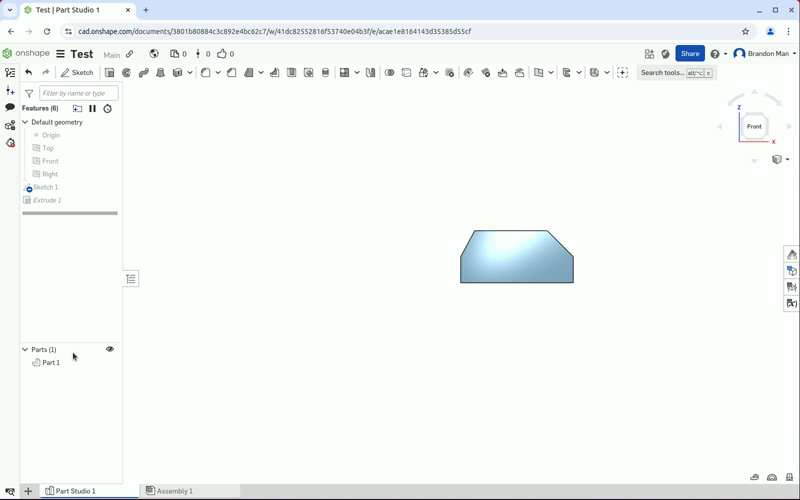
key(space)
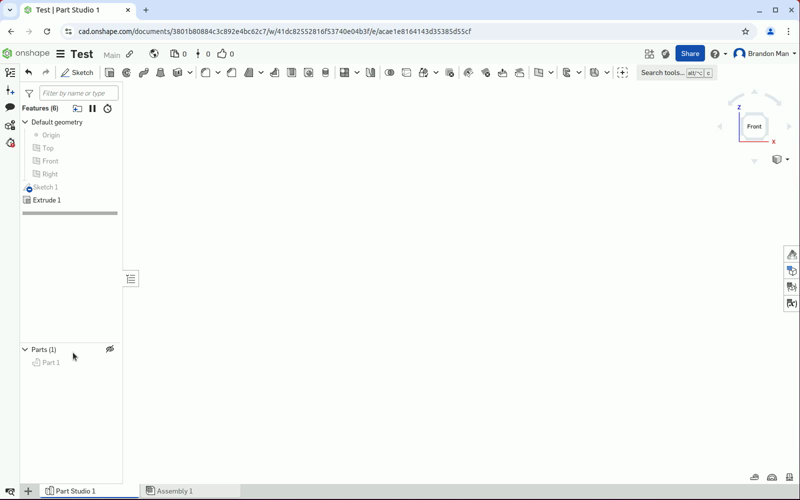
key_down(shift)
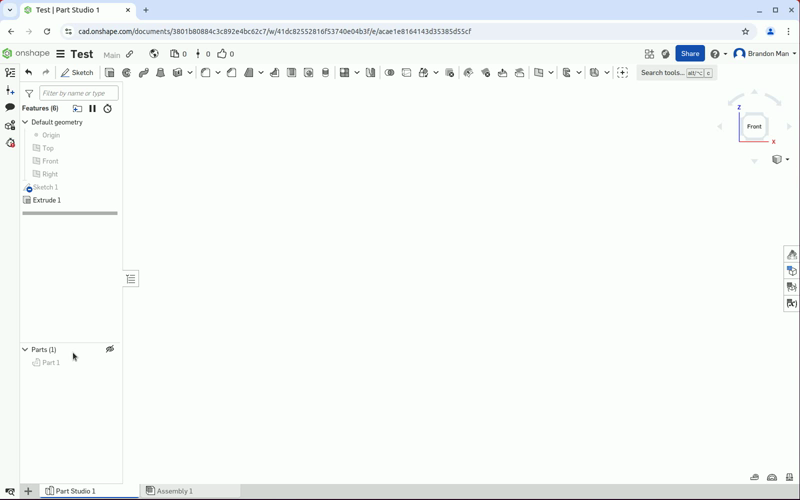
key(down)
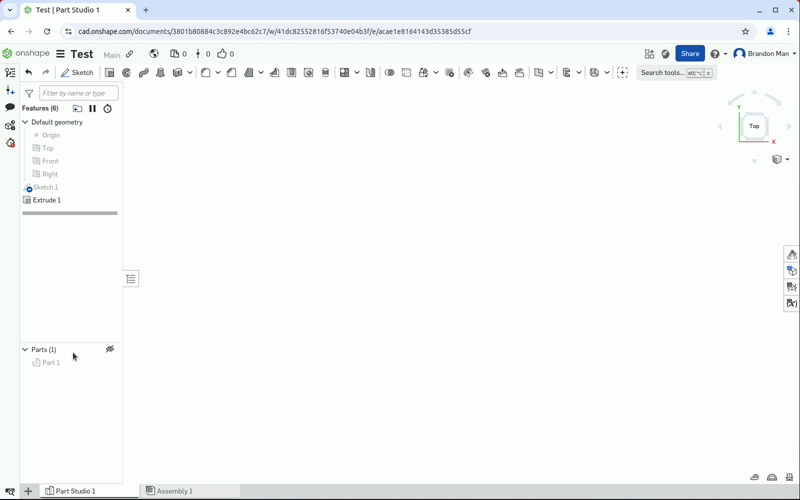
key_up(shift)
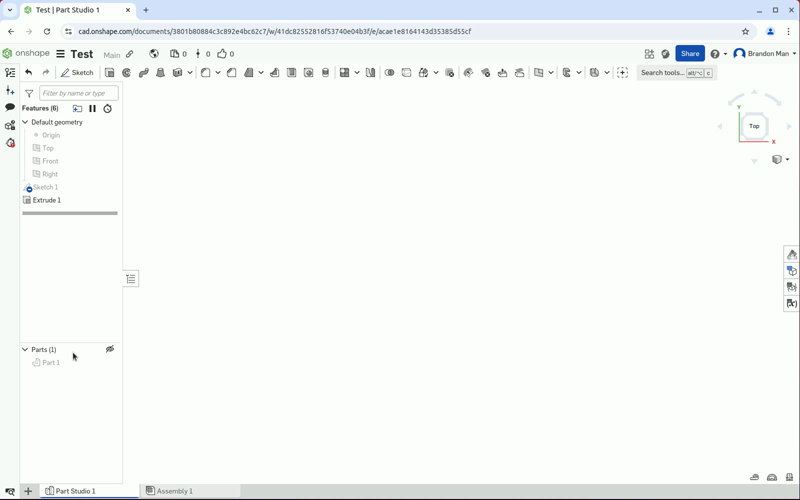
mouse_move(73, 352)
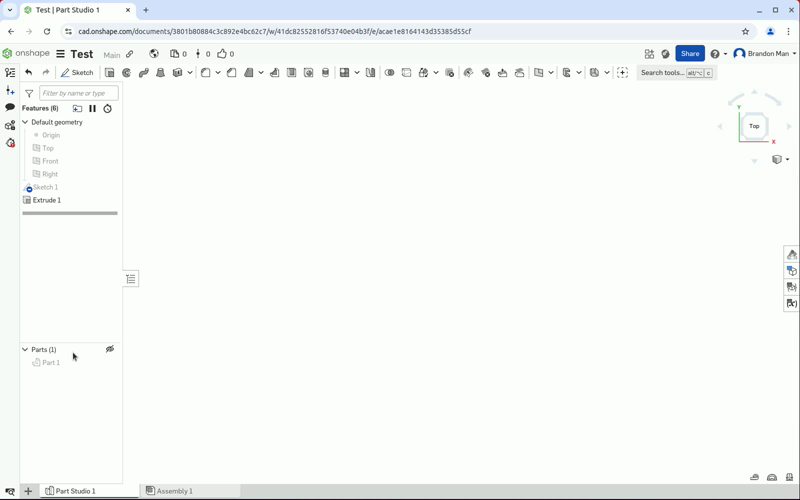
key(shift+y)
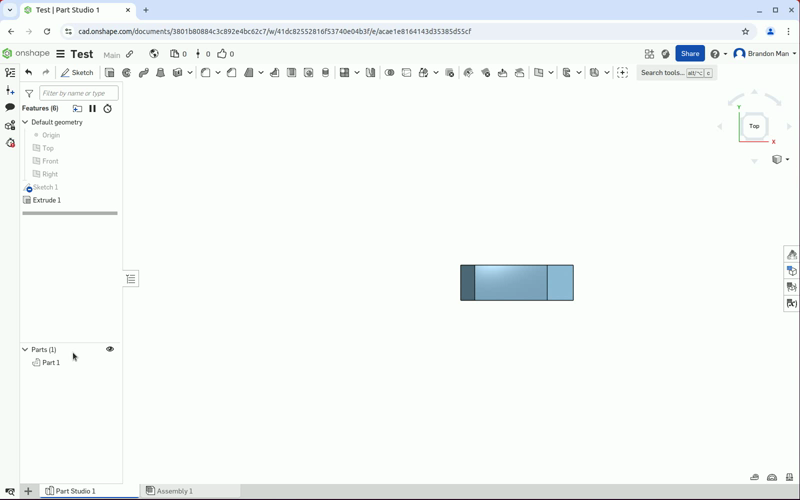
mouse_move(541, 75)
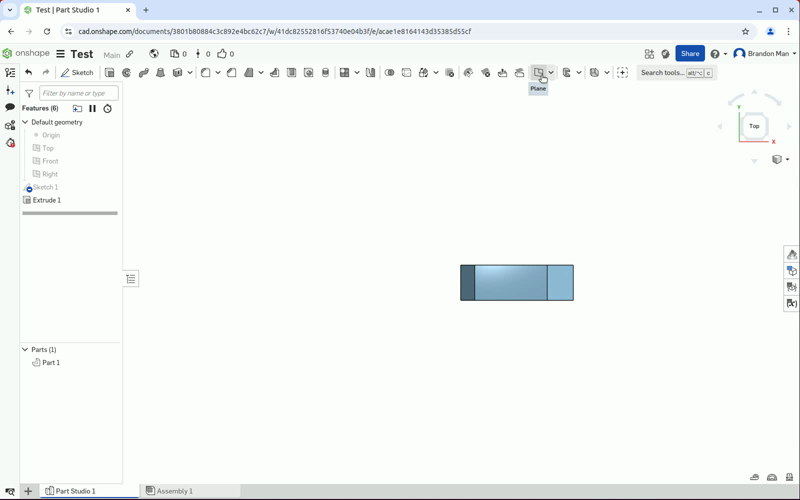
click(541, 75)
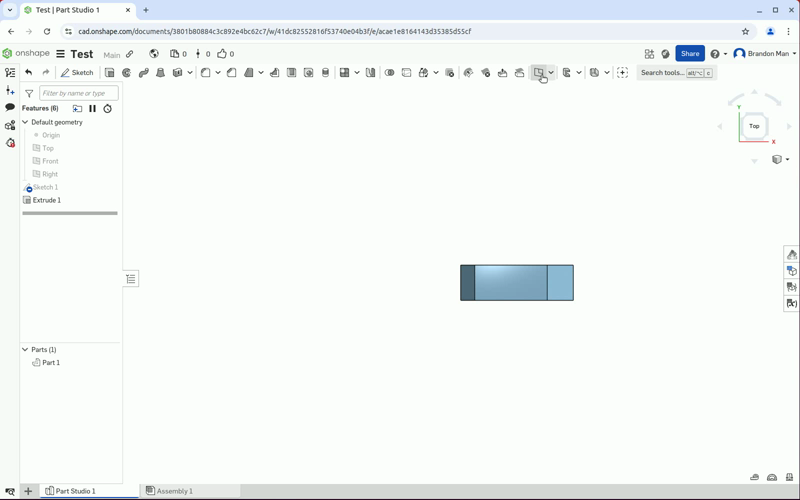
mouse_move(73, 150)
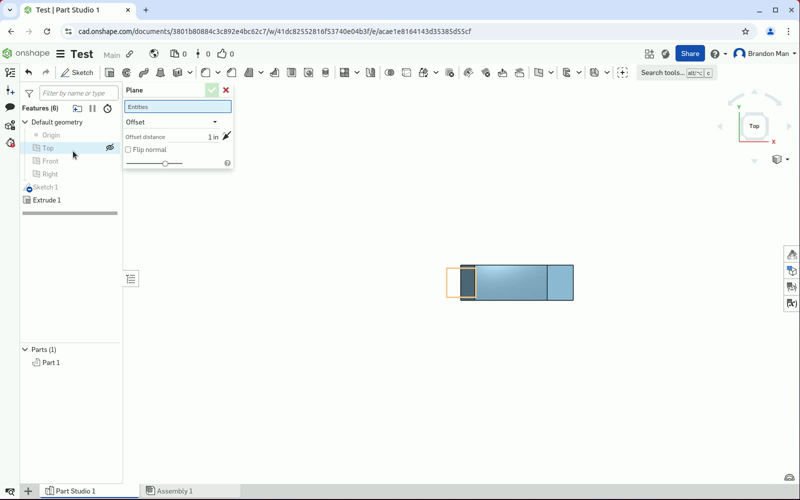
click(73, 150)
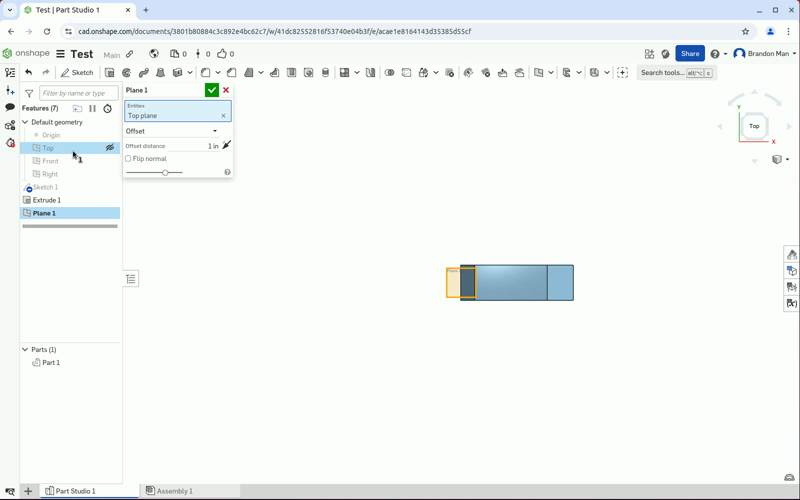
key(tab, 2)
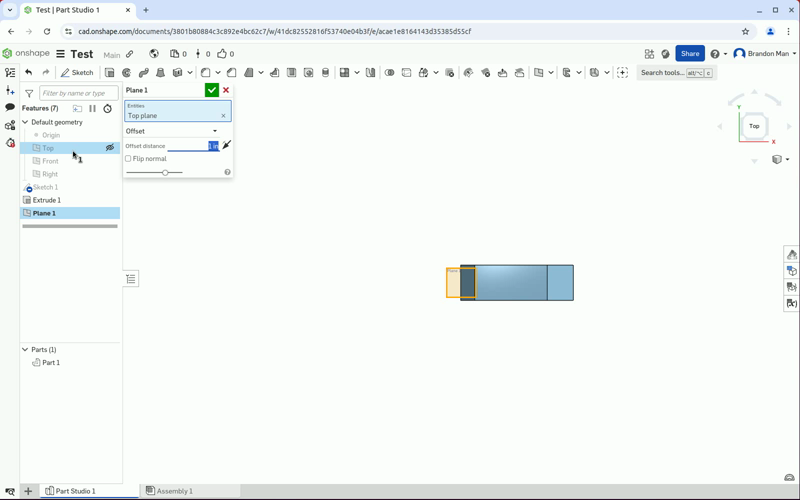
text(10.599)
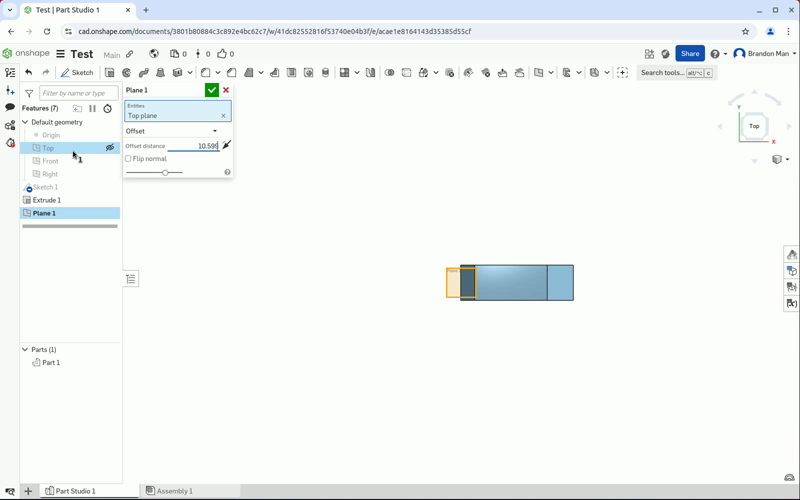
key(enter, 2)
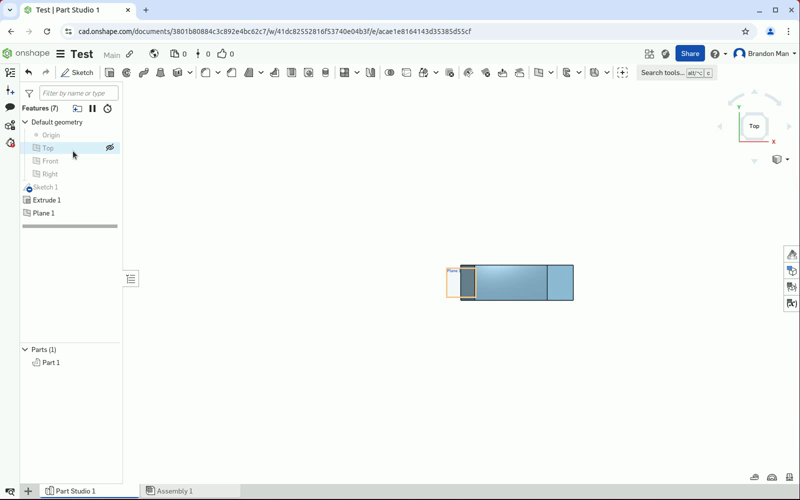
key(shift+s)
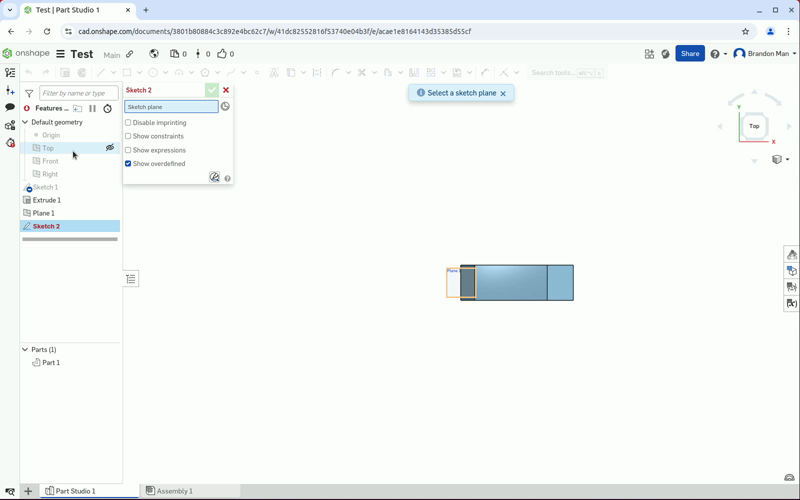
mouse_move(73, 215)
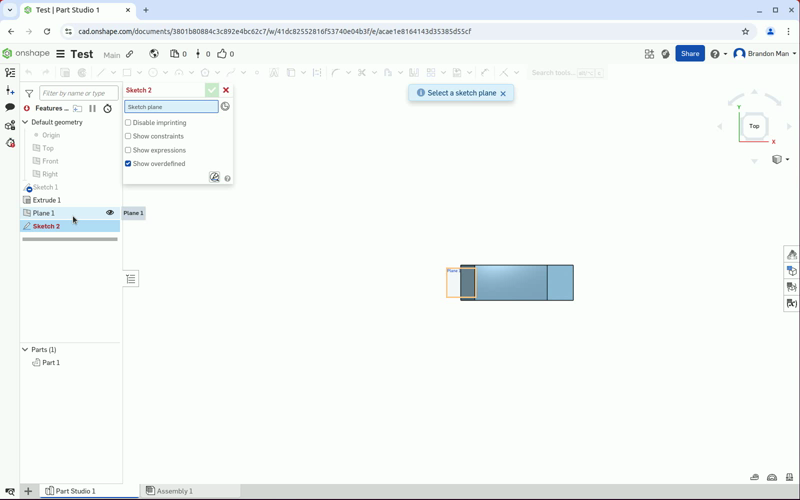
click(73, 215)
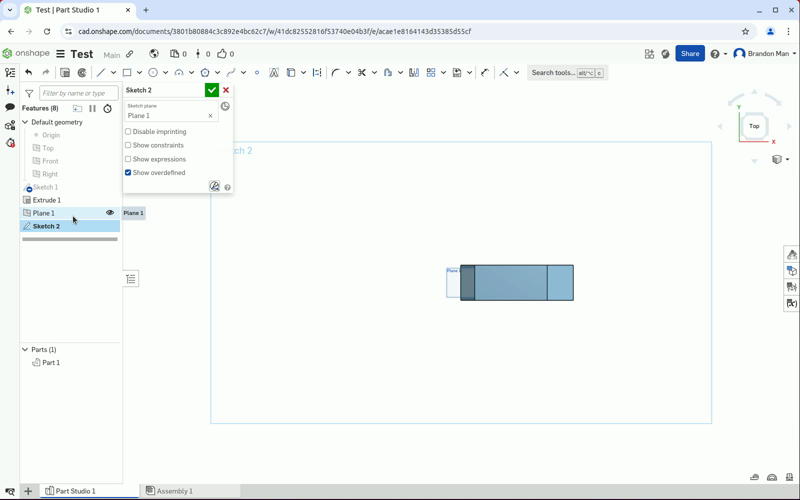
mouse_move(73, 352)
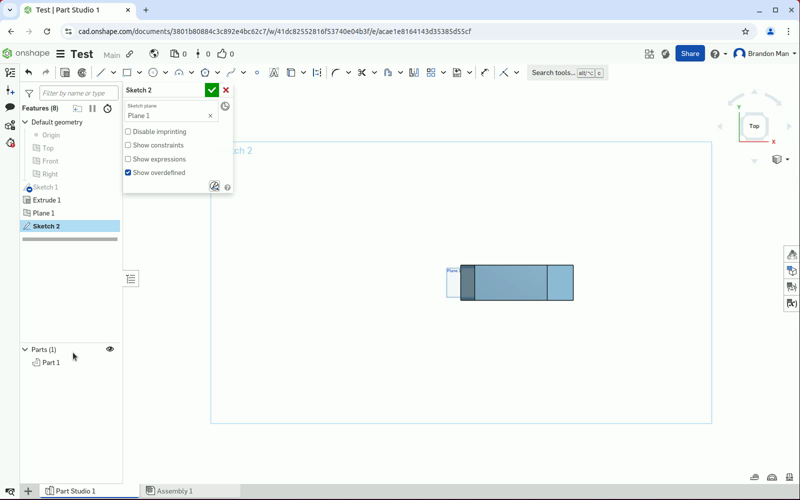
key(y)
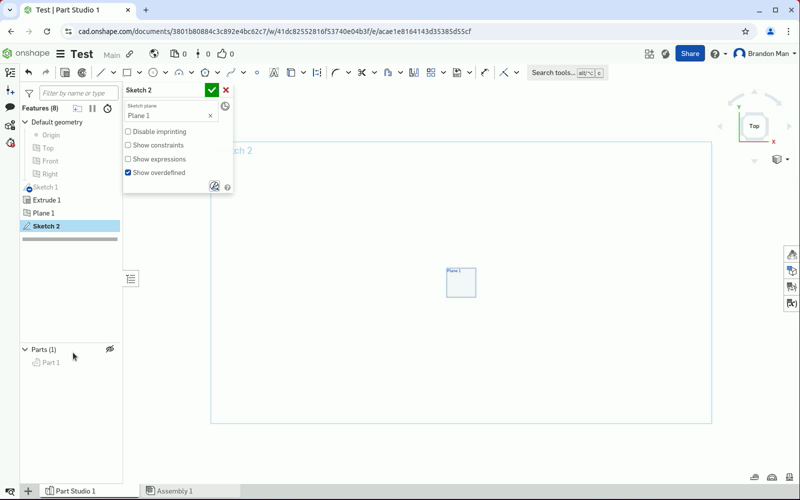
key(l)
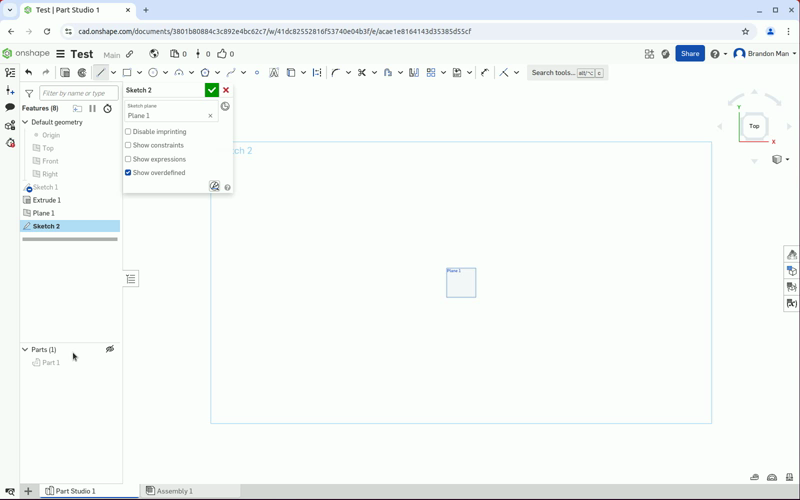
key_down(shift)
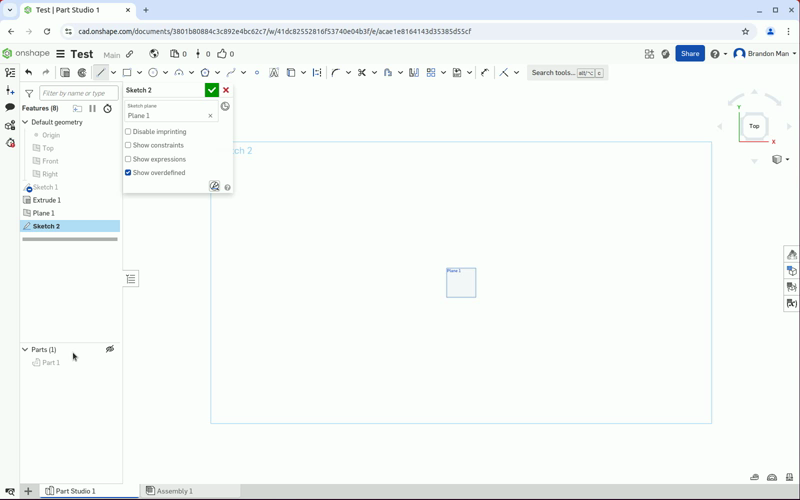
mouse_move(454, 288)
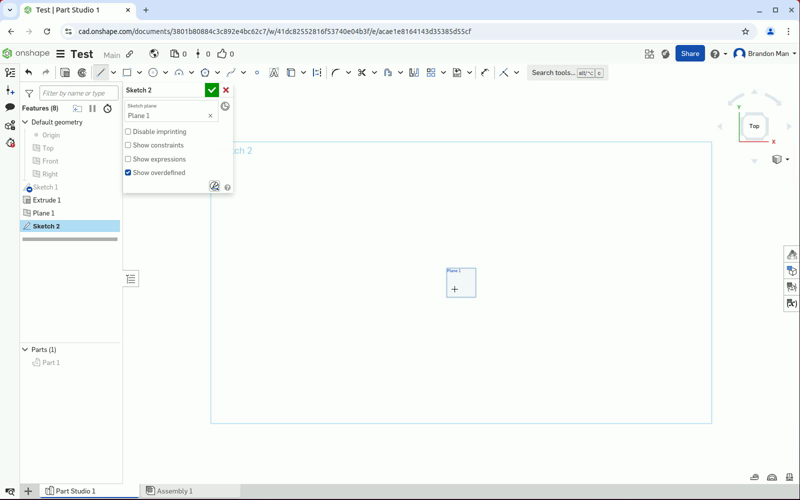
click(454, 288)
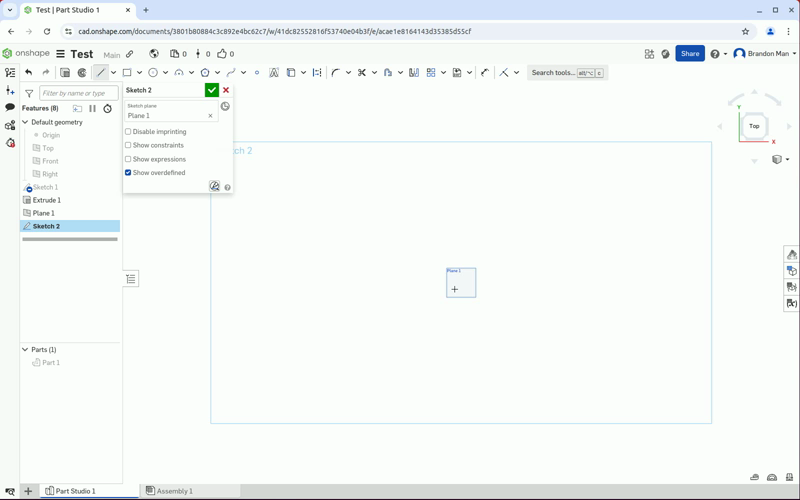
key_up(shift)
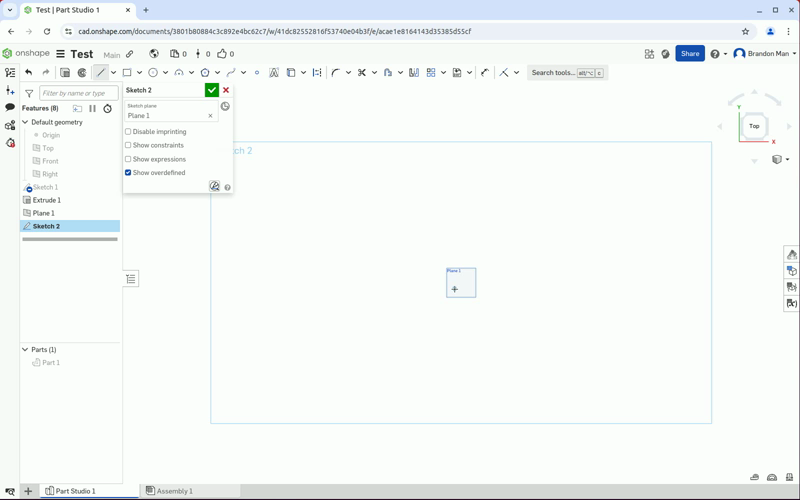
key_down(shift)
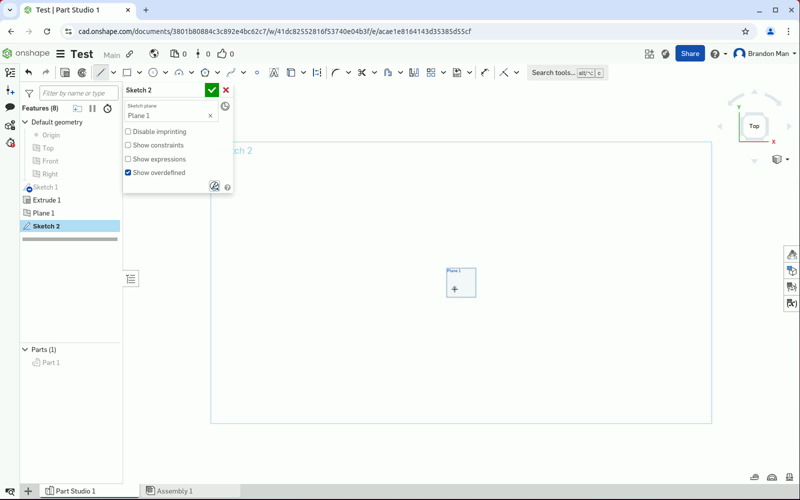
mouse_move(484, 288)
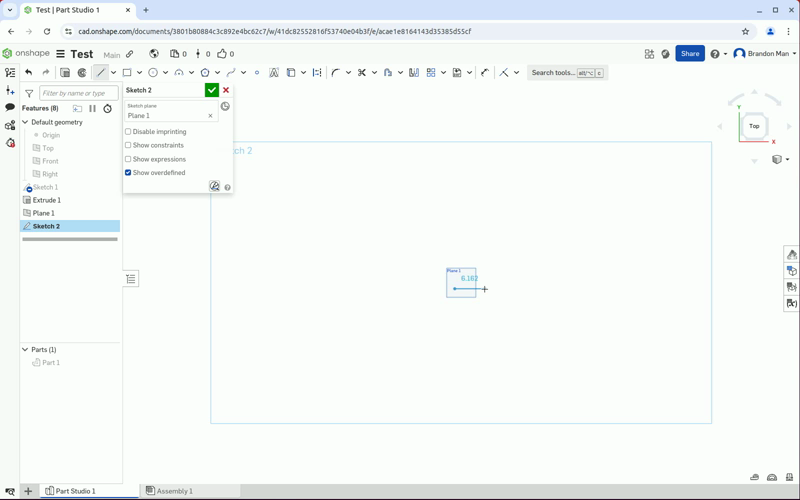
mouse_move(475, 288)
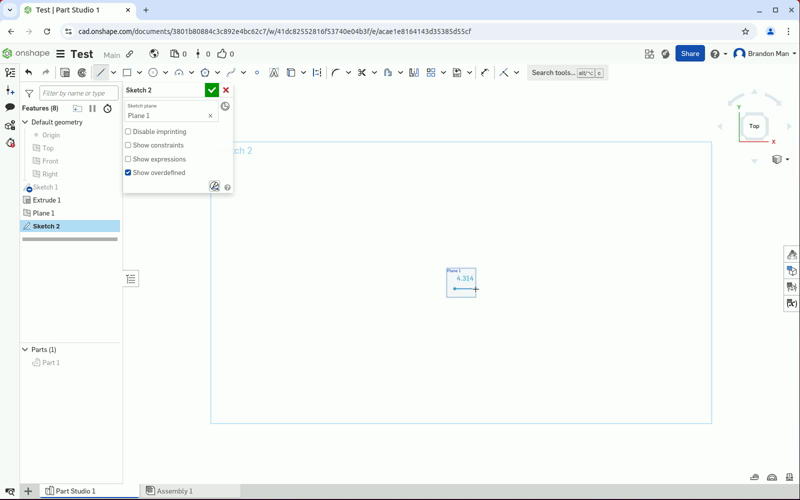
click(475, 288)
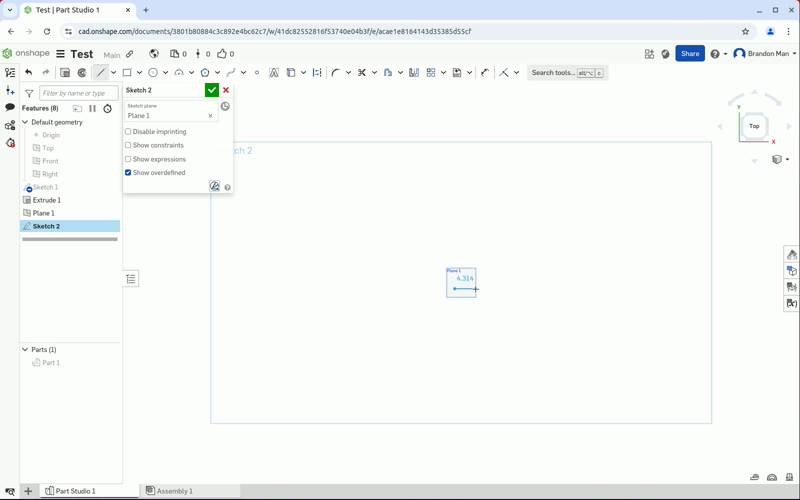
key_up(shift)
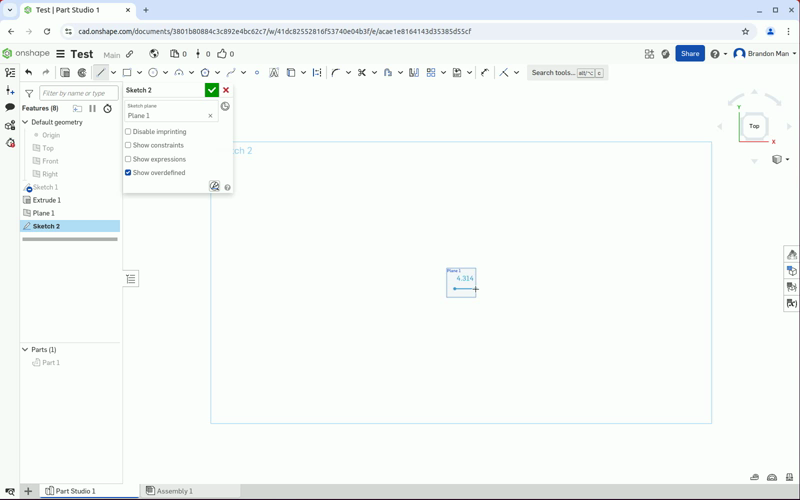
key_down(shift)
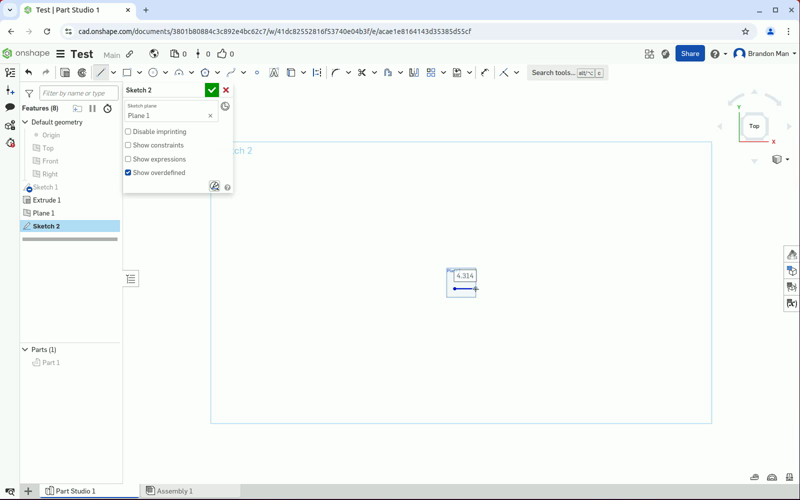
mouse_move(505, 288)
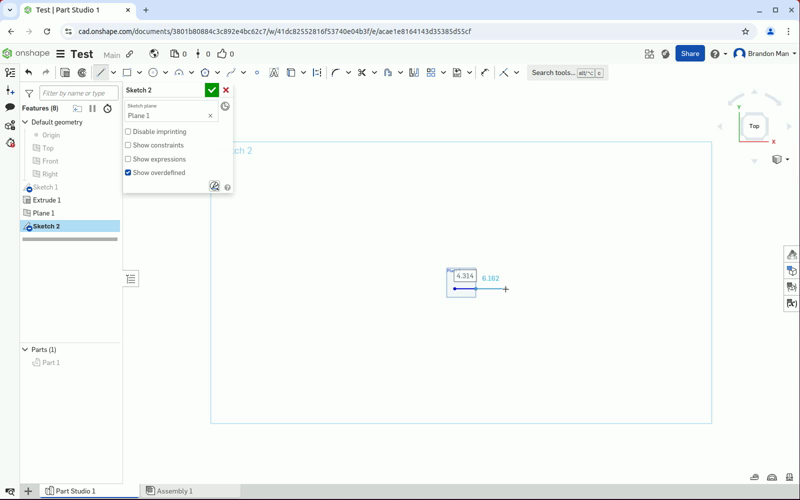
mouse_move(475, 276)
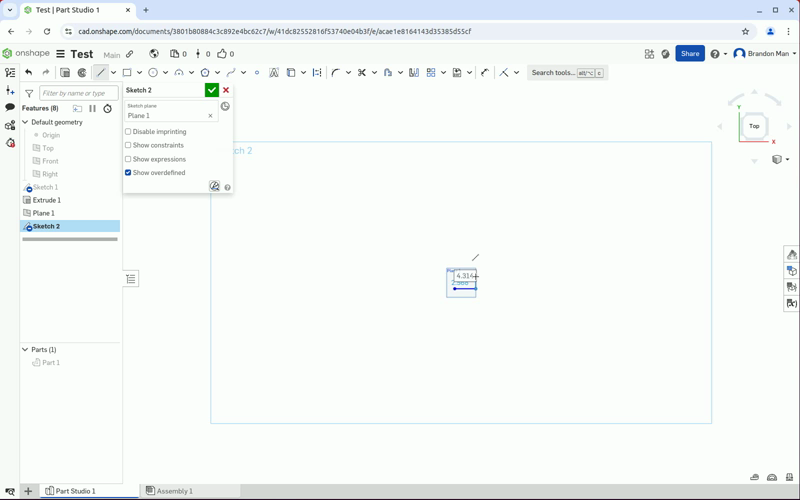
click(475, 276)
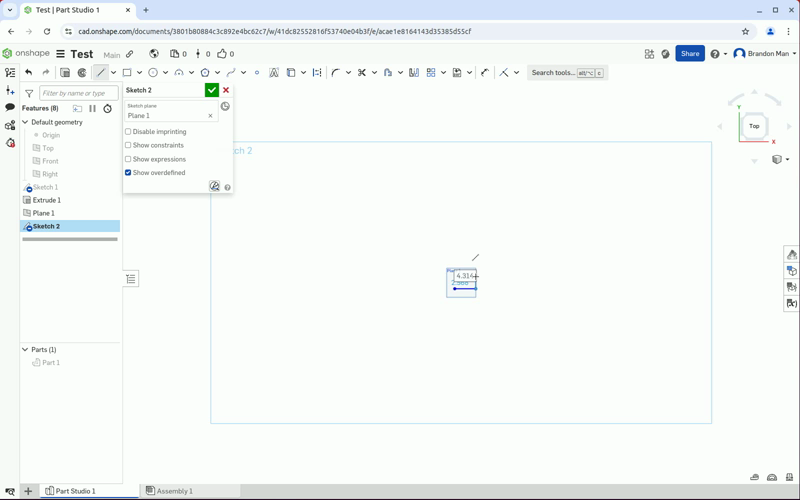
key_up(shift)
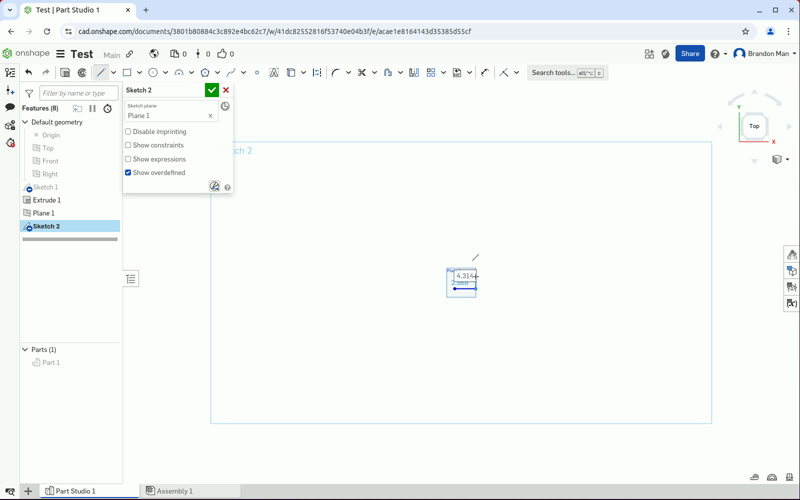
key_down(shift)
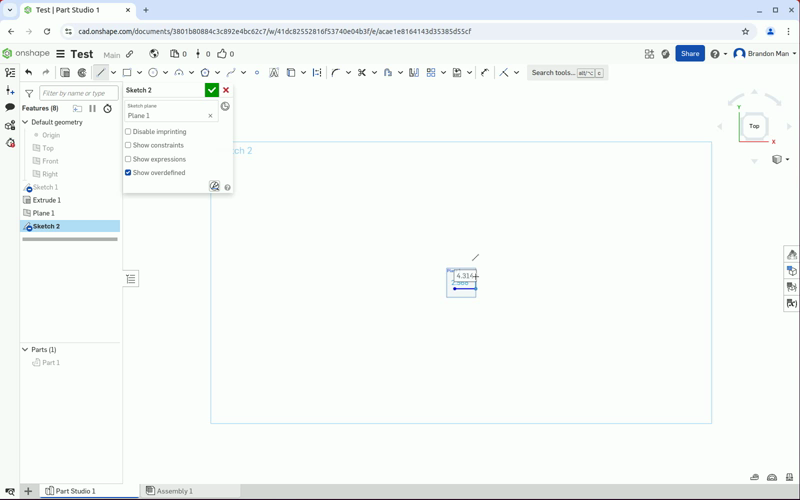
mouse_move(505, 276)
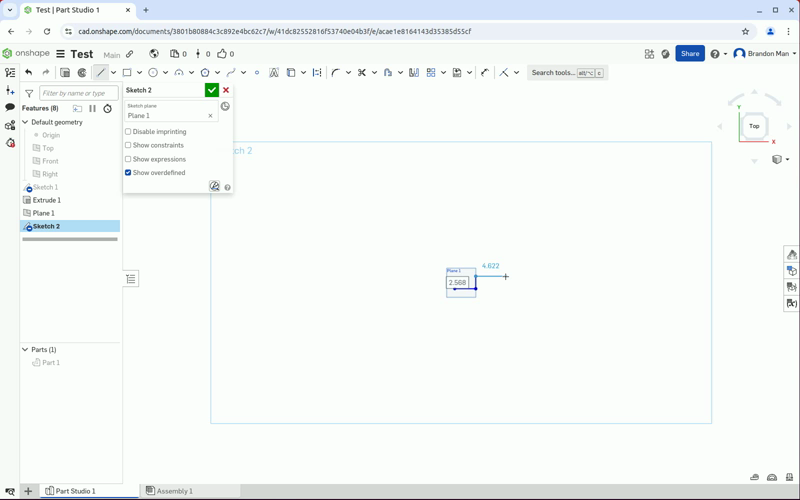
mouse_move(454, 276)
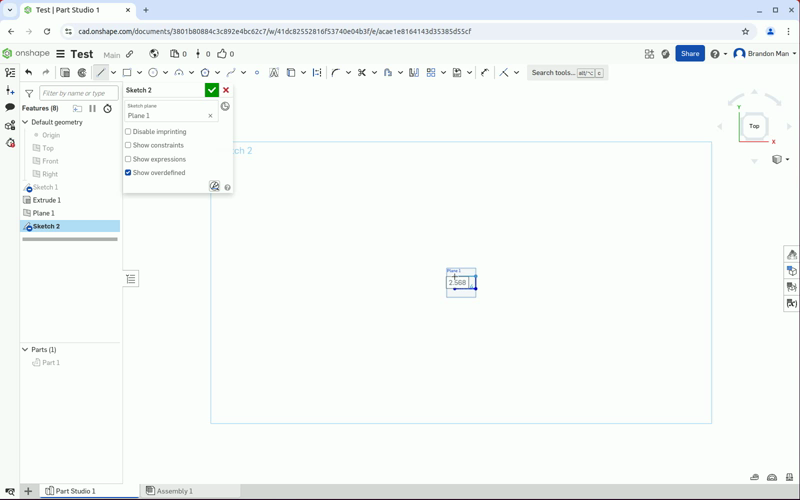
click(454, 276)
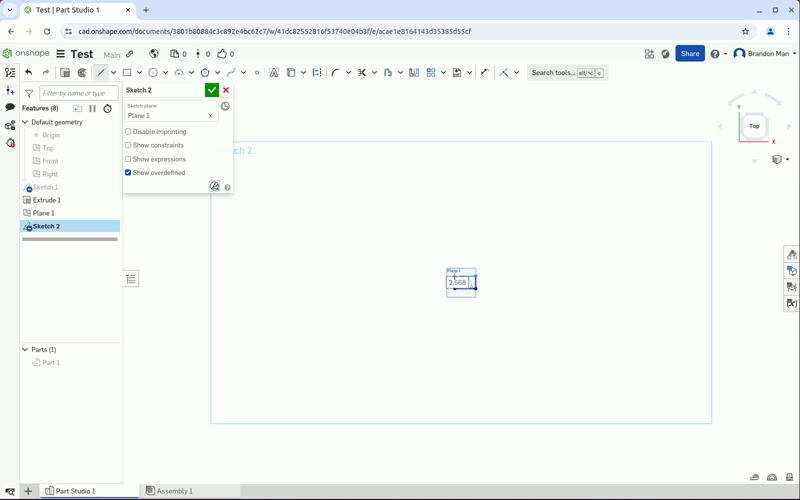
key_up(shift)
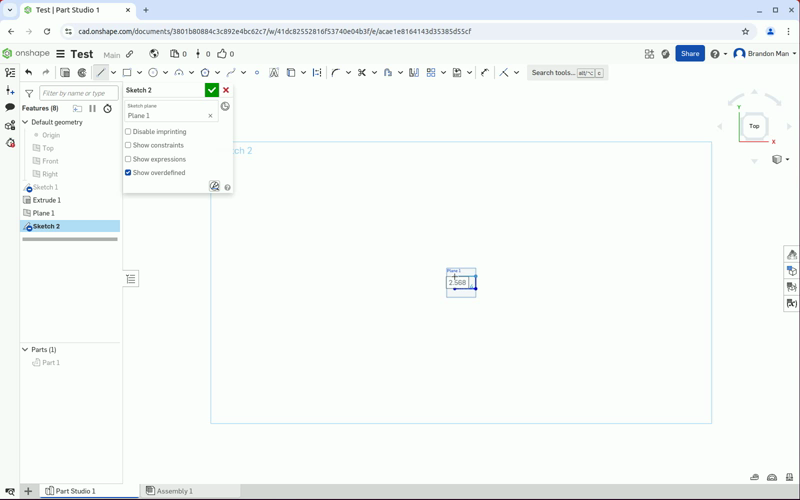
mouse_move(484, 276)
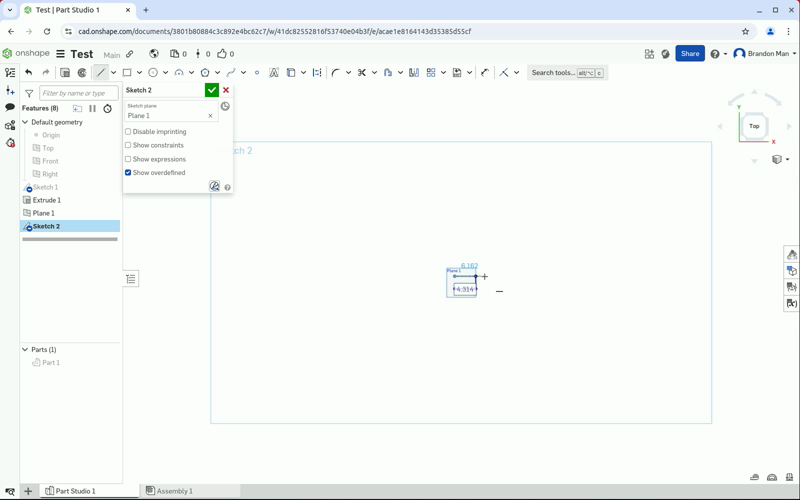
key_down(shift)
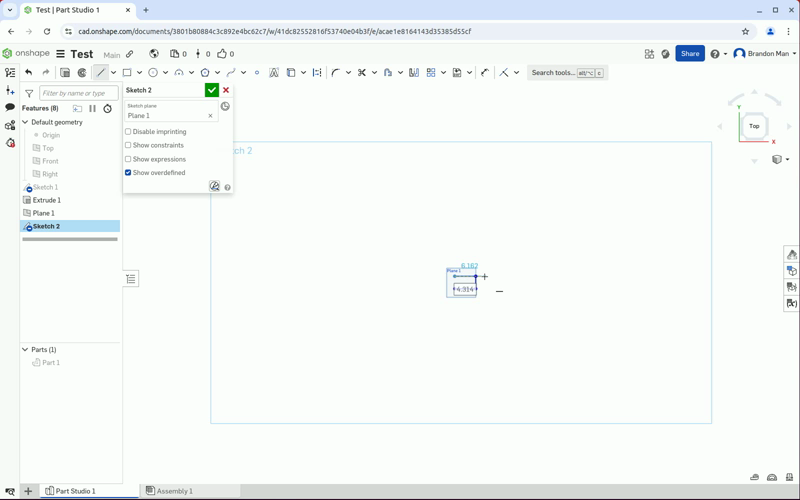
mouse_move(454, 288)
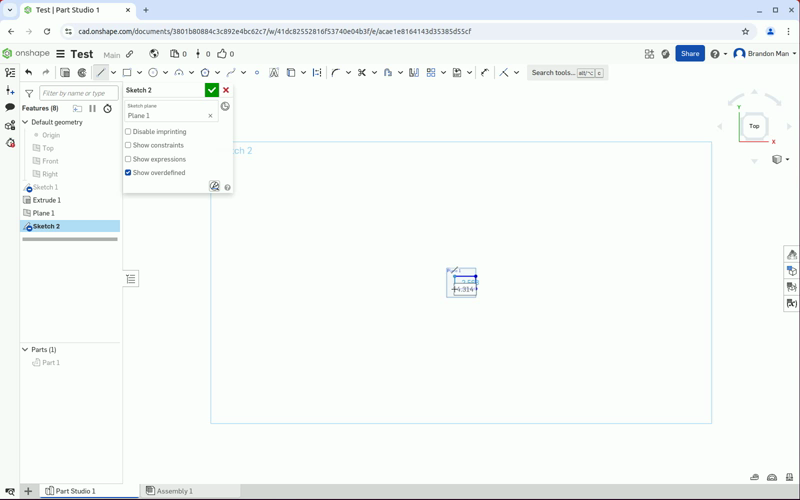
key_up(shift)
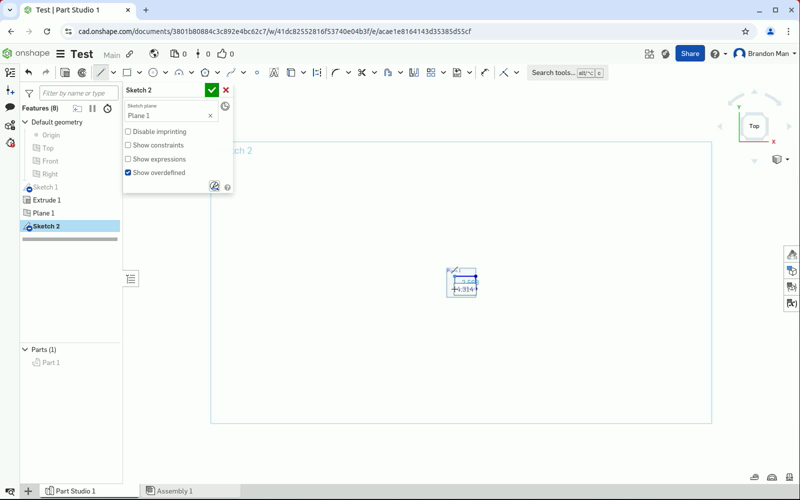
click(454, 288)
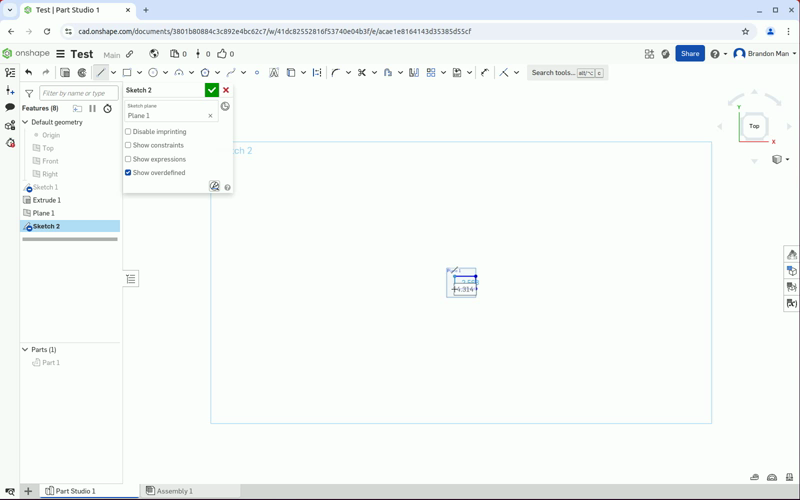
key(esc)
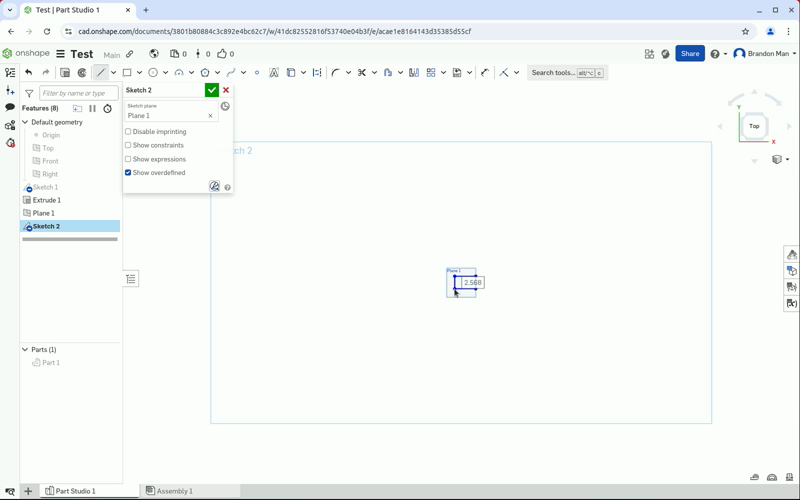
mouse_move(456, 282)
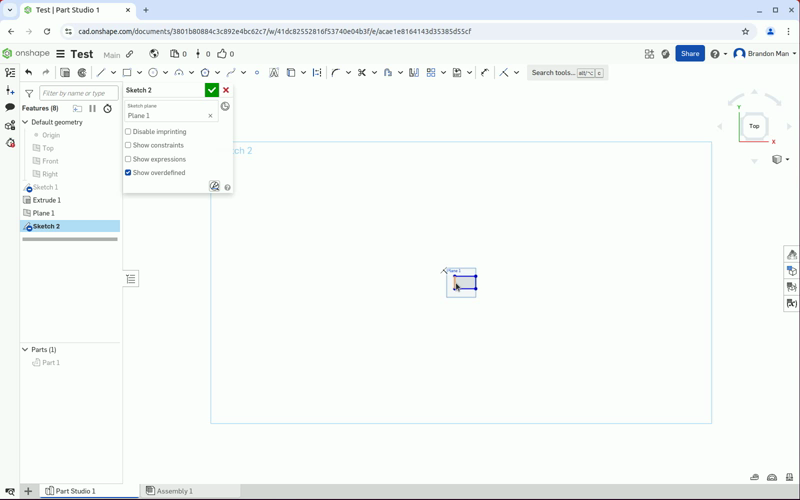
scroll(6)
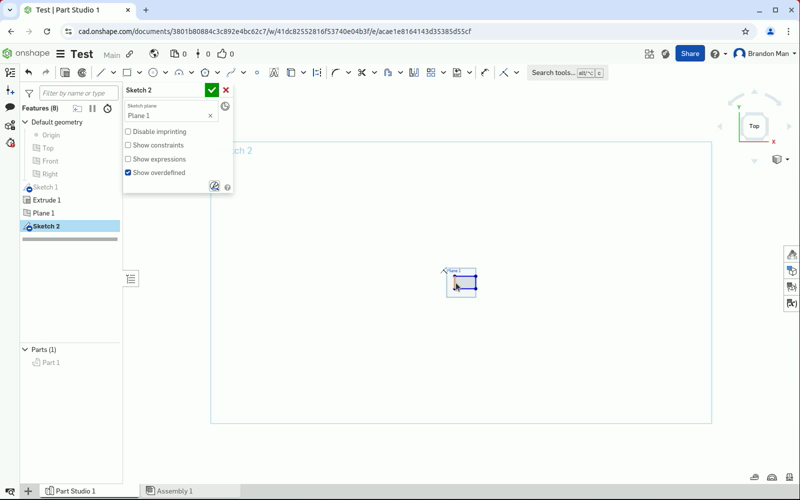
scroll(6)
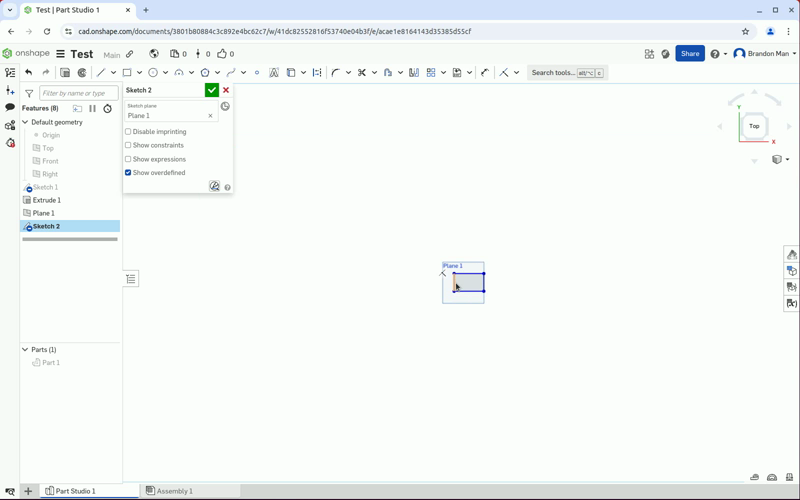
scroll(6)
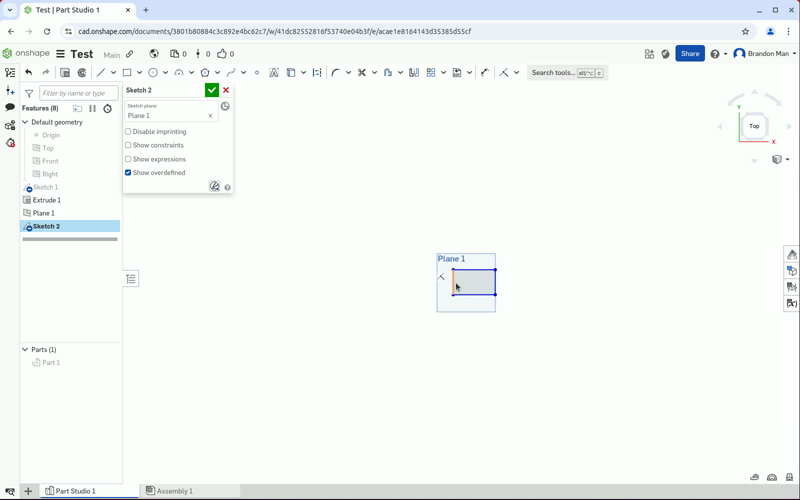
scroll(6)
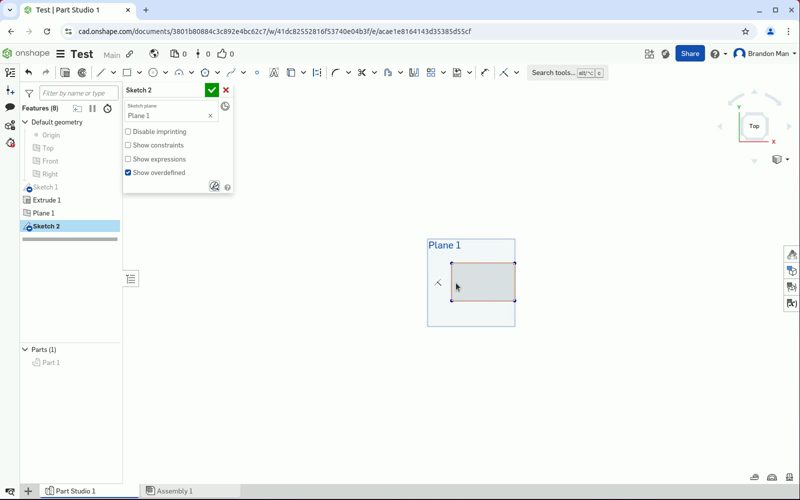
scroll(6)
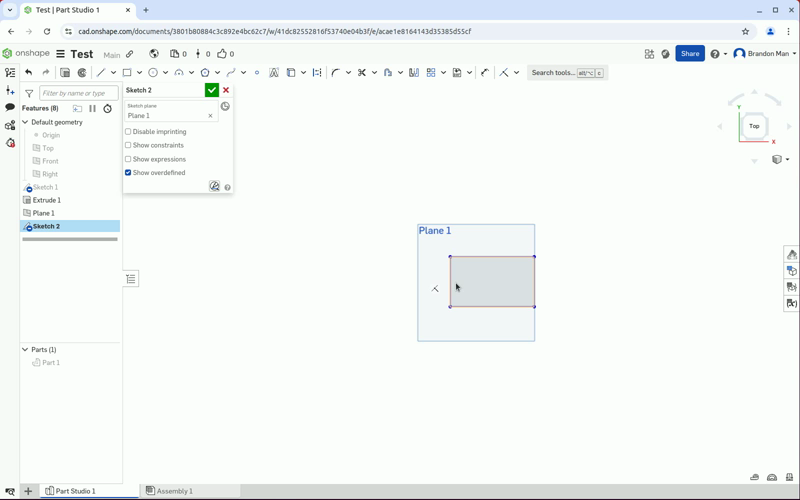
scroll(6)
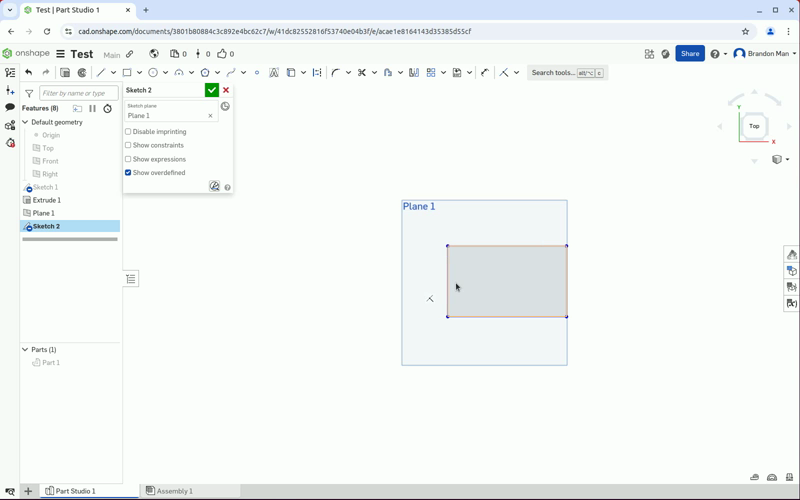
scroll(6)
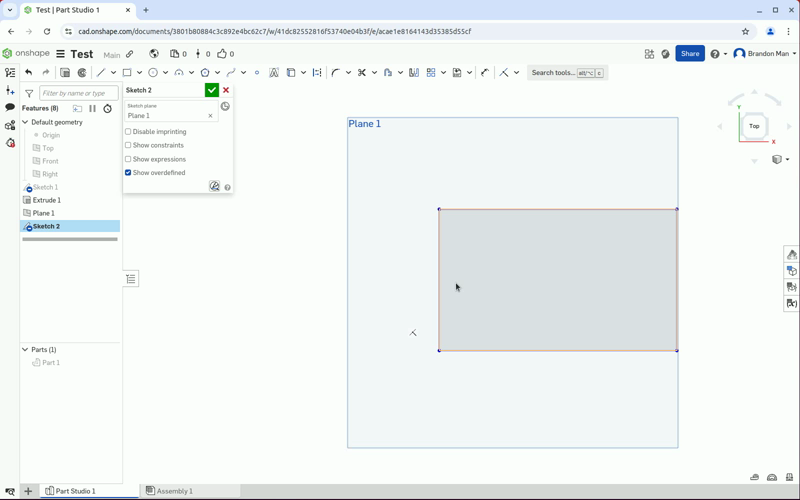
click(456, 282)
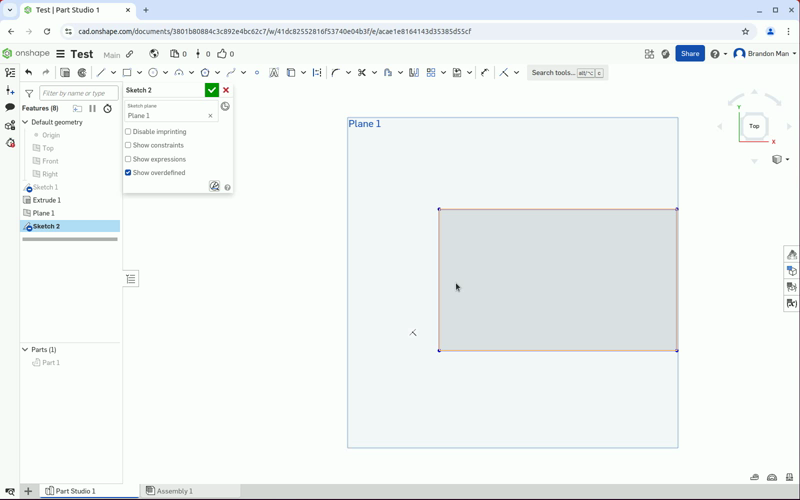
scroll(-6)
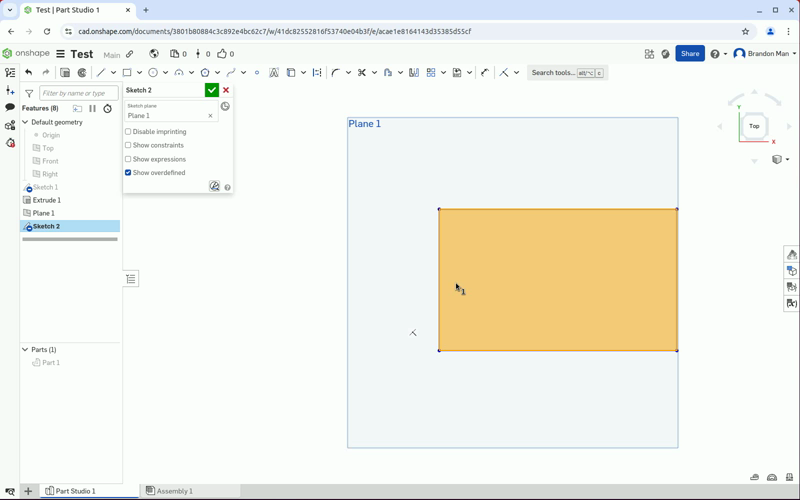
scroll(-6)
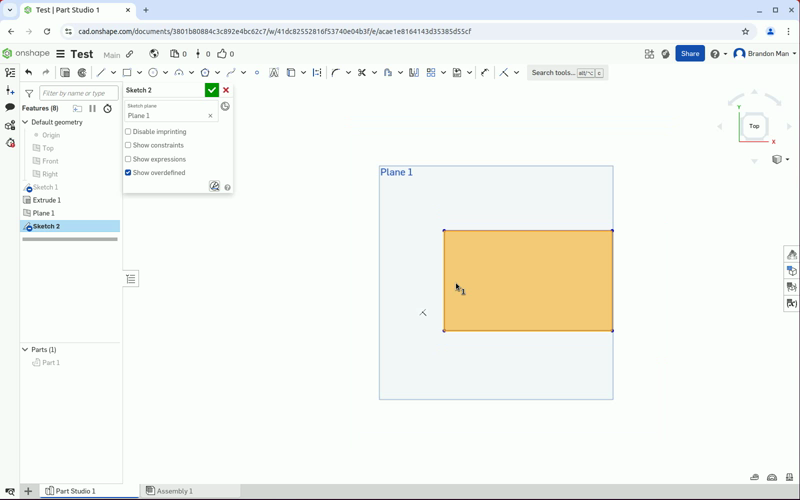
scroll(-6)
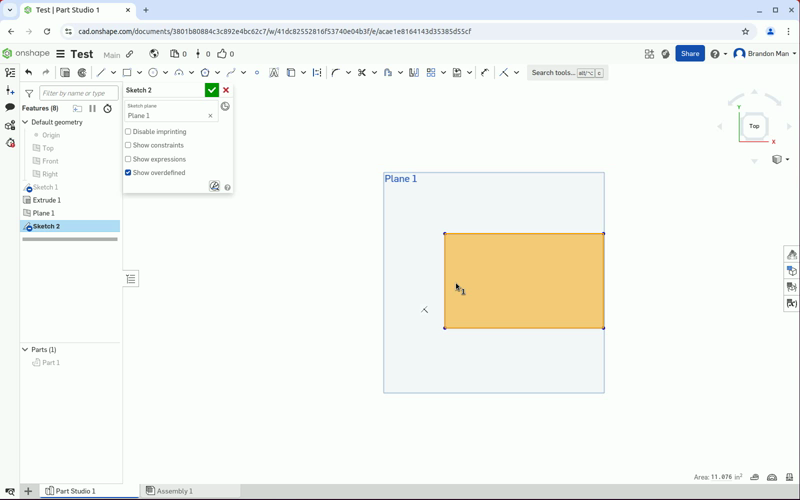
scroll(-6)
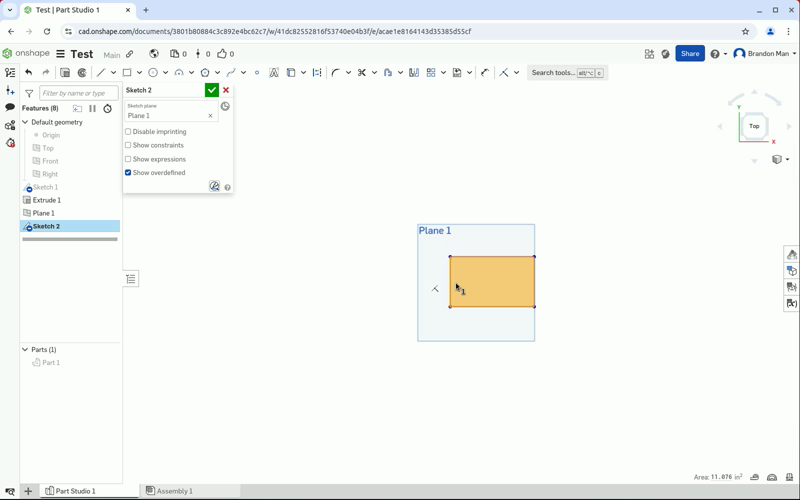
scroll(-6)
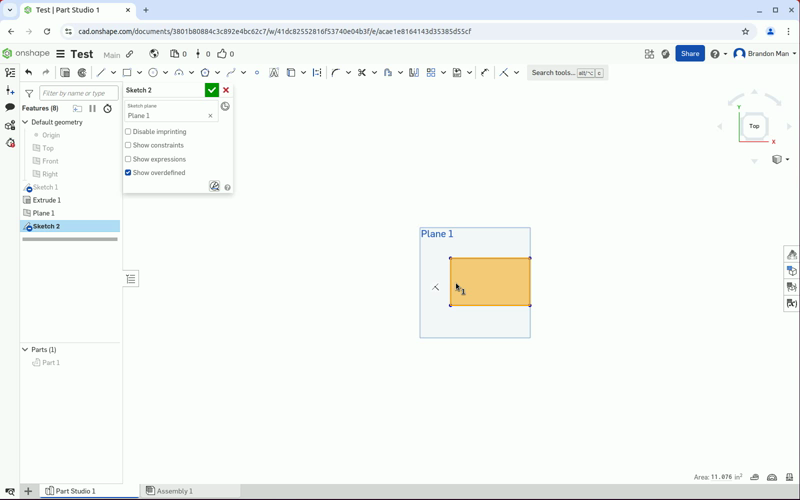
scroll(-6)
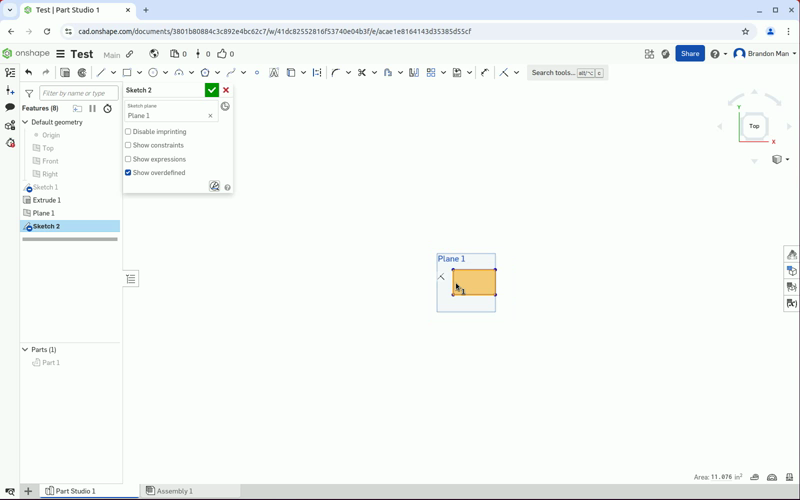
scroll(-6)
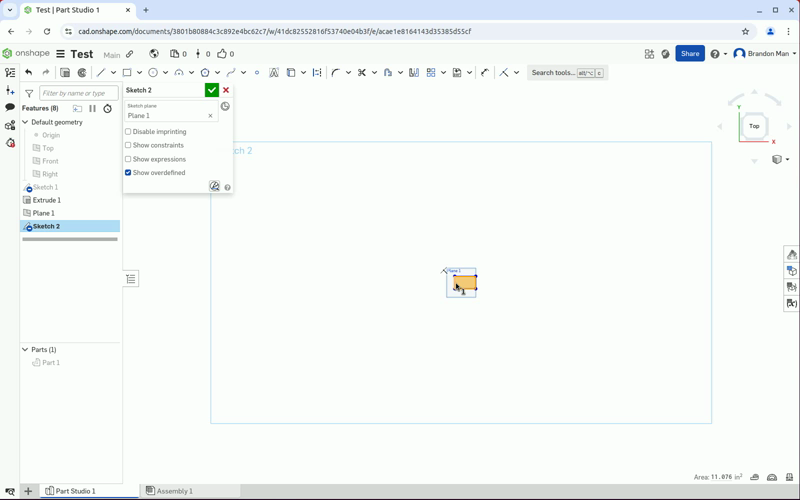
mouse_move(73, 352)
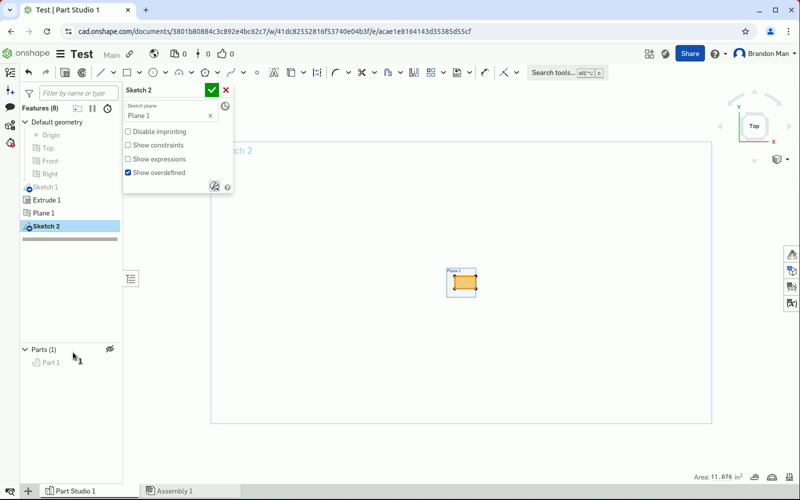
key(shift+y)
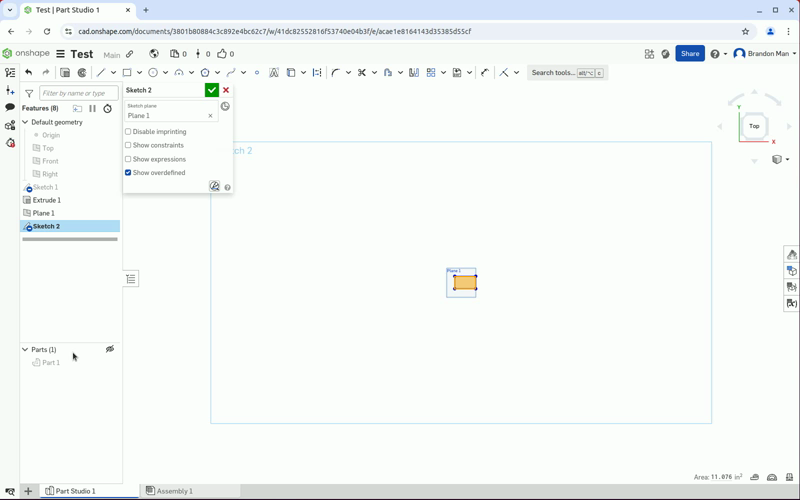
key(shift+e)
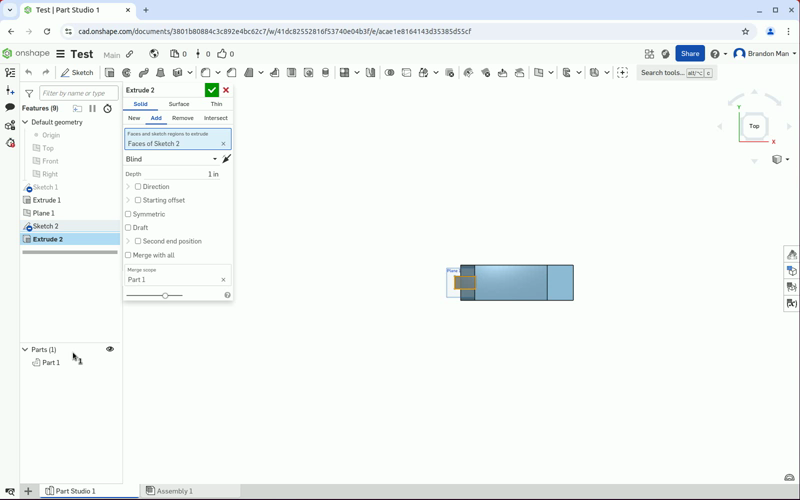
mouse_move(143, 106)
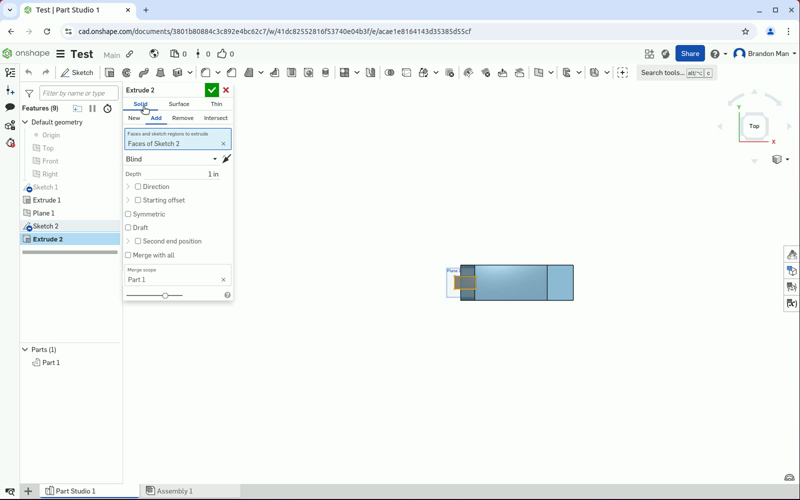
click(143, 106)
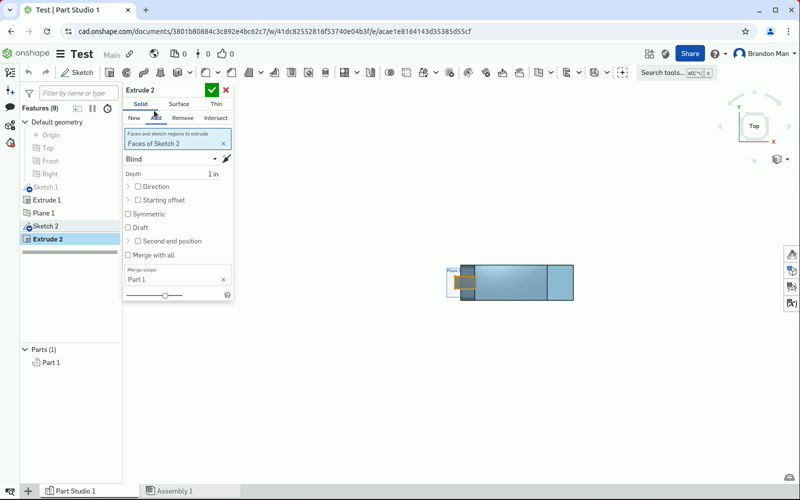
mouse_move(186, 120)
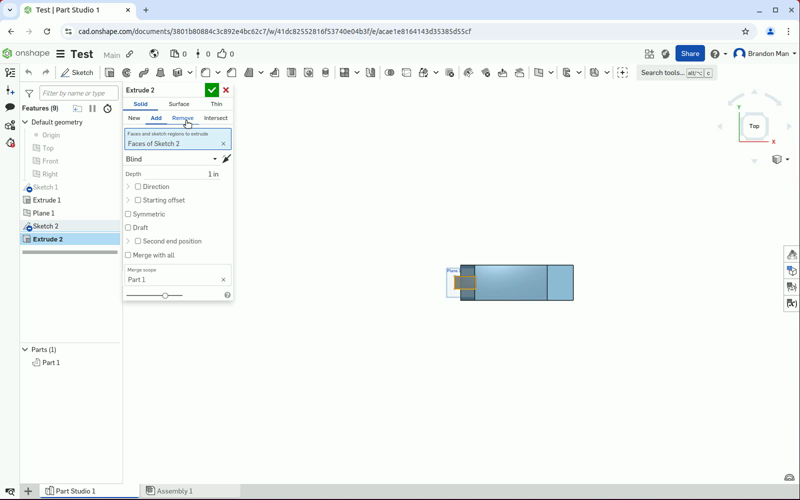
click(186, 120)
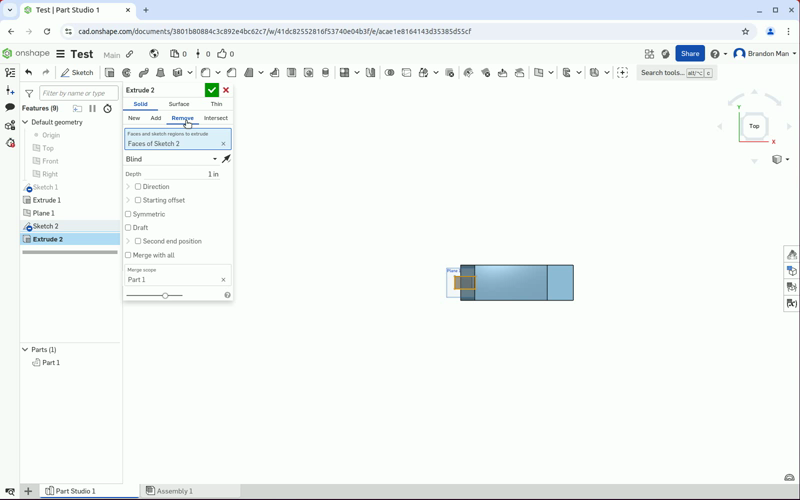
key(tab, 4)
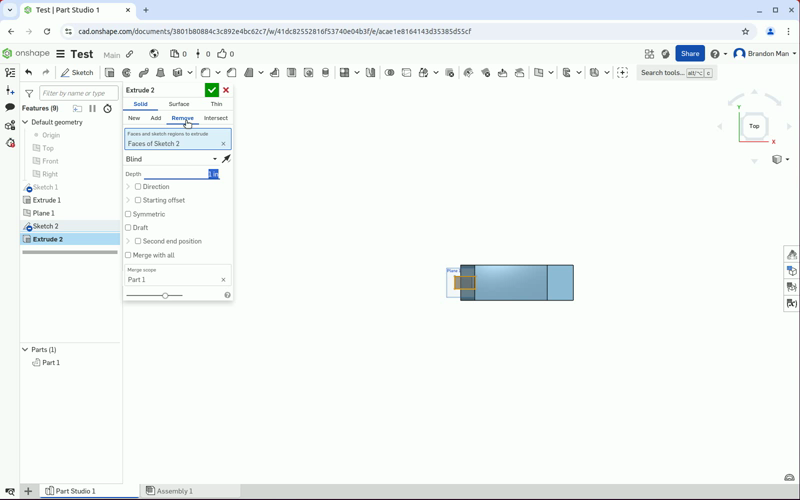
text(2.889)
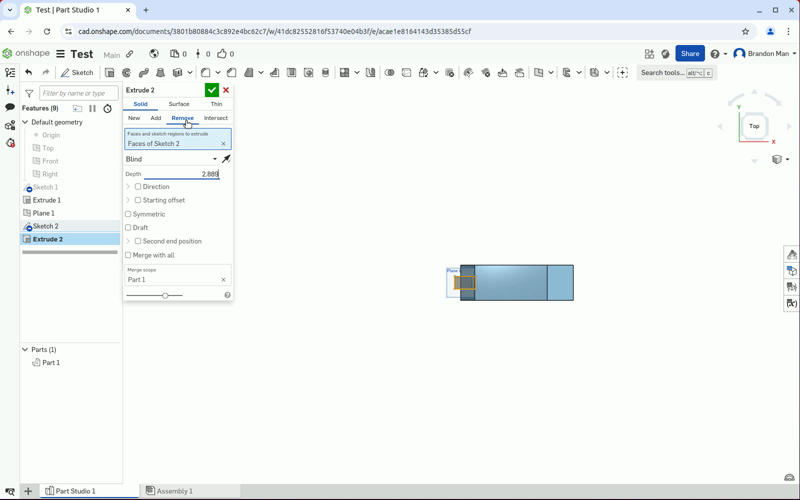
key(tab, 6)
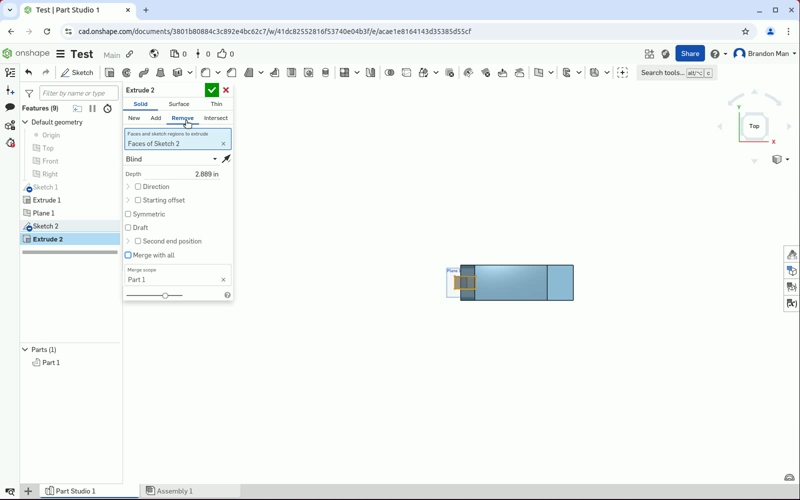
key(space)
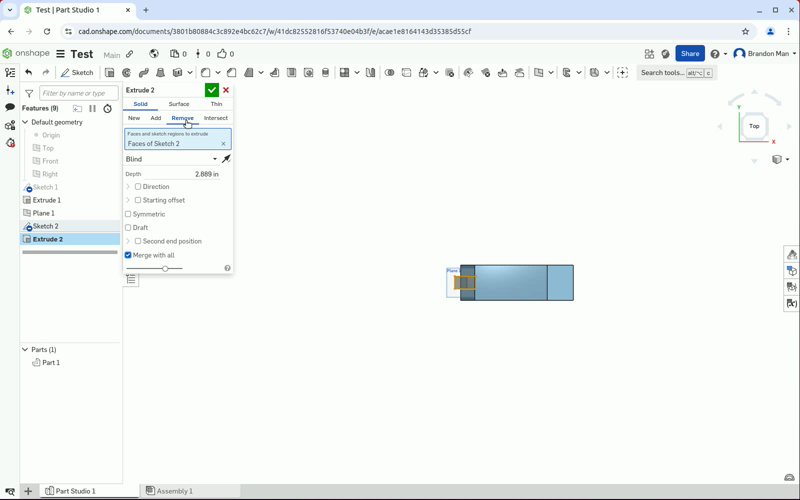
key(enter)
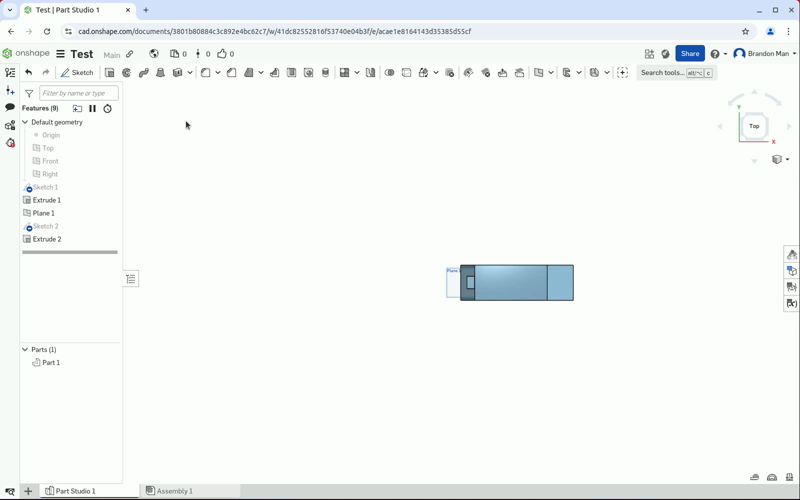
key(shift+h)
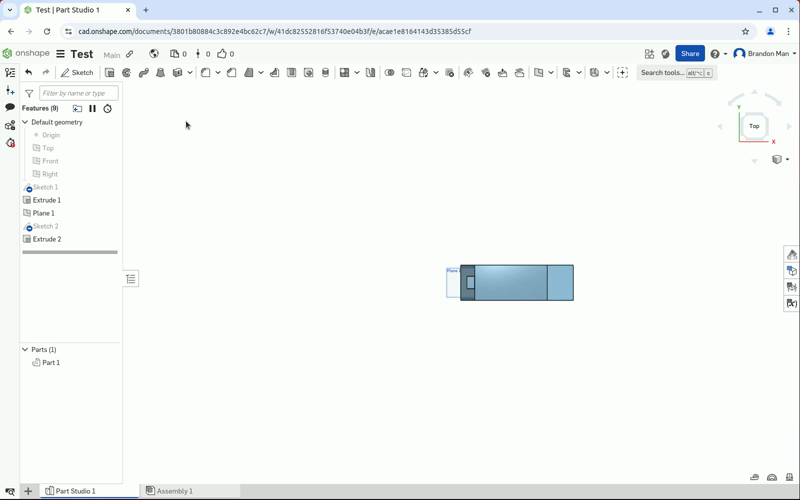
key(shift+h)
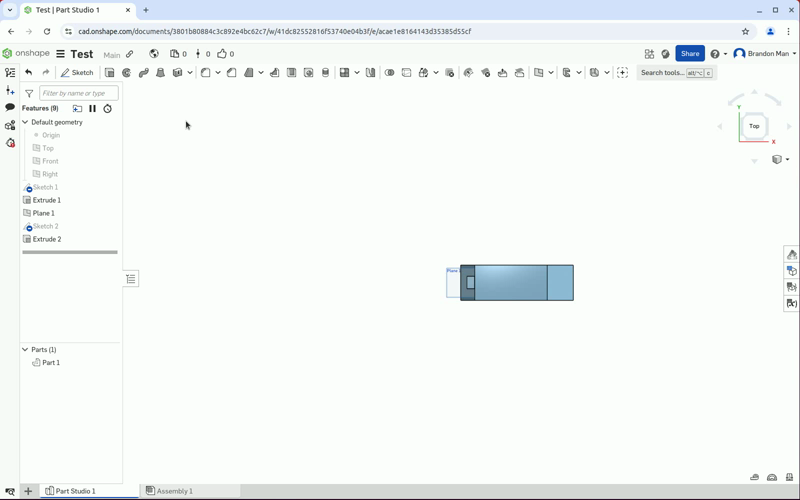
mouse_move(73, 189)
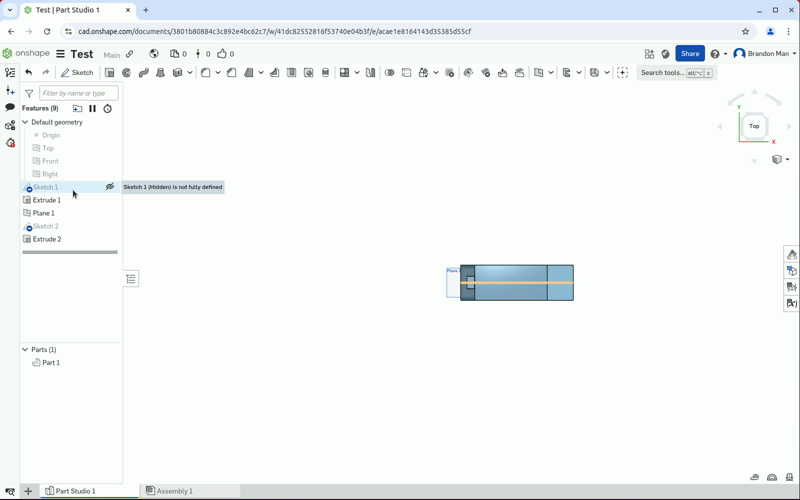
click(73, 189)
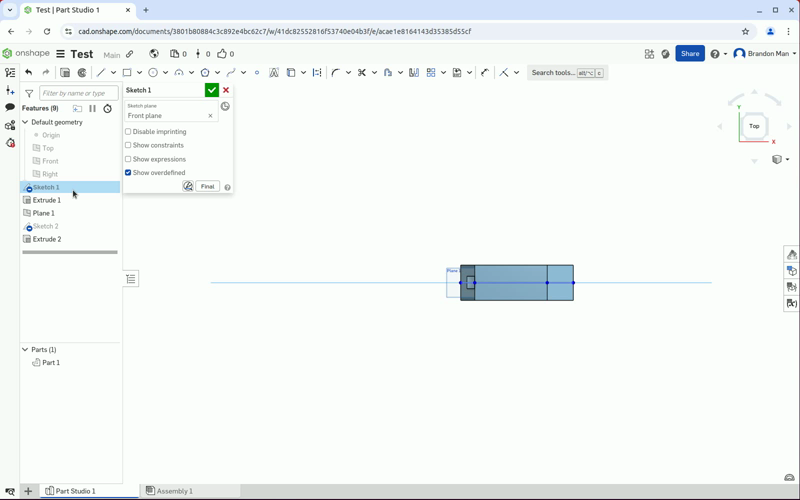
mouse_move(229, 92)
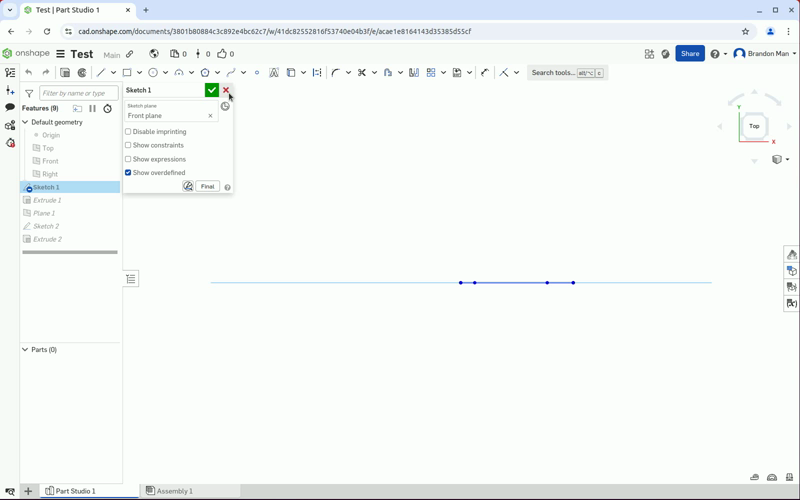
click(229, 92)
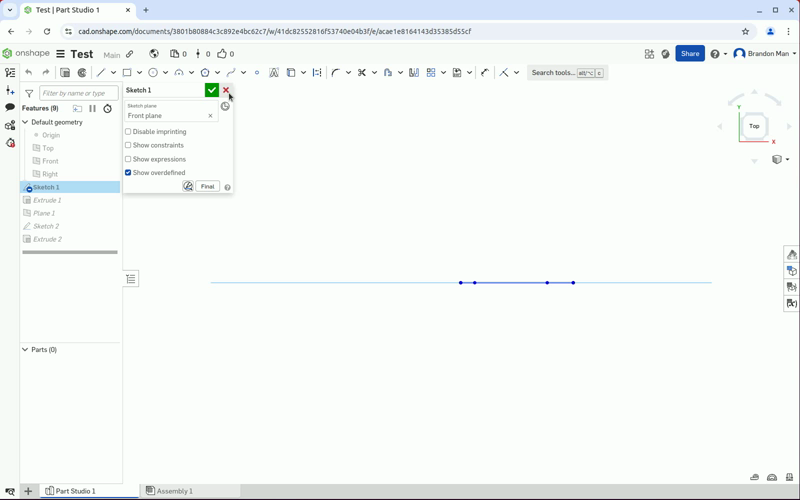
key(shift+s)
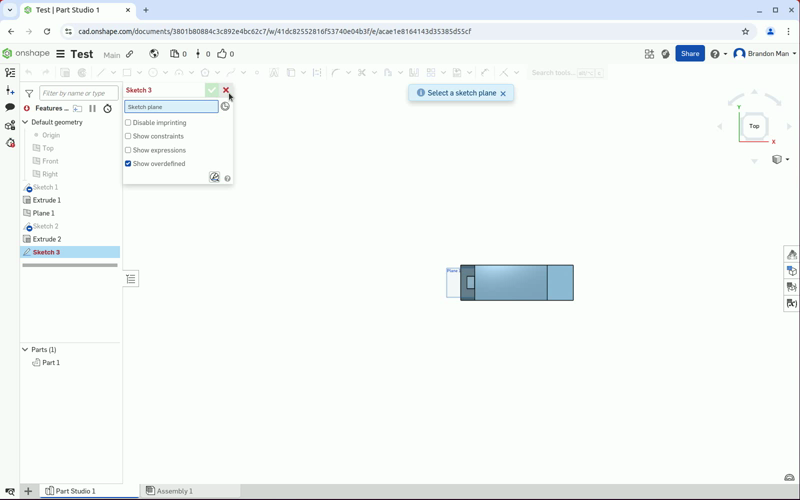
mouse_move(73, 215)
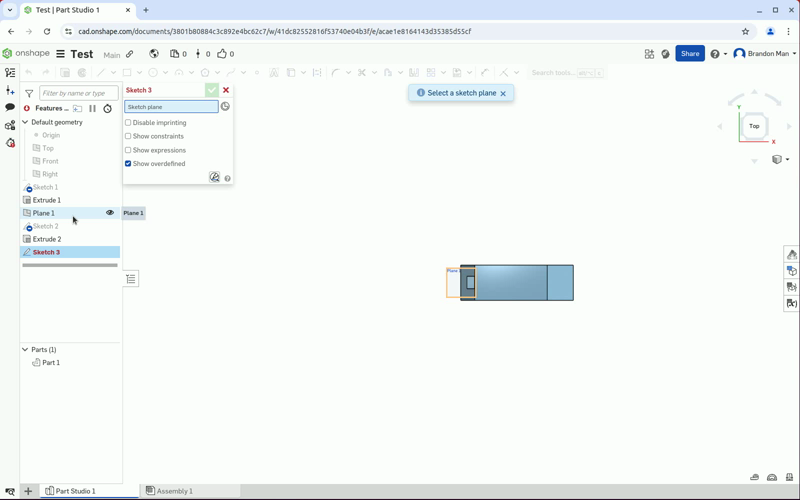
click(73, 215)
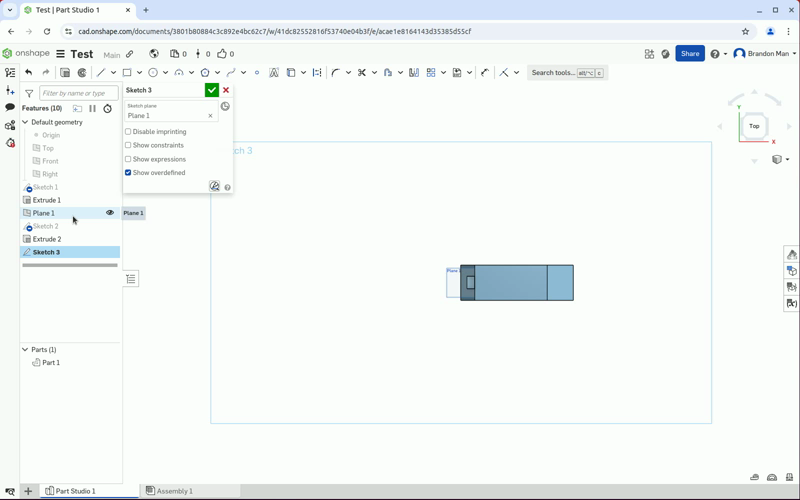
mouse_move(73, 352)
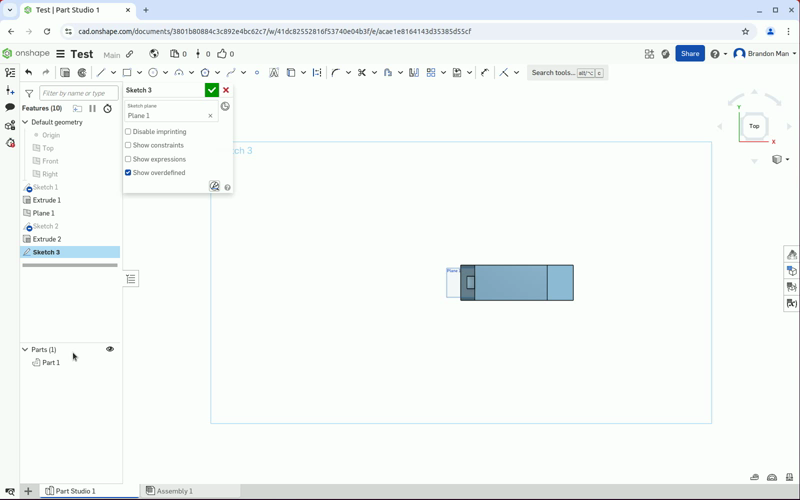
key(y)
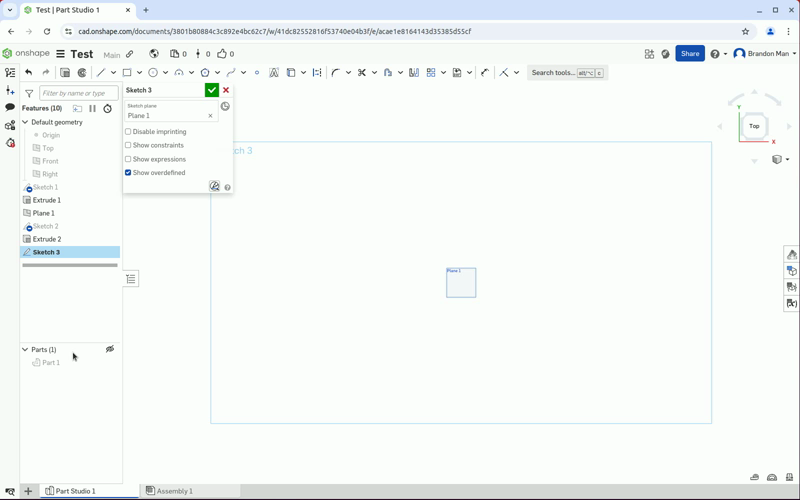
key(l)
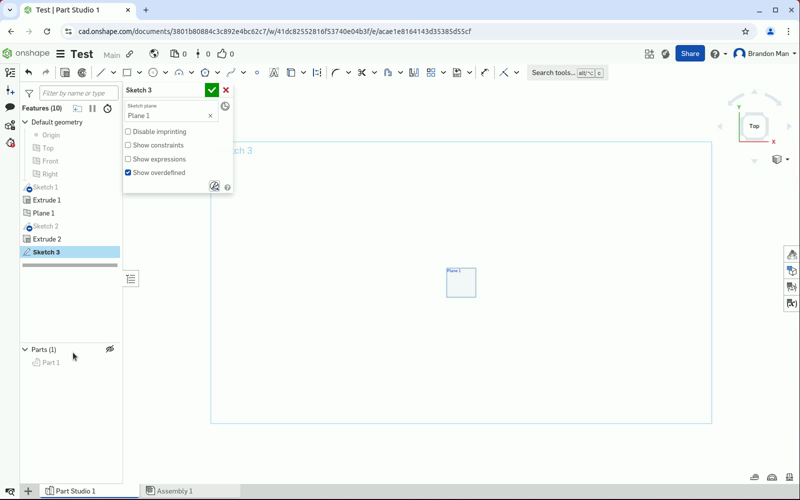
key_down(shift)
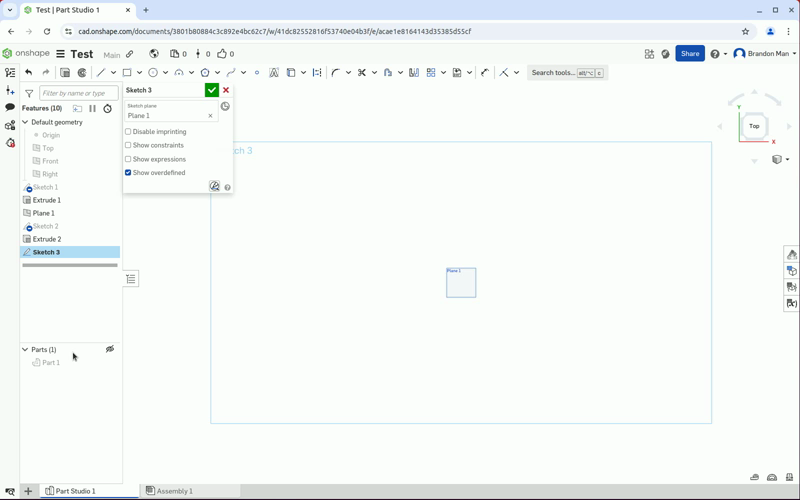
mouse_move(547, 288)
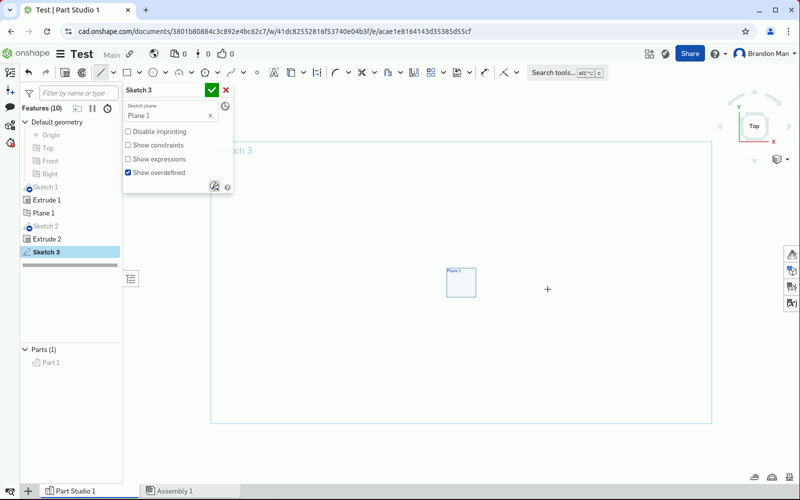
click(547, 288)
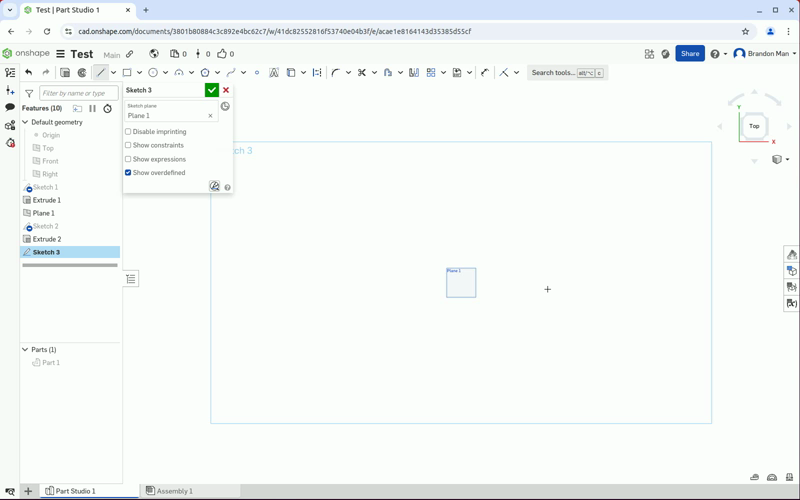
key_up(shift)
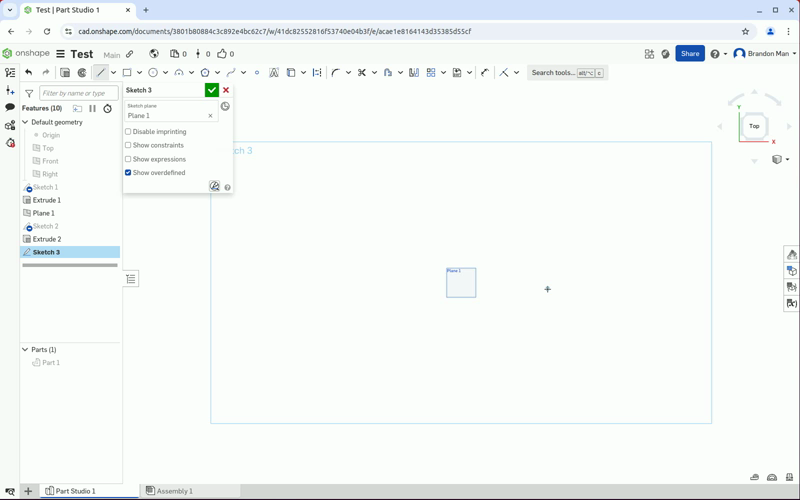
key_down(shift)
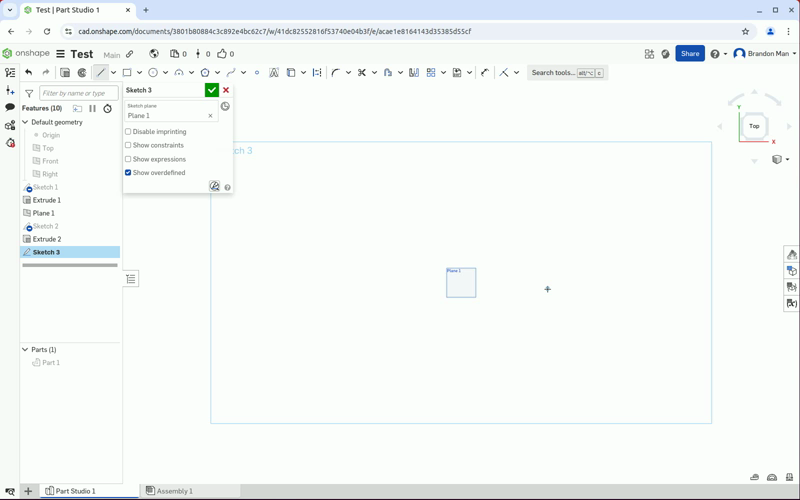
mouse_move(589, 288)
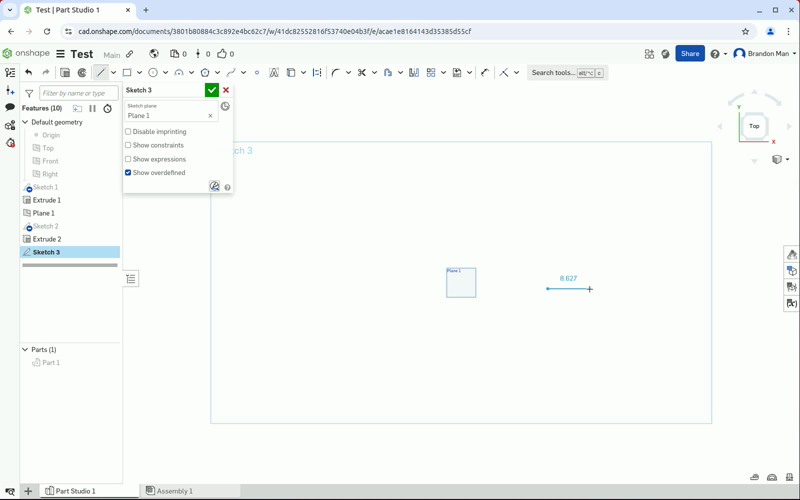
click(589, 288)
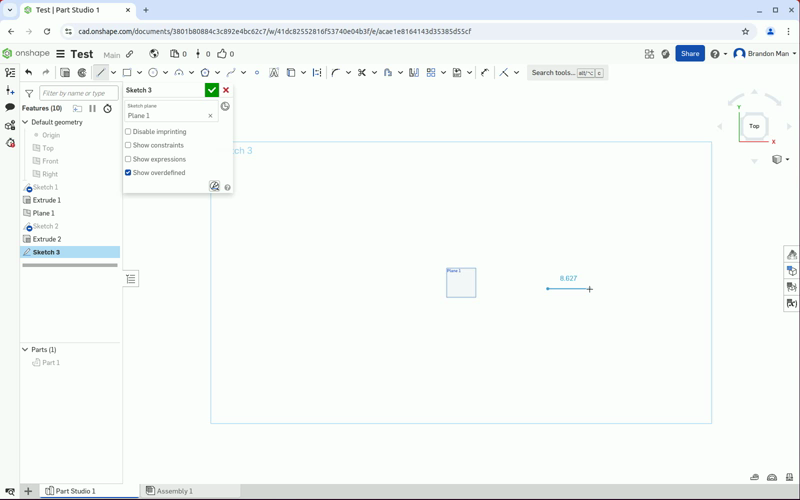
key_up(shift)
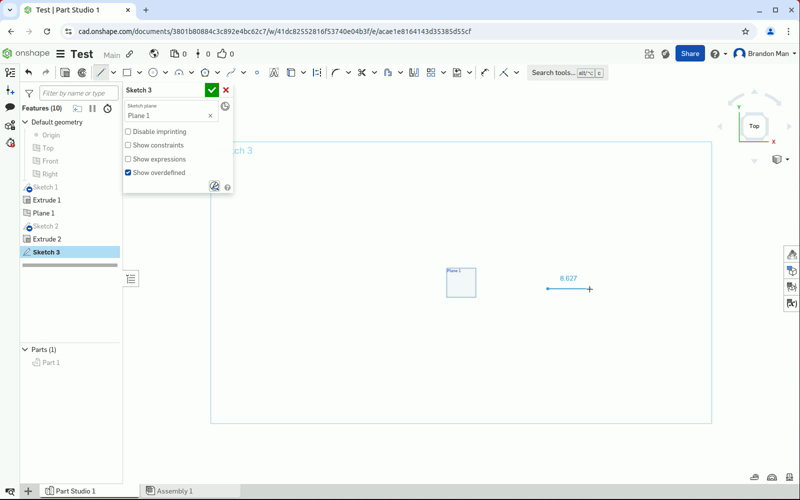
key_down(shift)
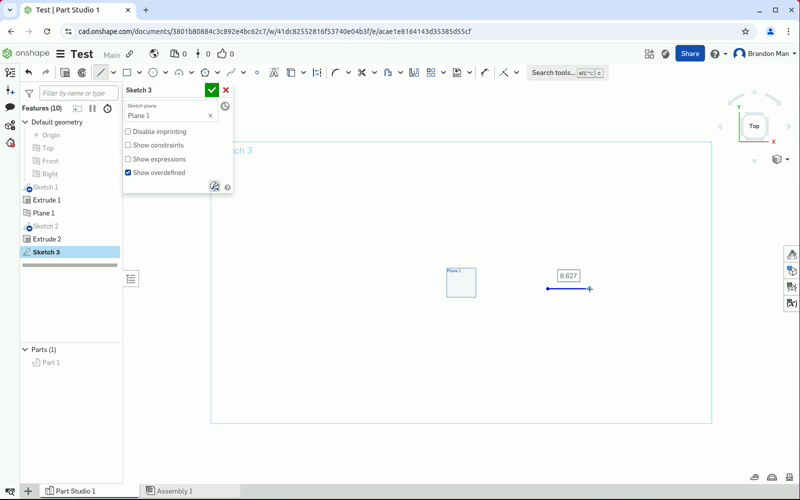
mouse_move(589, 288)
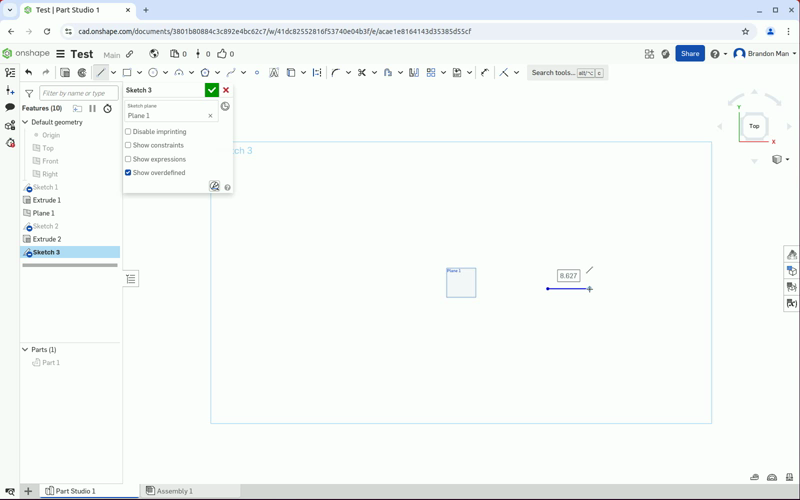
mouse_move(589, 276)
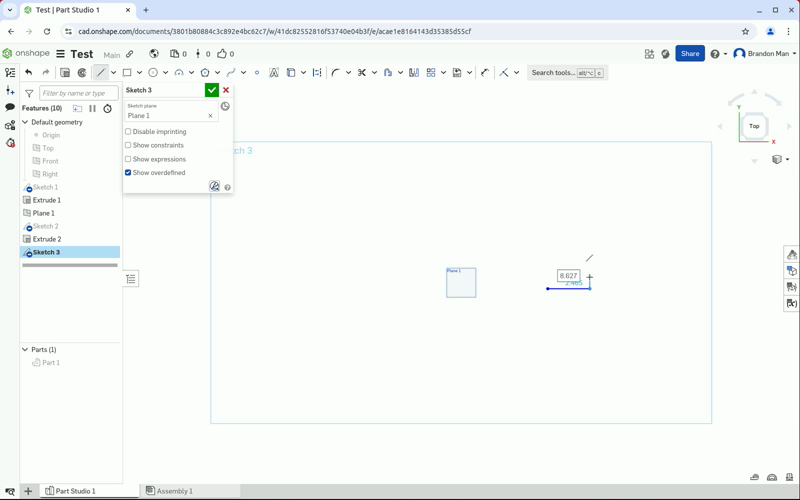
click(589, 276)
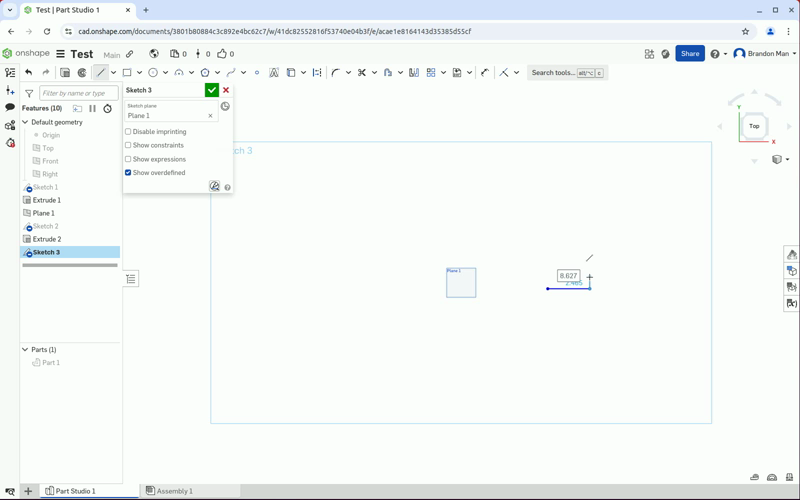
key_up(shift)
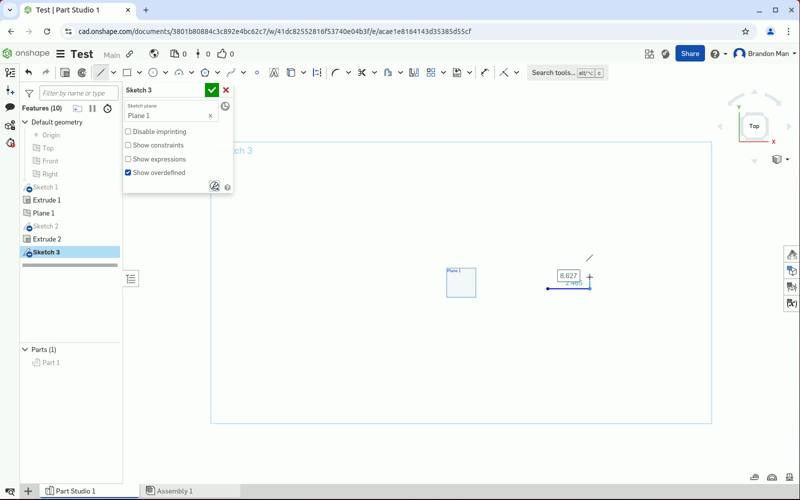
key_down(shift)
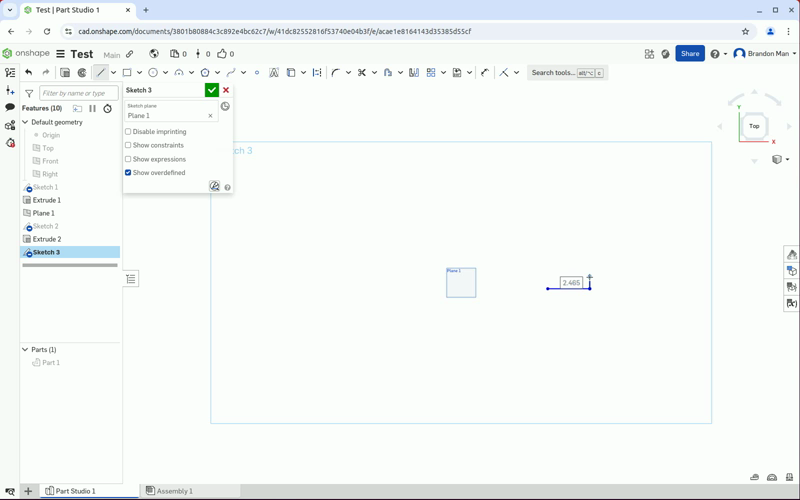
mouse_move(547, 276)
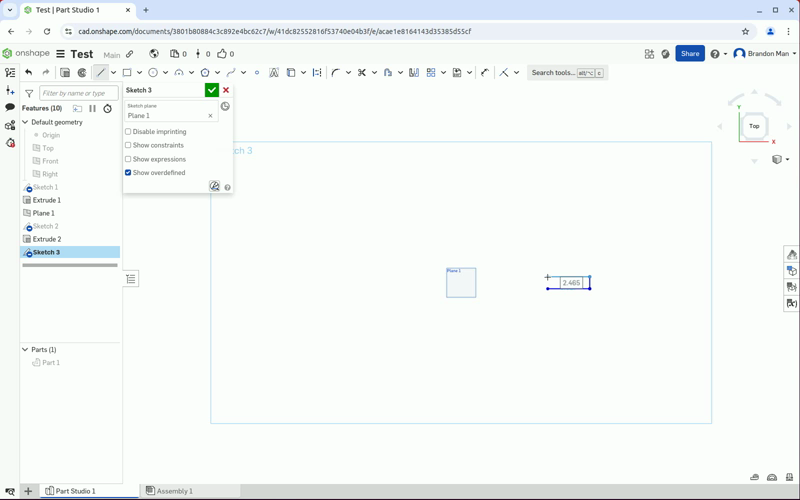
click(547, 276)
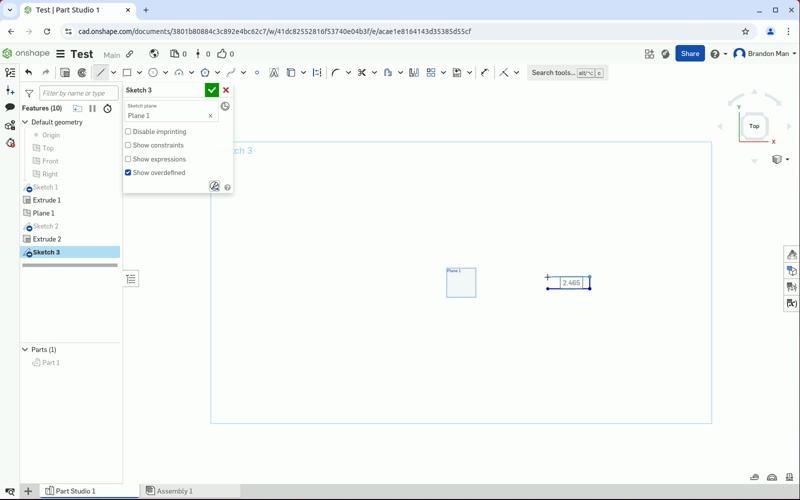
key_up(shift)
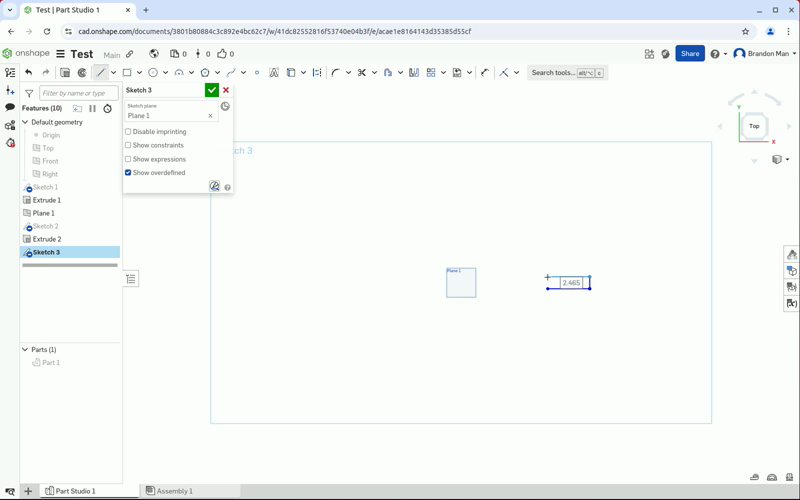
mouse_move(577, 276)
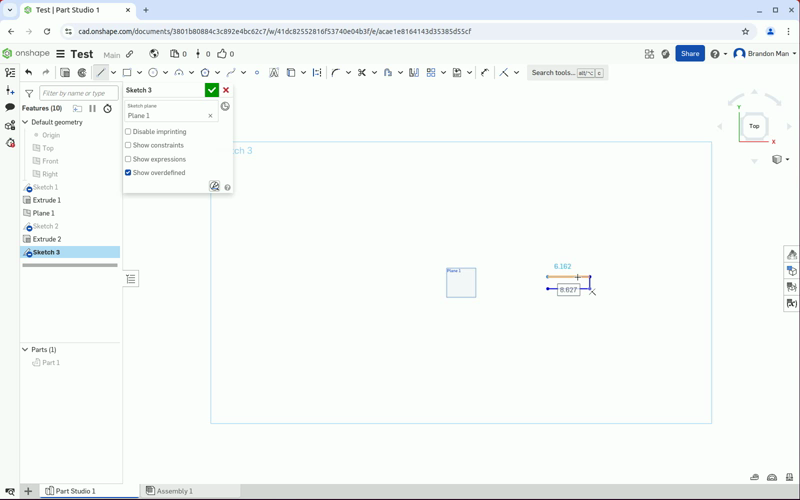
key_down(shift)
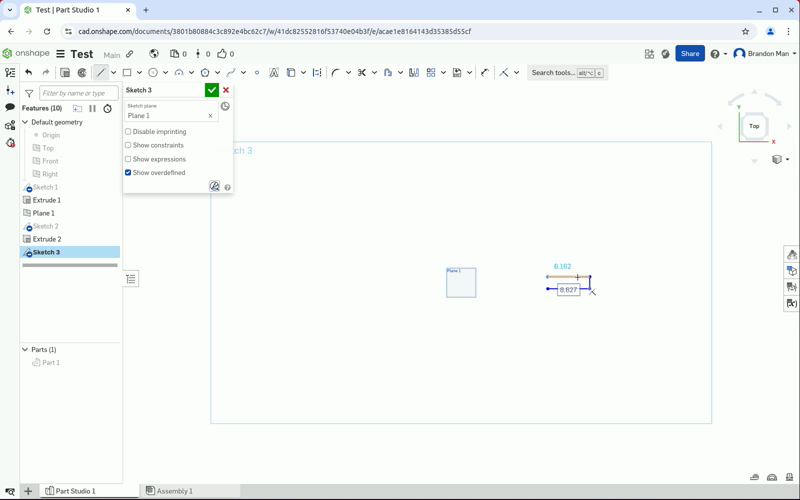
mouse_move(547, 288)
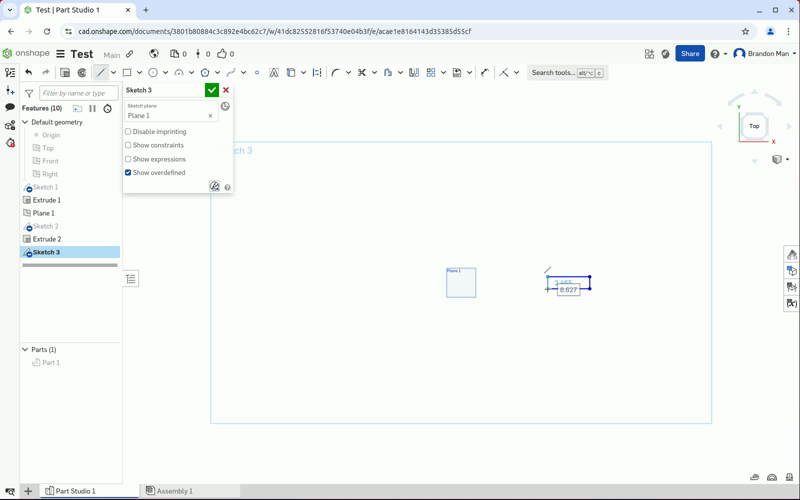
key_up(shift)
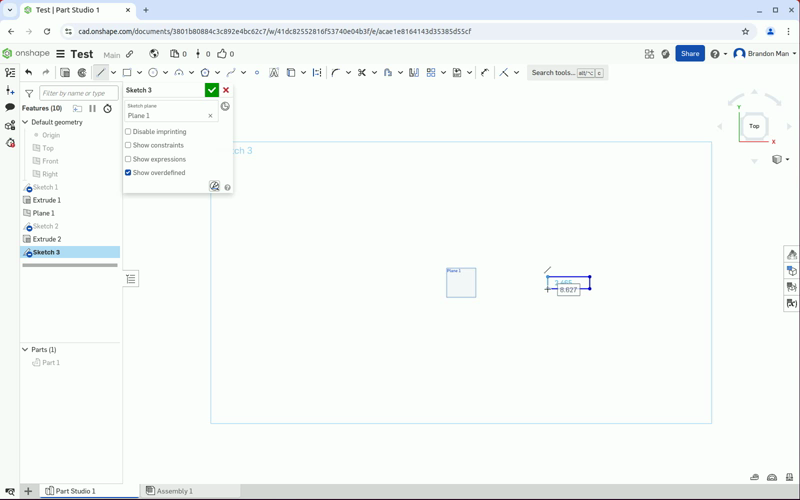
click(547, 288)
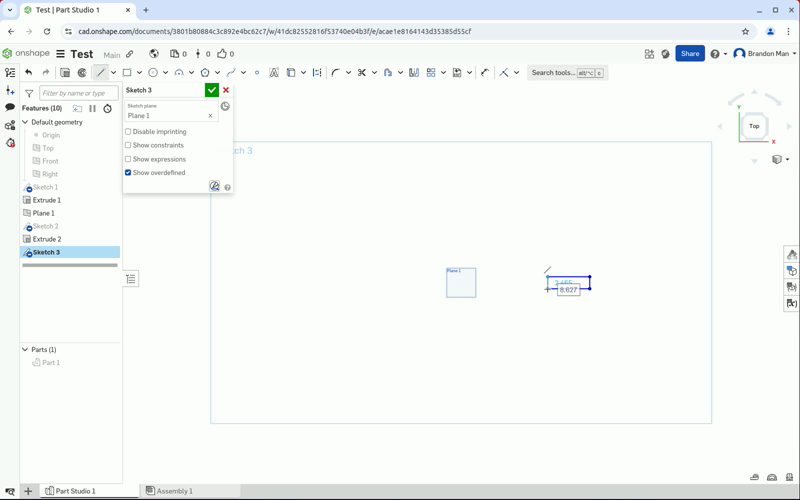
key(esc)
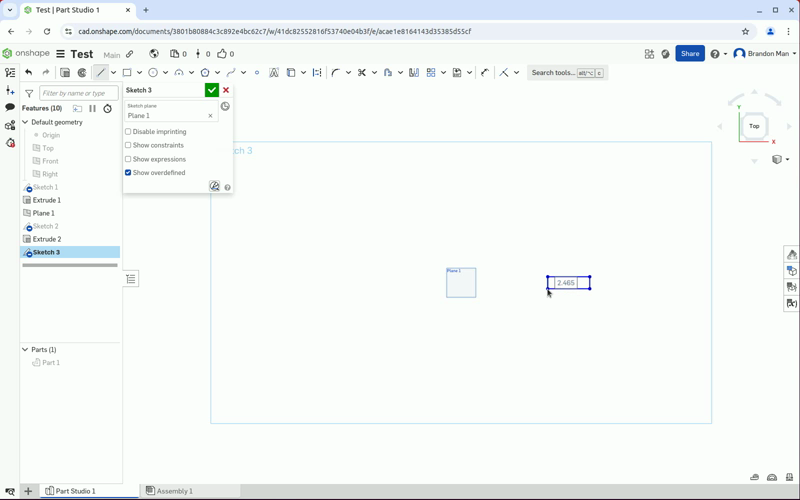
mouse_move(589, 286)
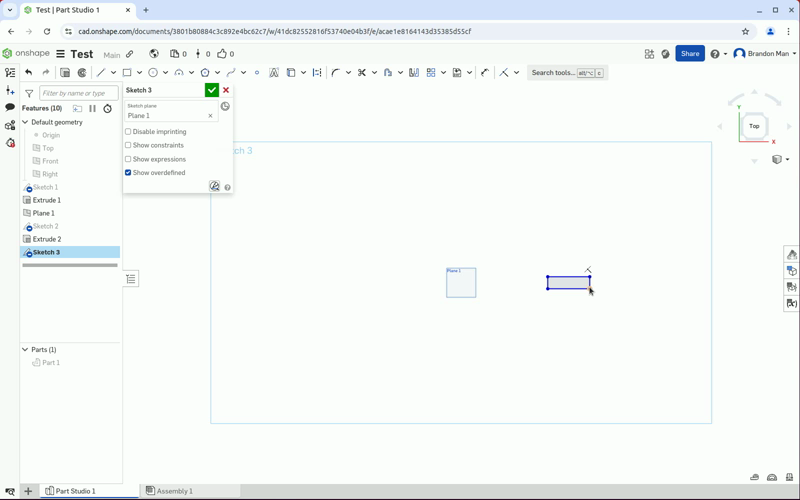
scroll(6)
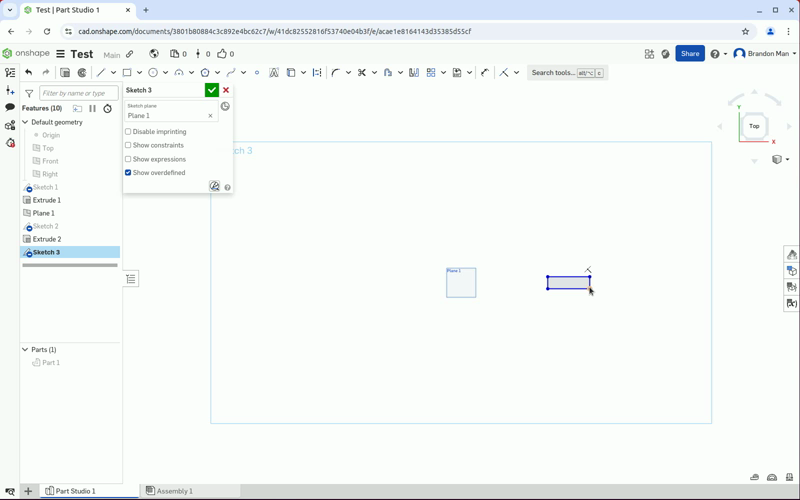
scroll(6)
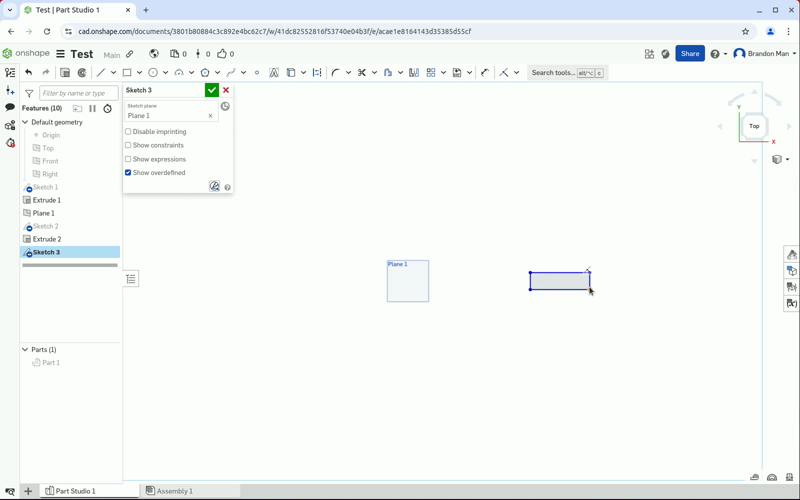
scroll(6)
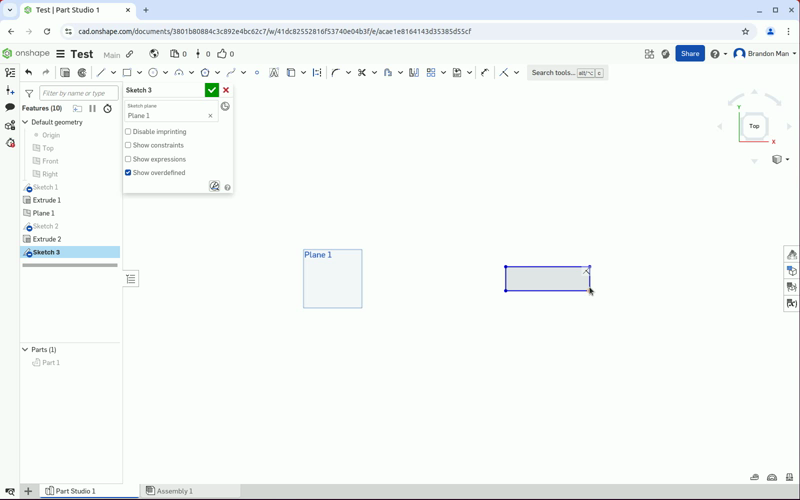
scroll(6)
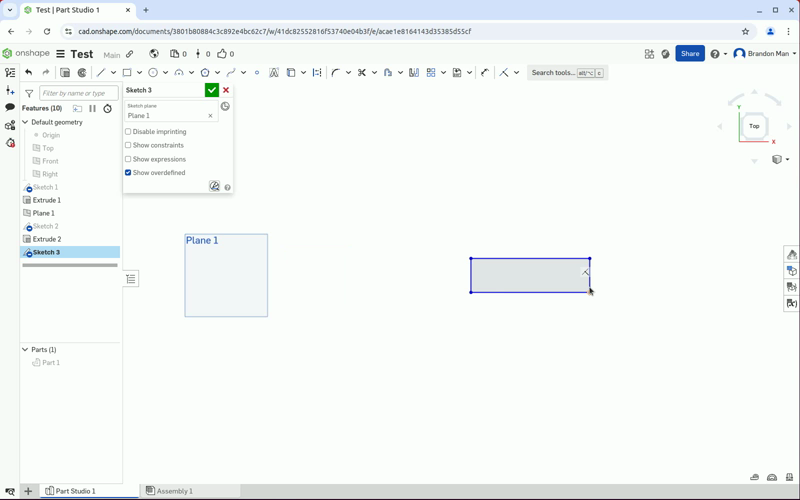
scroll(6)
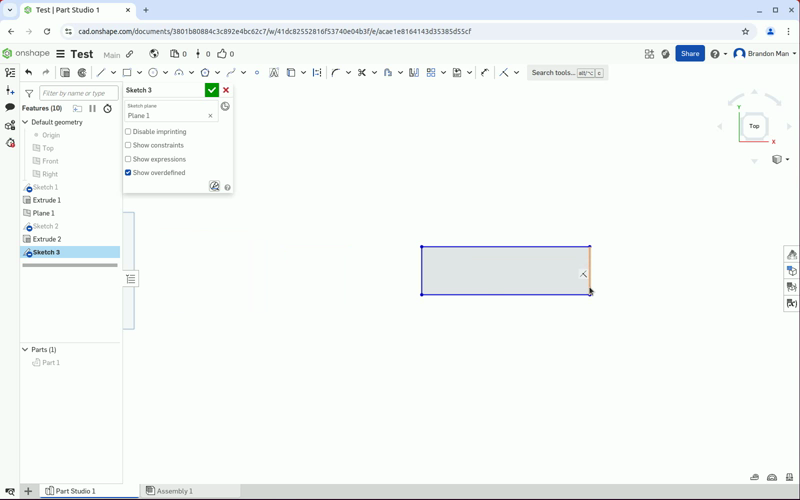
scroll(6)
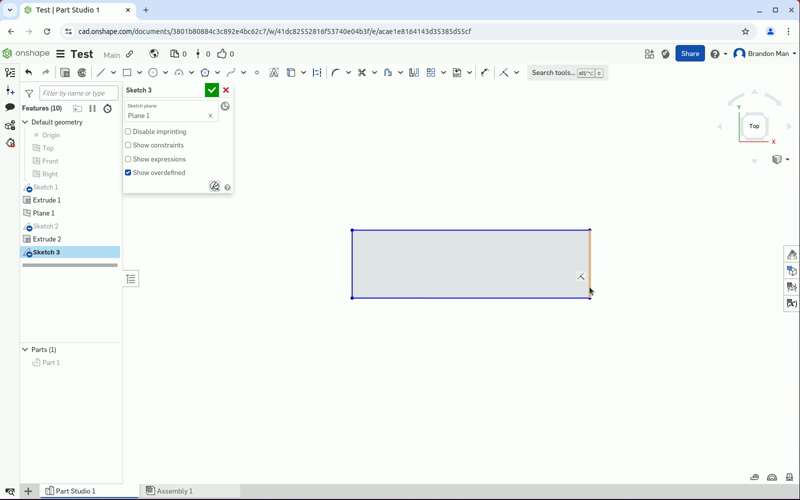
scroll(6)
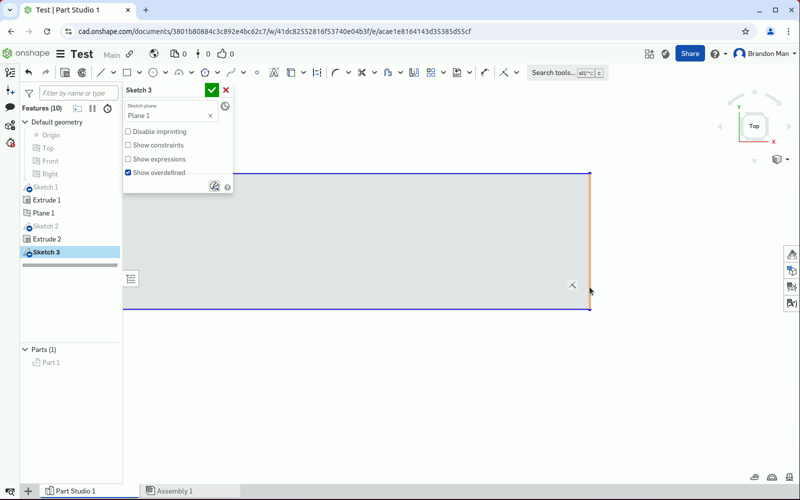
click(589, 286)
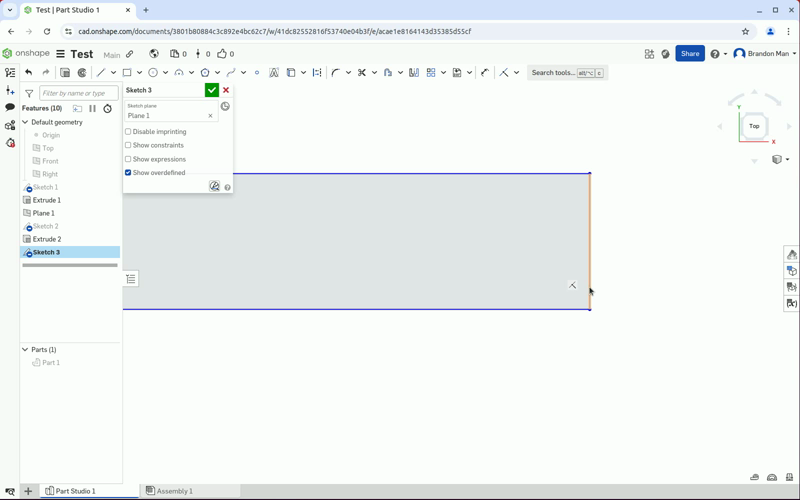
scroll(-6)
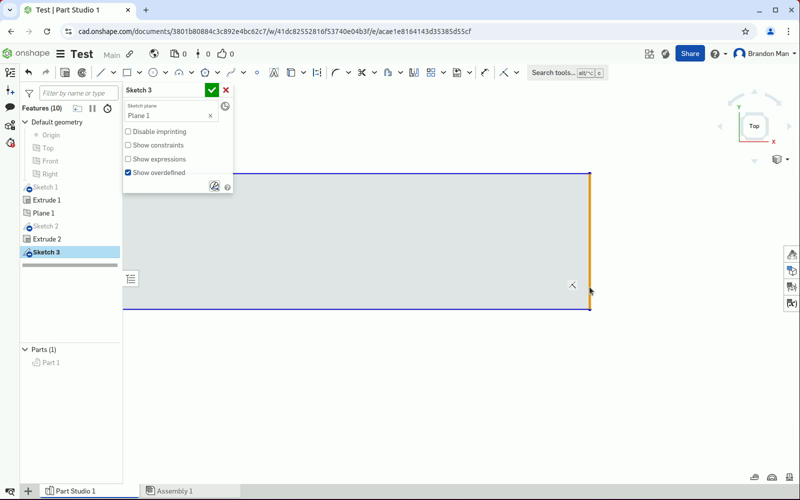
scroll(-6)
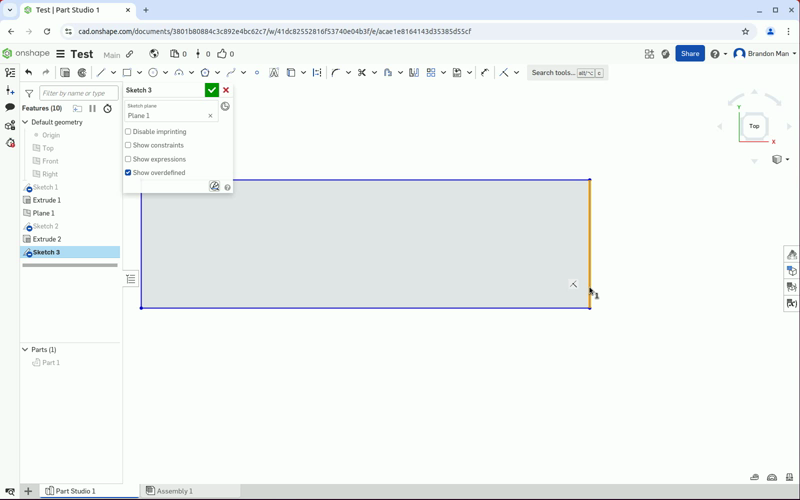
scroll(-6)
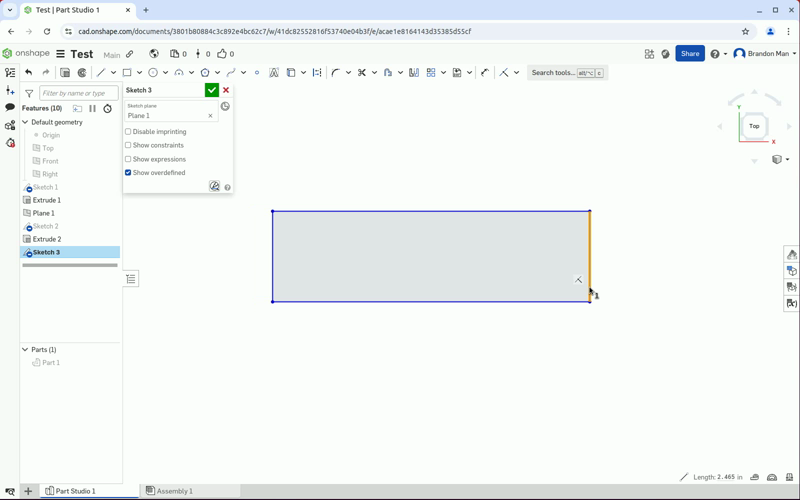
scroll(-6)
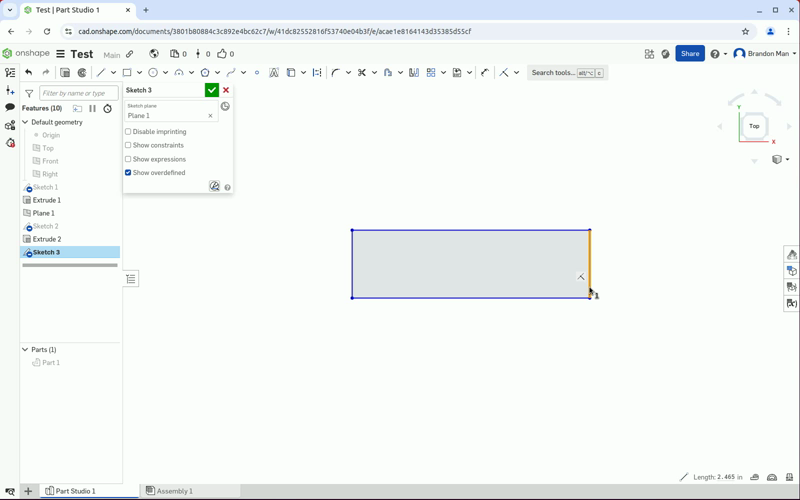
scroll(-6)
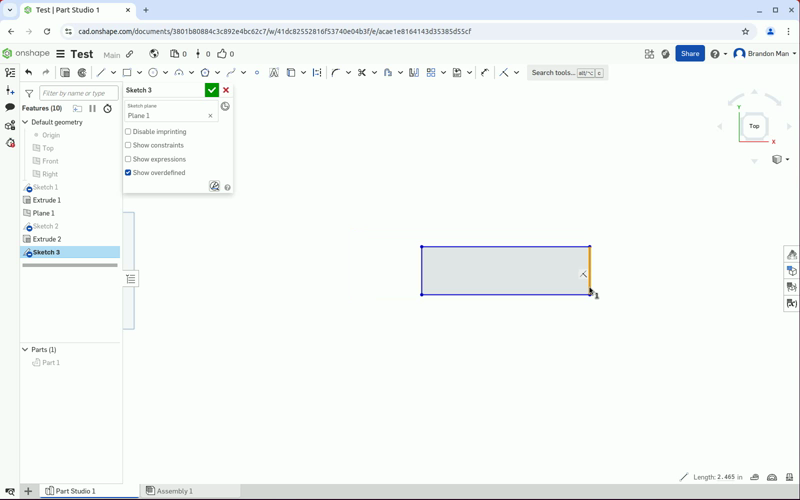
scroll(-6)
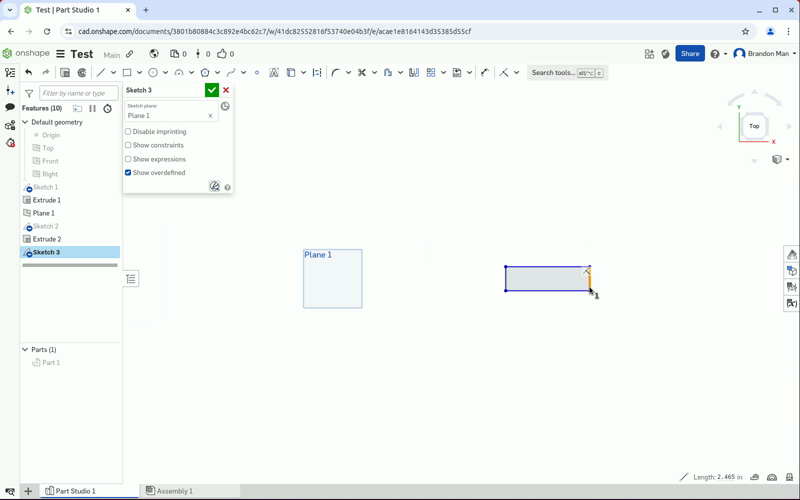
scroll(-6)
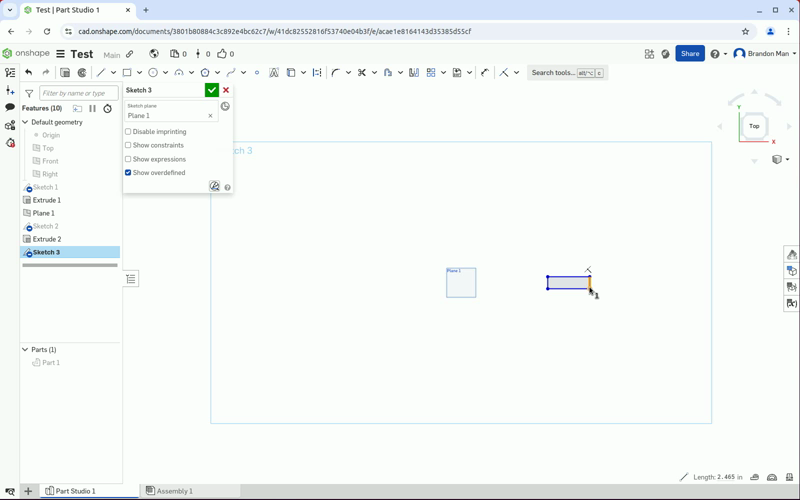
mouse_move(73, 352)
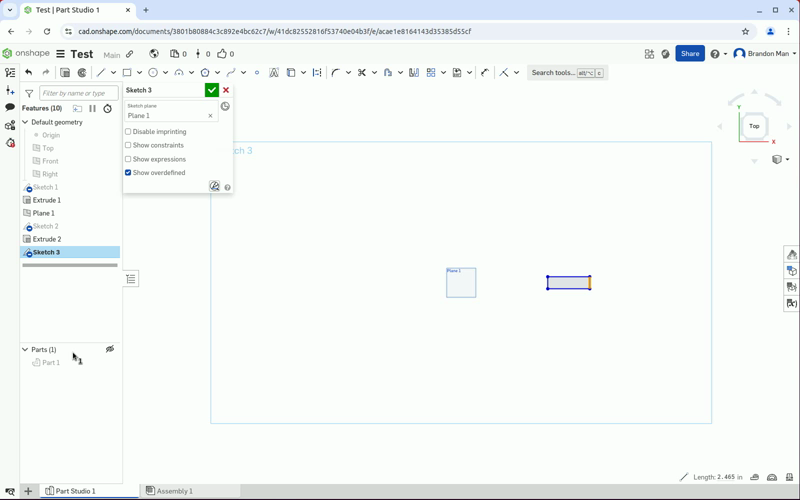
key(shift+y)
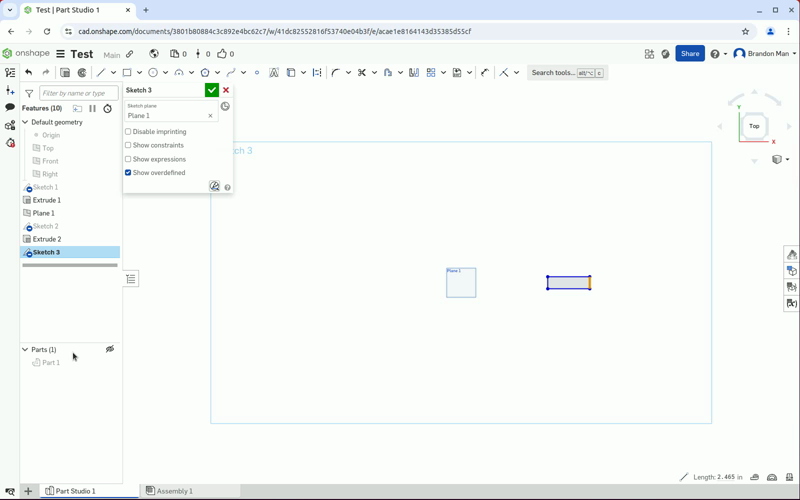
key(shift+e)
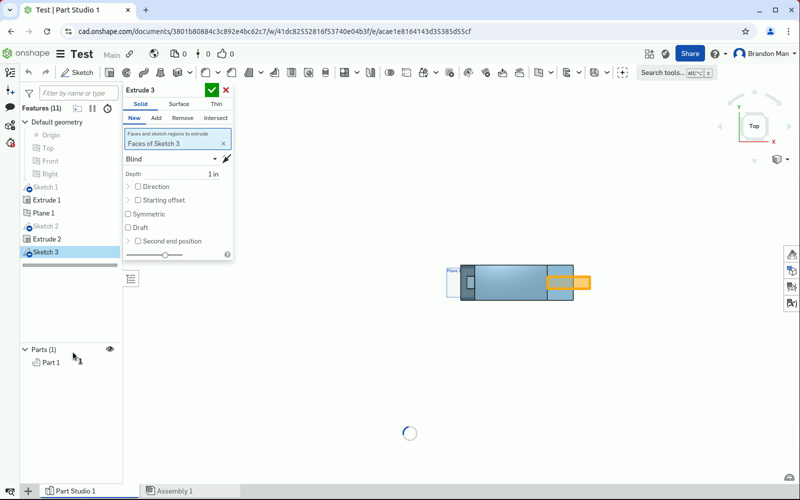
mouse_move(143, 106)
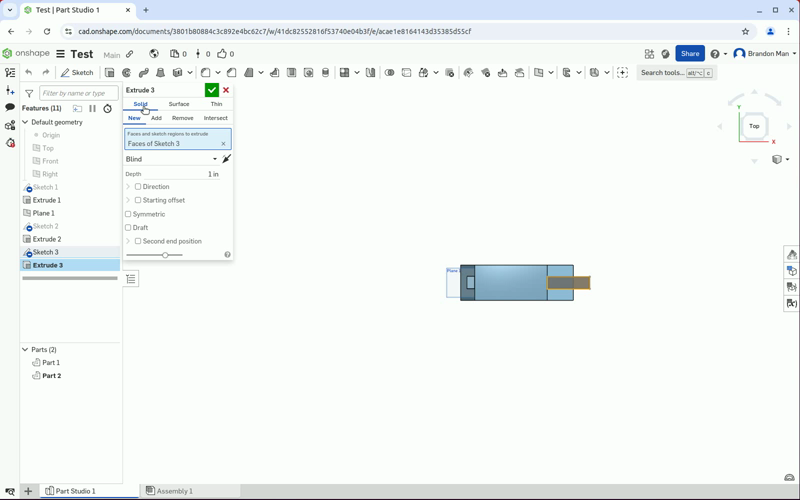
click(143, 106)
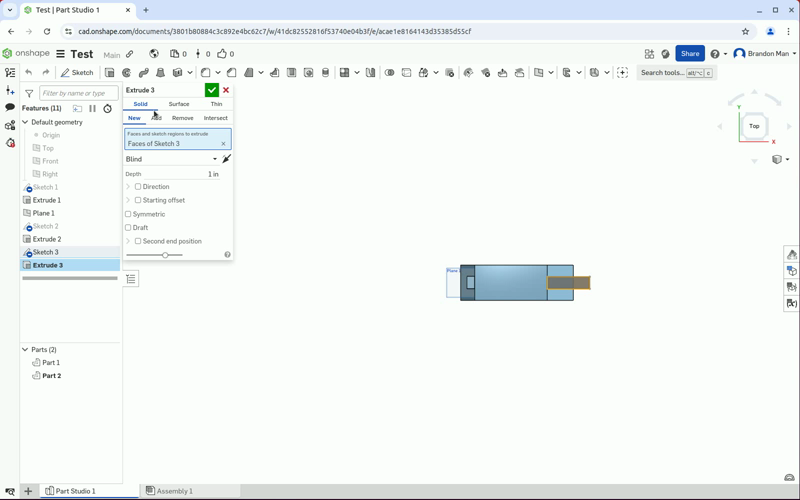
mouse_move(186, 120)
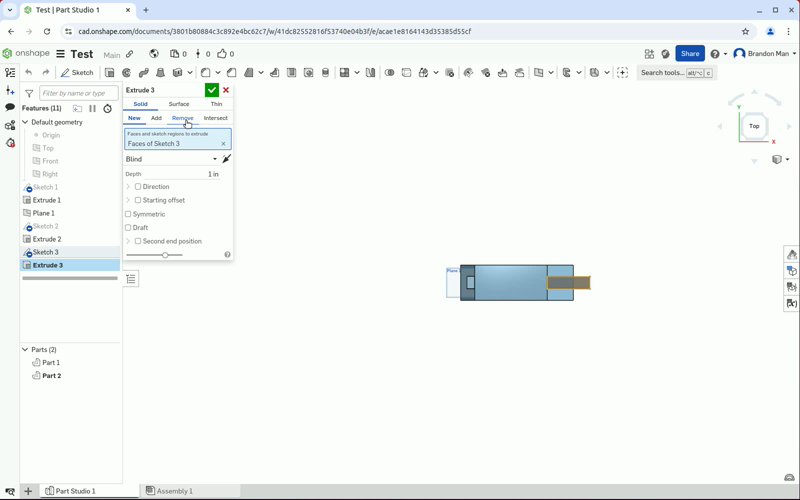
click(186, 120)
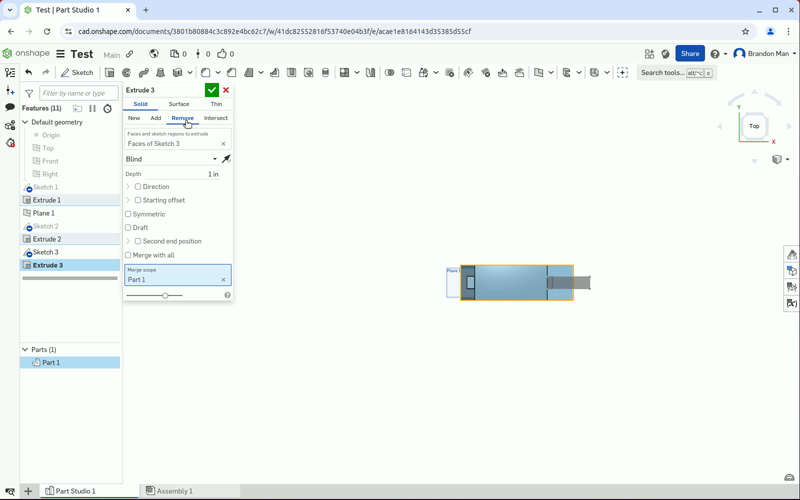
key(tab, 4)
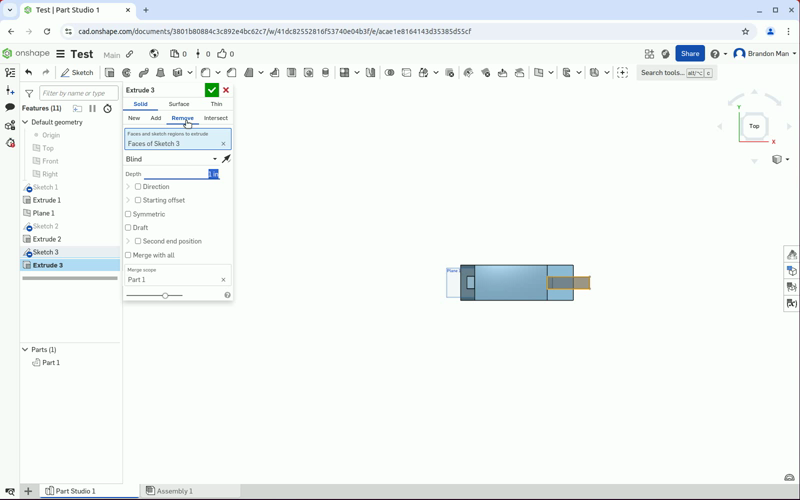
text(2.889)
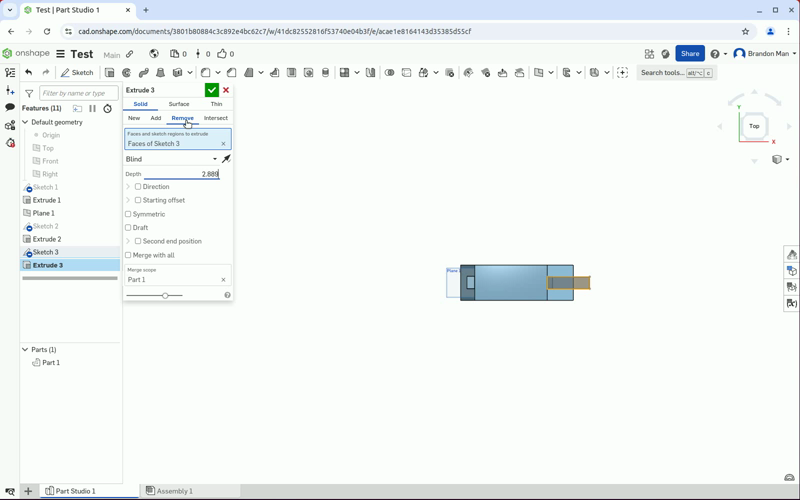
key(tab, 6)
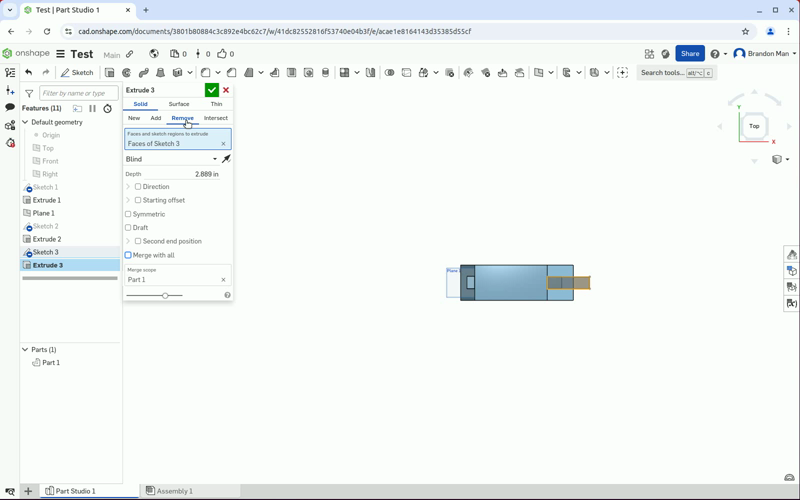
key(space)
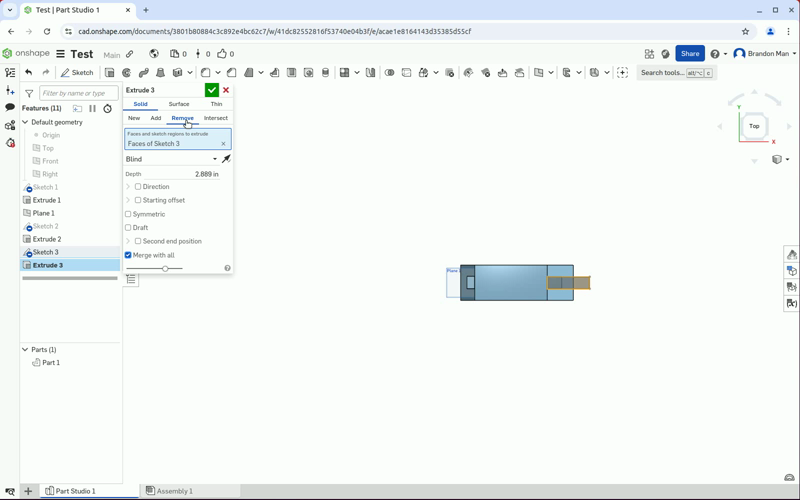
key(enter)
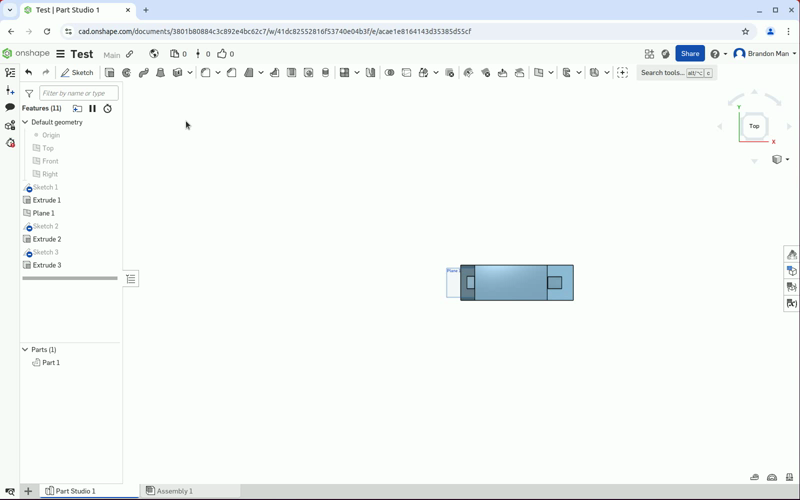
key(shift+h)
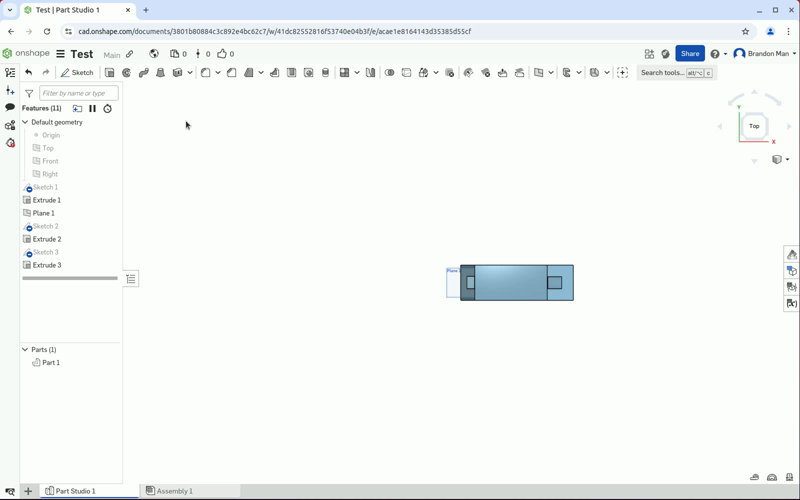
key(shift+h)
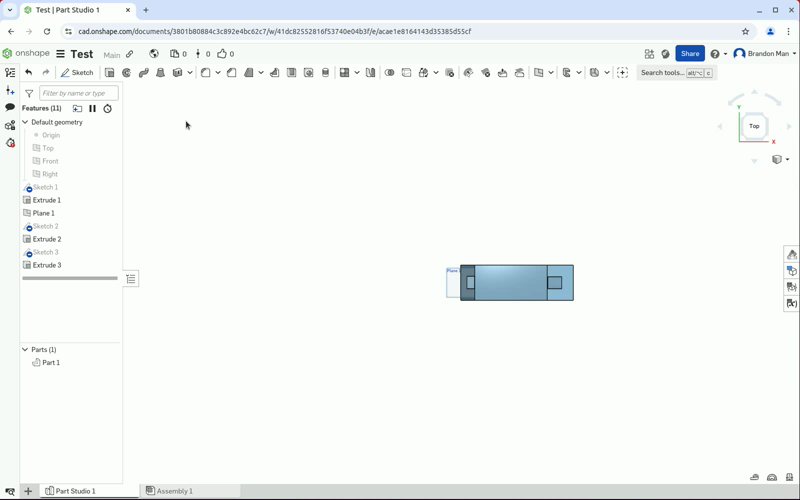
mouse_move(73, 189)
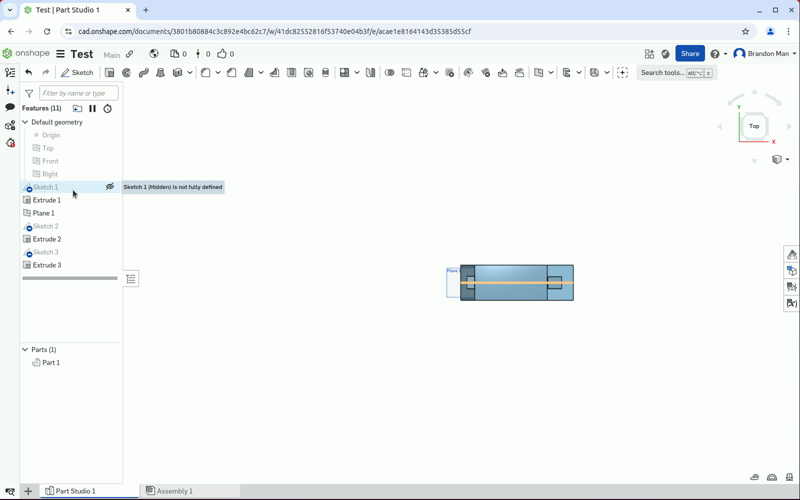
click(73, 189)
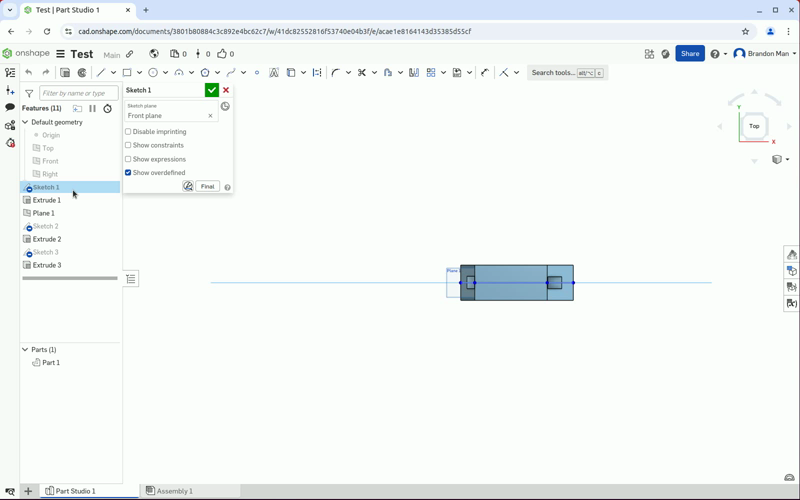
mouse_move(229, 92)
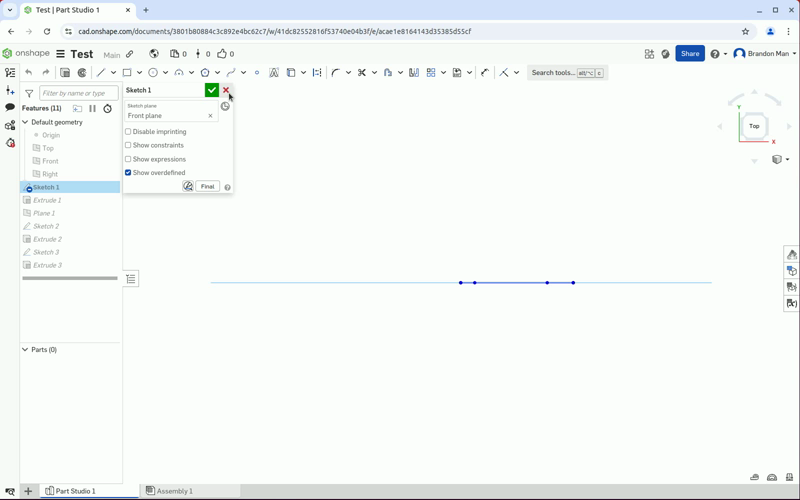
click(229, 92)
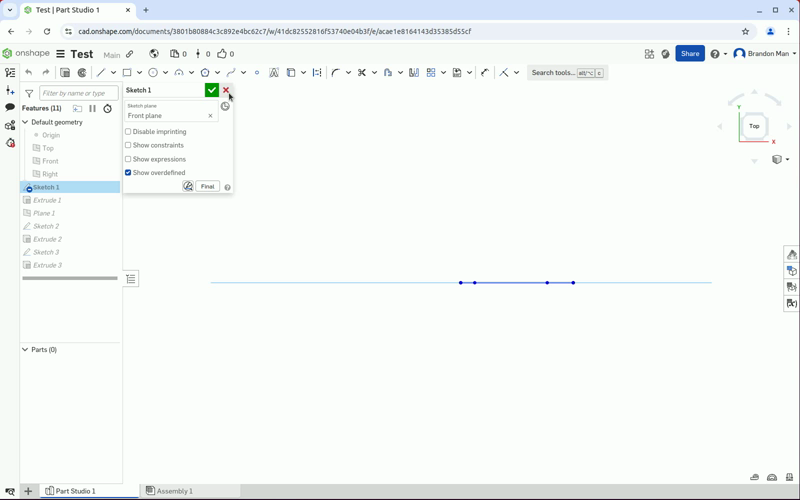
key(shift+s)
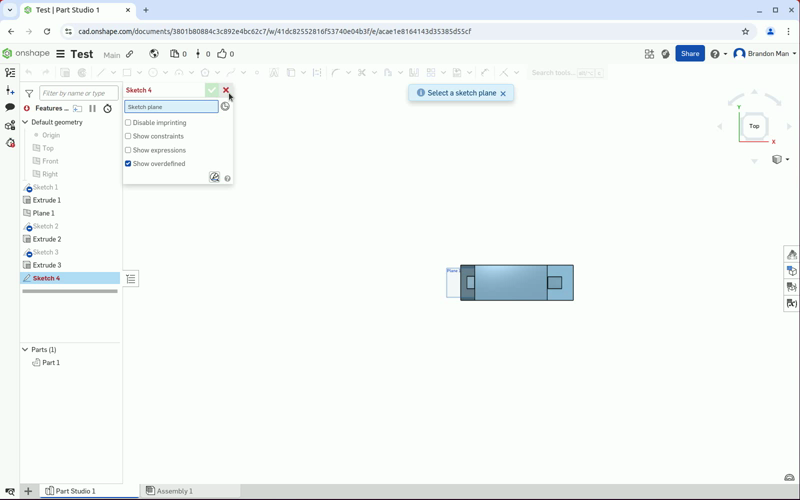
mouse_move(73, 215)
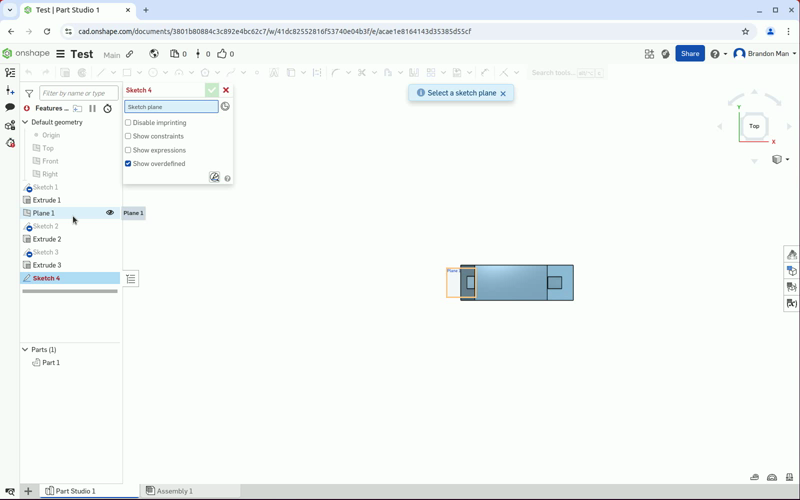
click(73, 215)
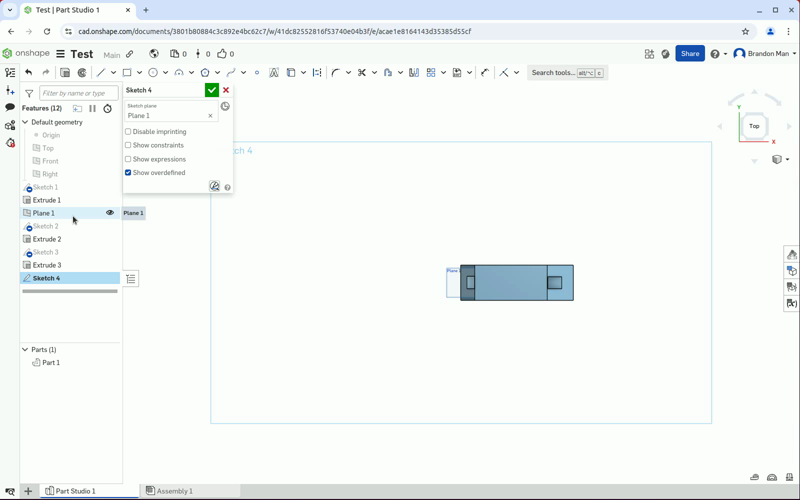
mouse_move(73, 352)
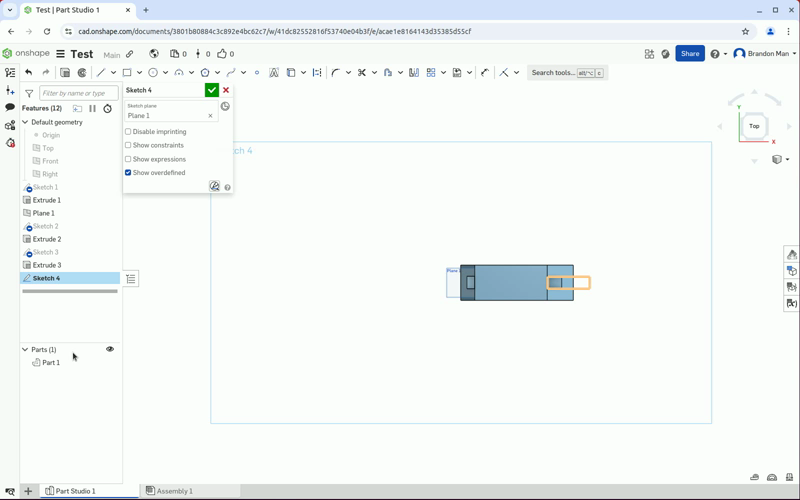
key(y)
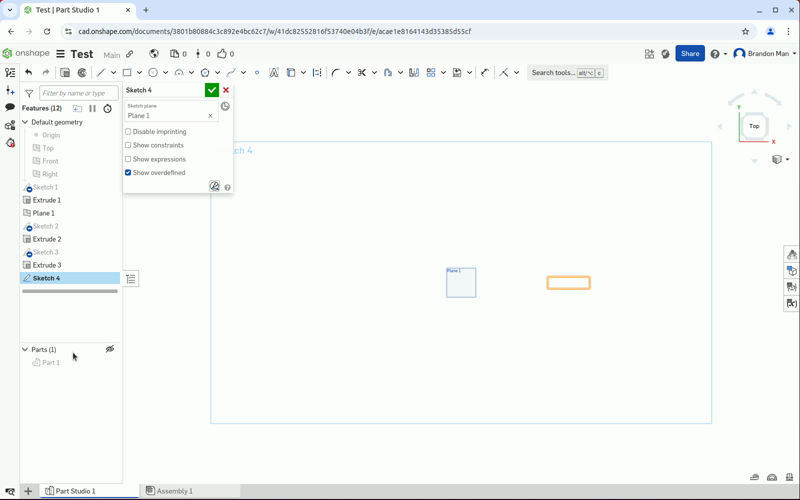
key(l)
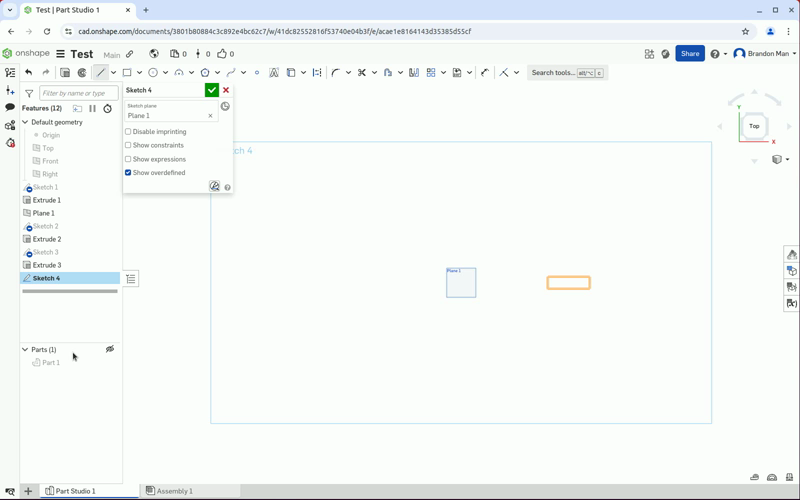
key_down(shift)
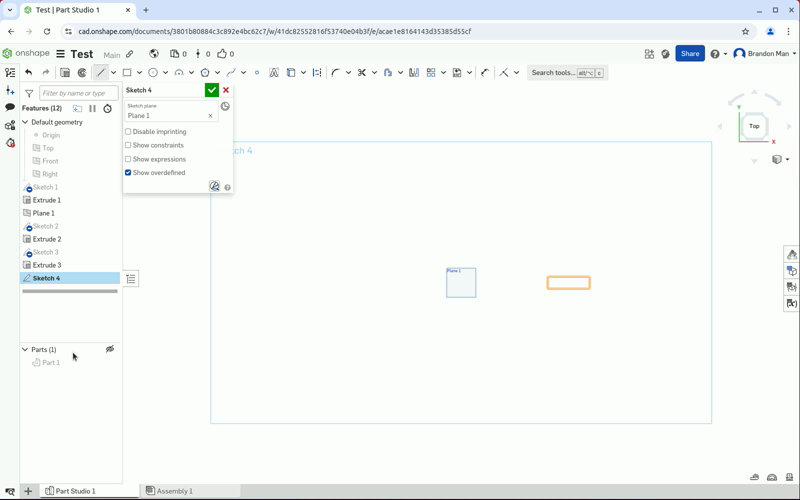
mouse_move(476, 288)
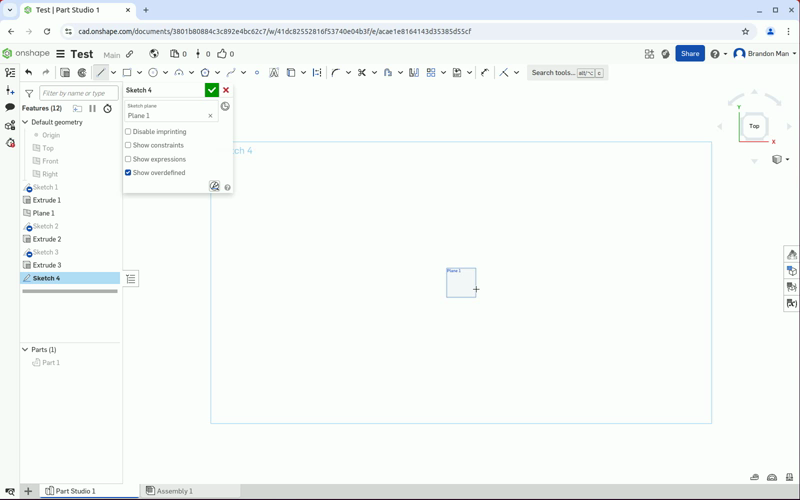
click(476, 288)
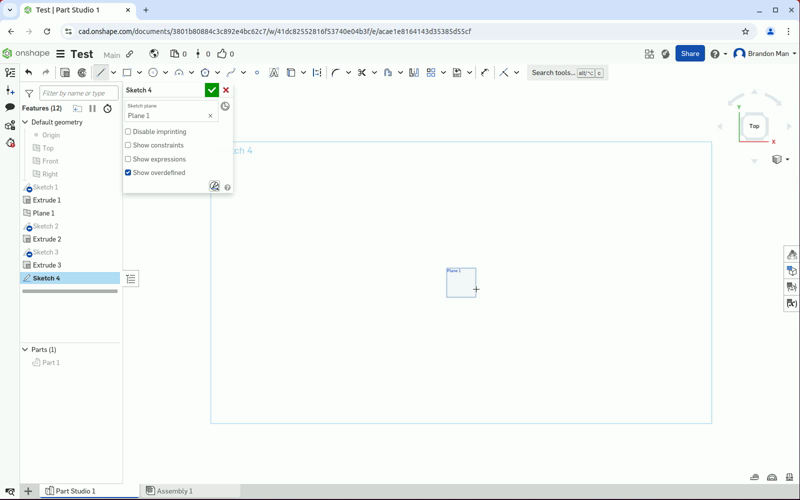
key_up(shift)
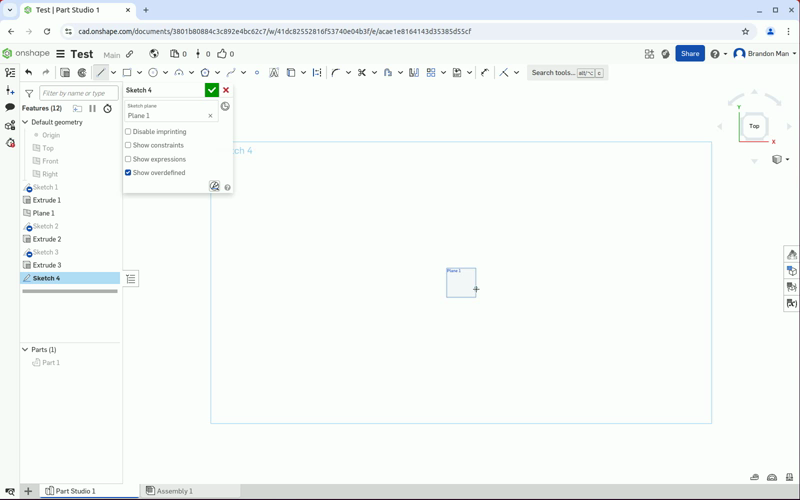
key_down(shift)
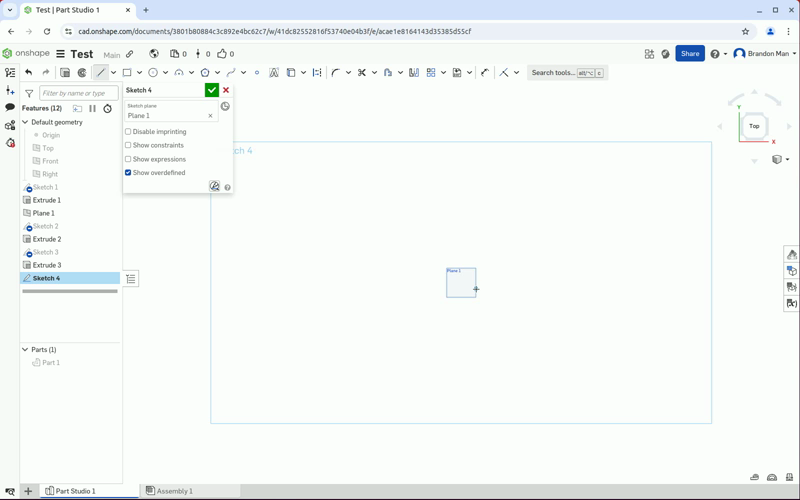
mouse_move(549, 288)
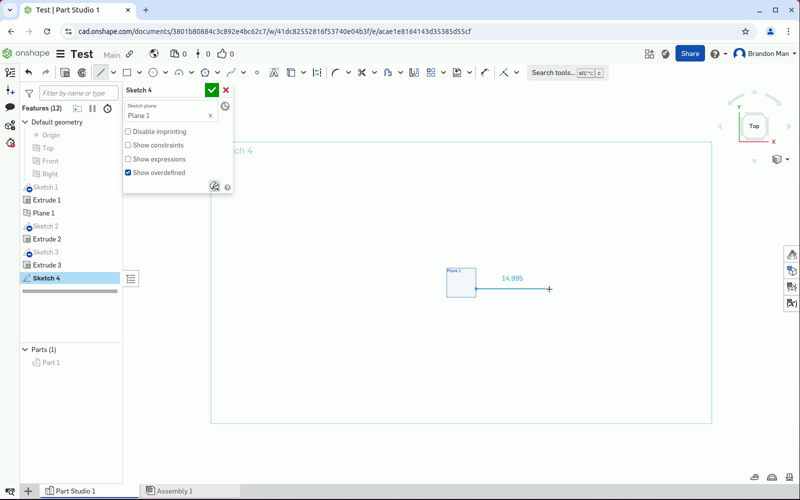
click(549, 288)
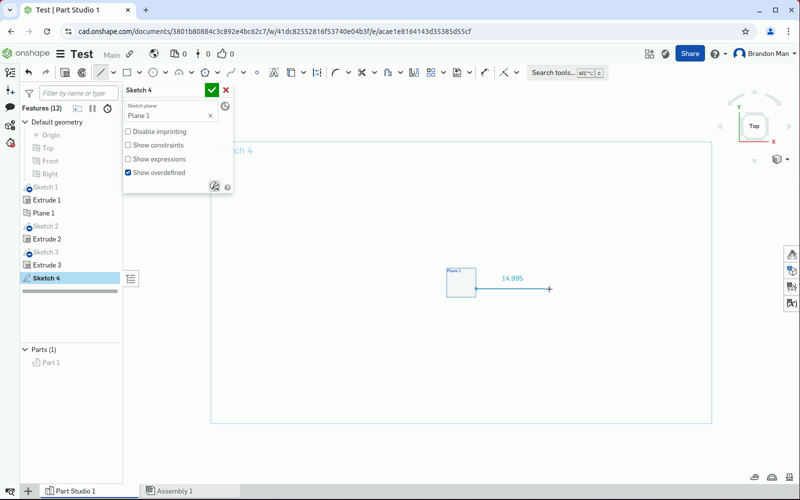
key_up(shift)
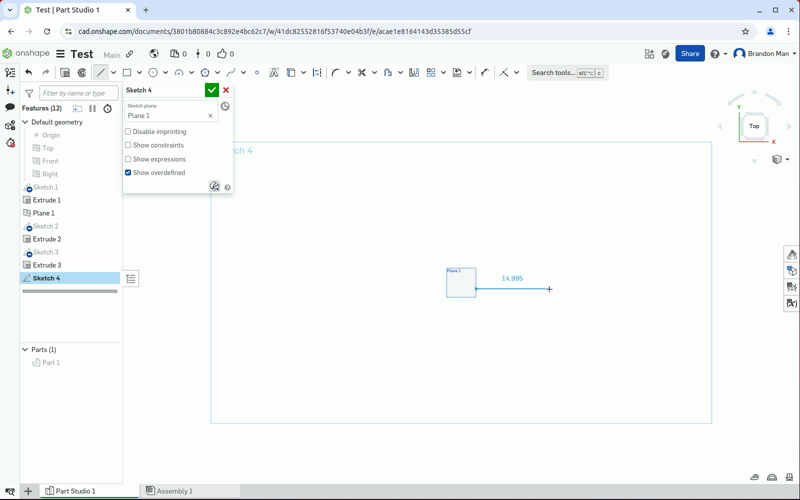
key_down(shift)
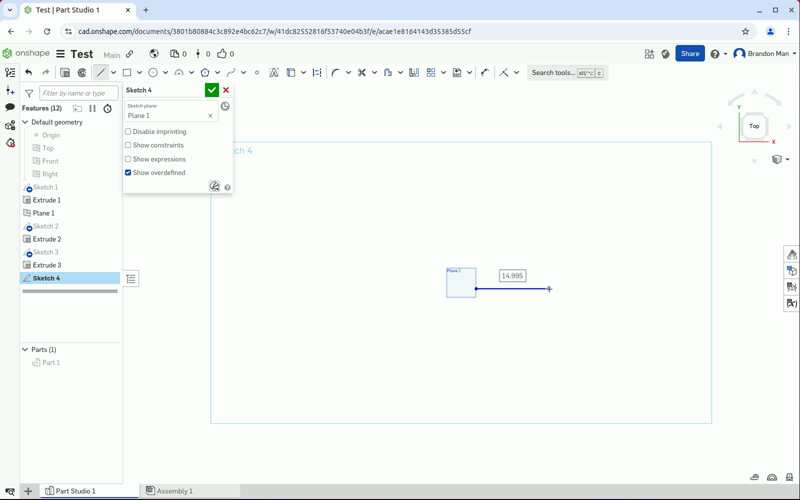
mouse_move(579, 288)
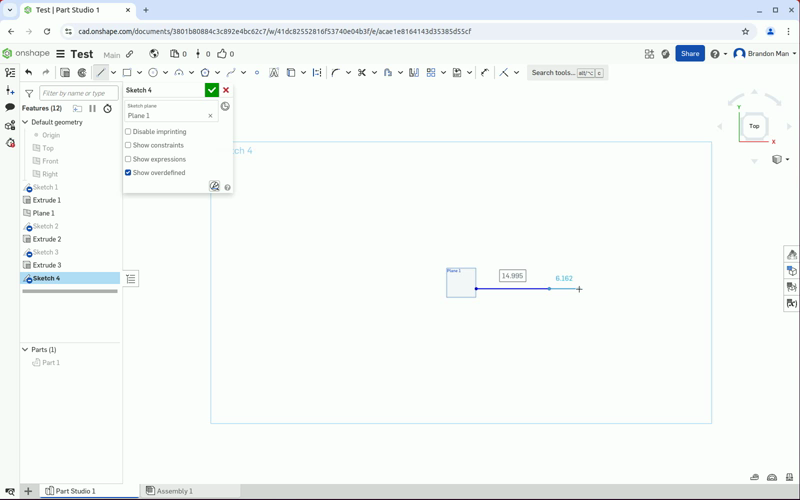
mouse_move(549, 276)
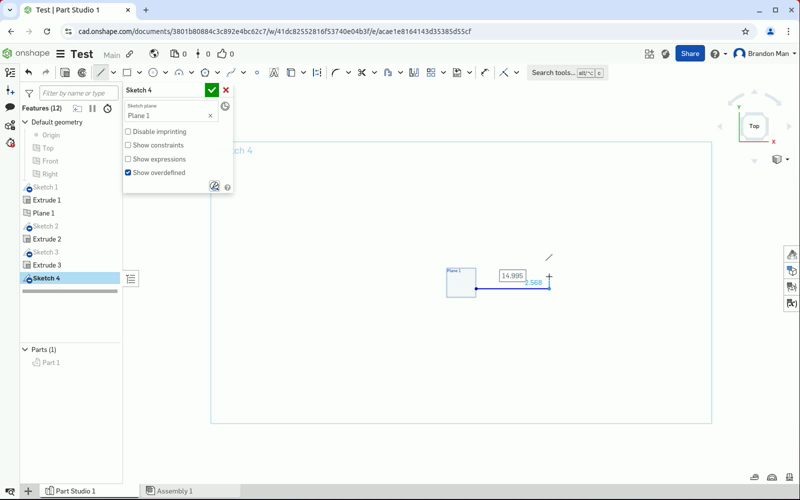
click(549, 276)
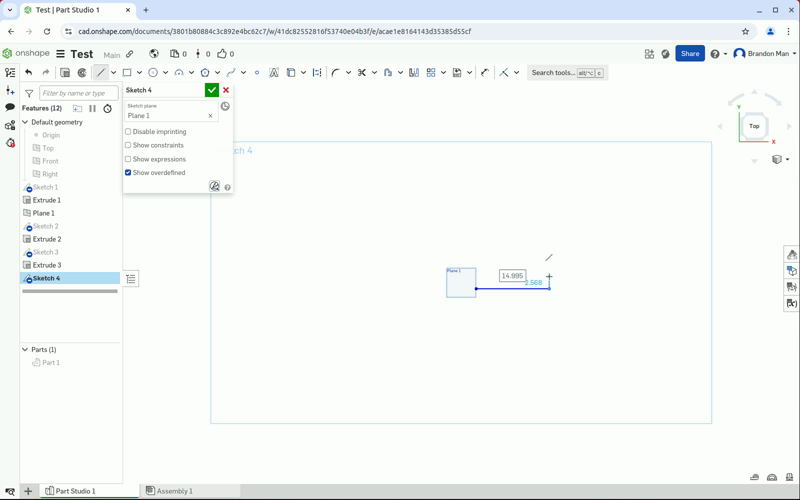
key_up(shift)
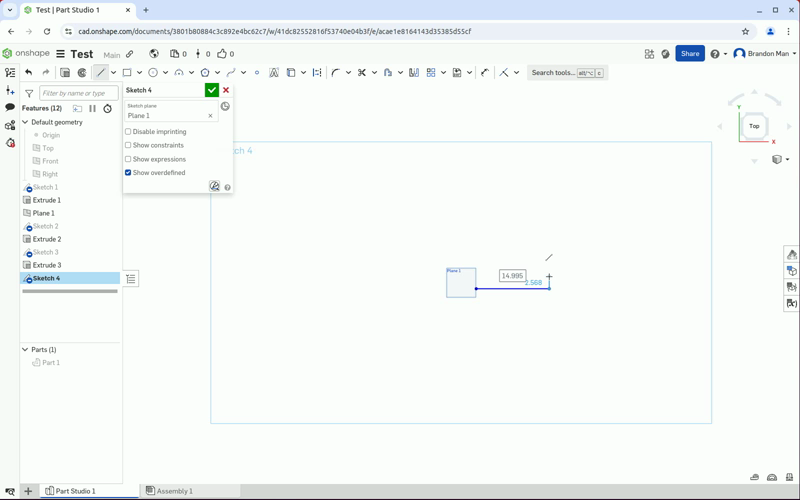
key_down(shift)
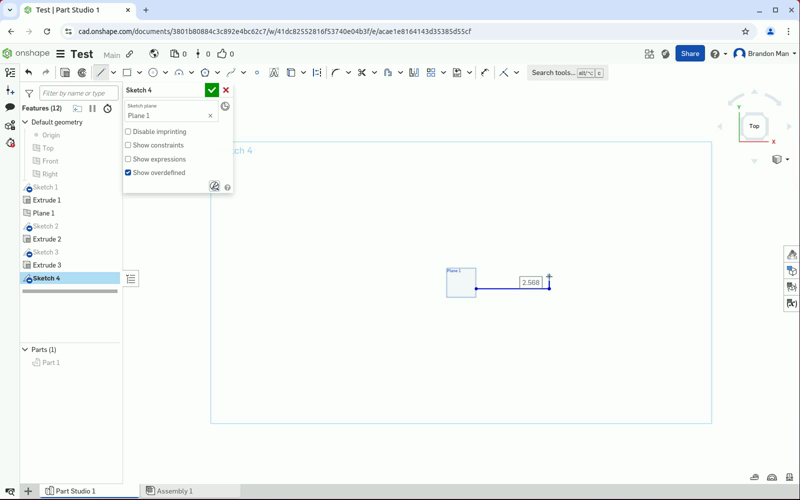
mouse_move(476, 276)
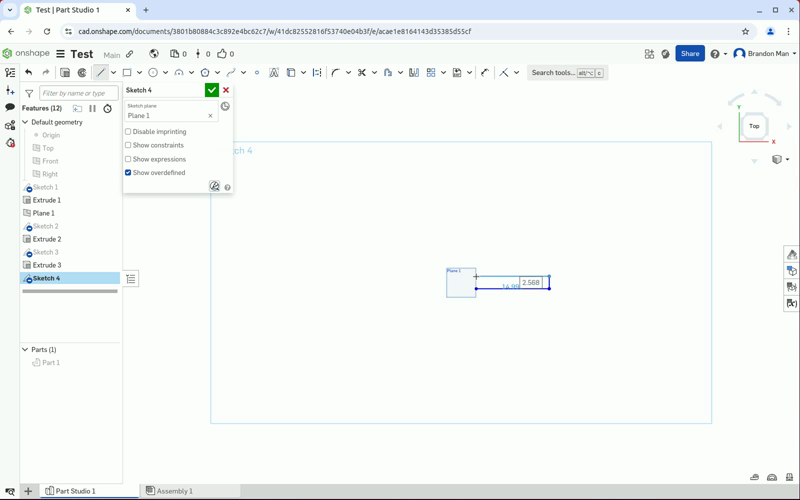
click(476, 276)
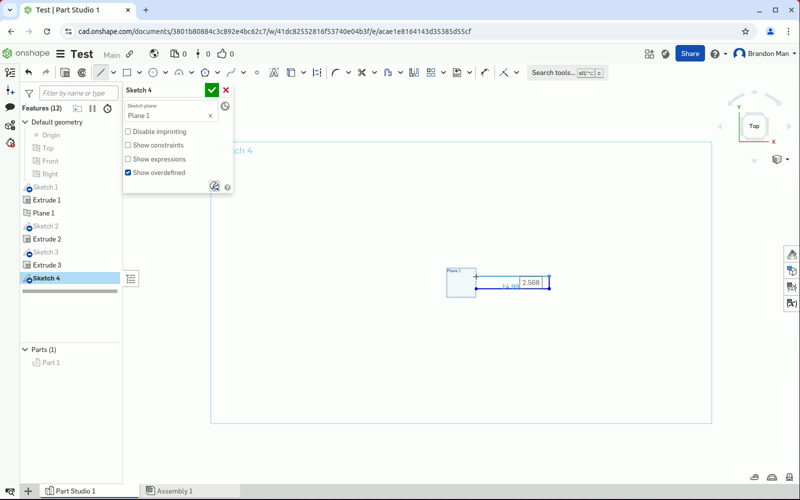
key_up(shift)
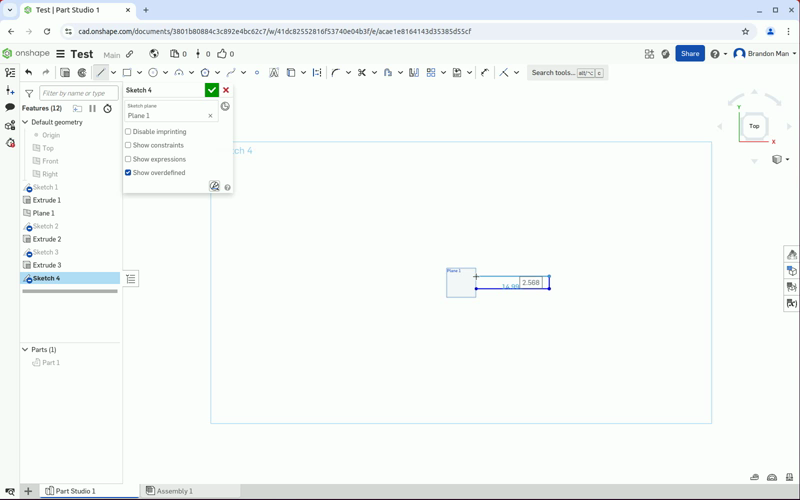
mouse_move(506, 276)
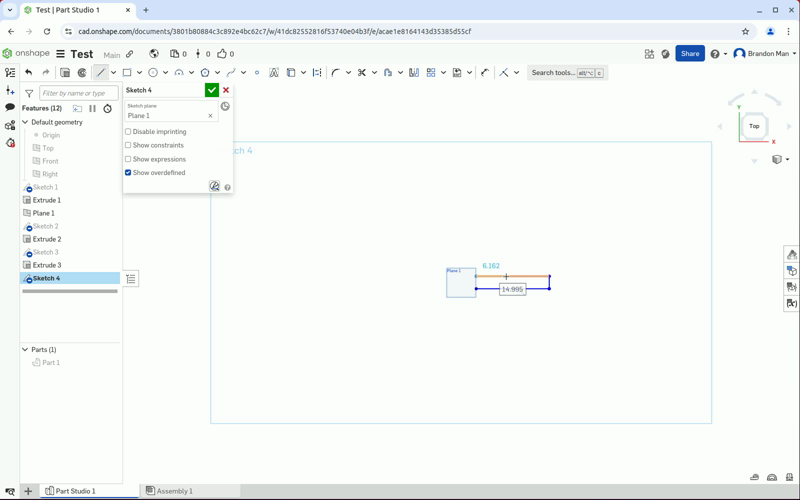
key_down(shift)
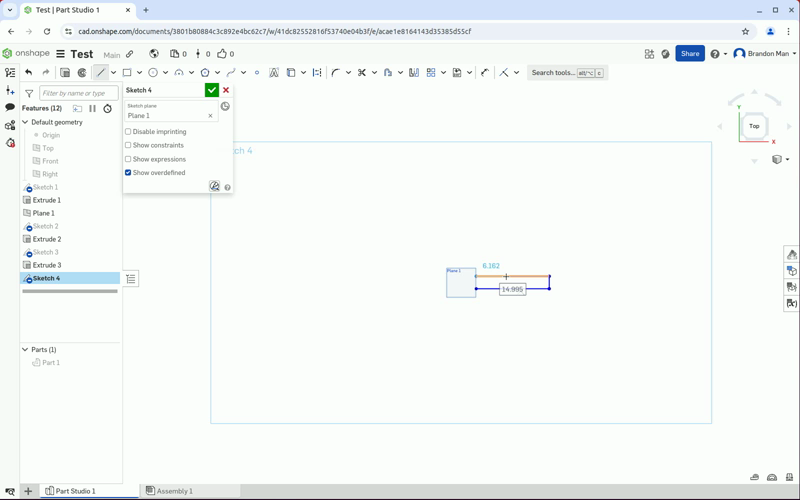
mouse_move(476, 288)
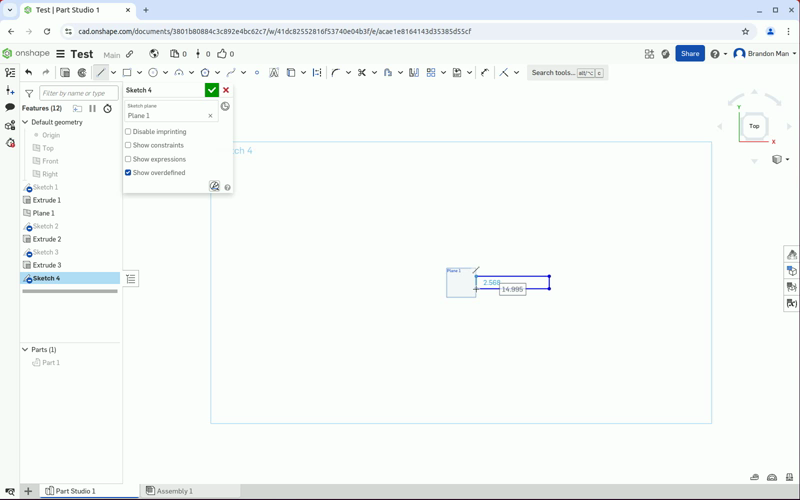
key_up(shift)
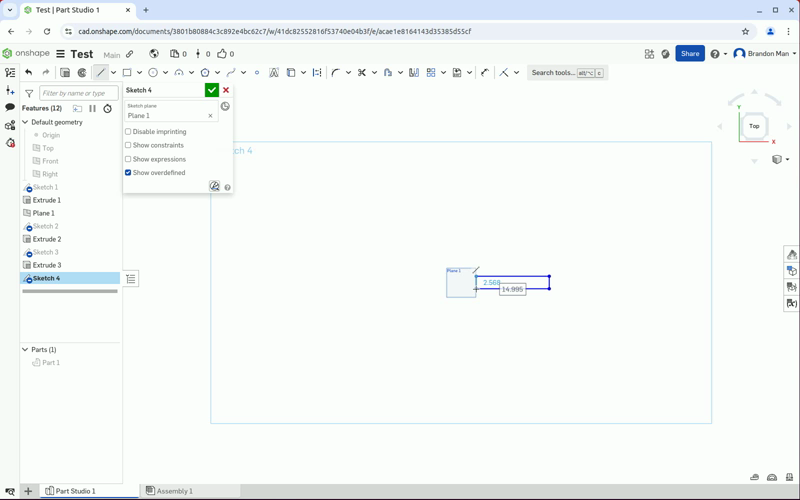
click(476, 288)
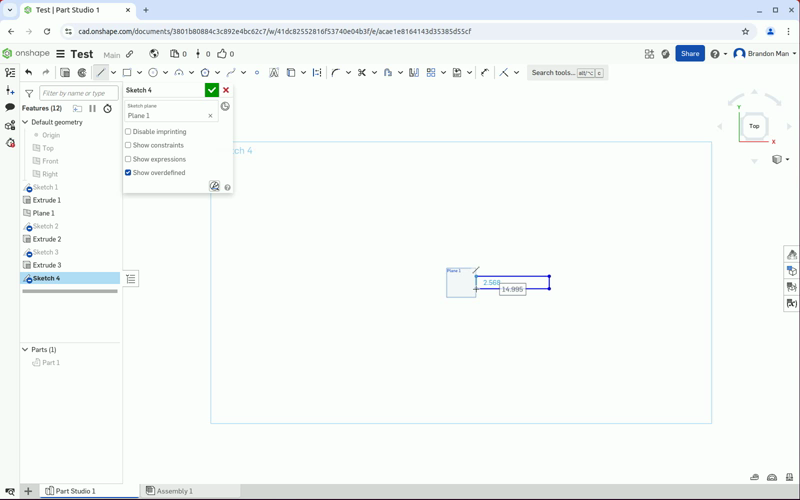
key(esc)
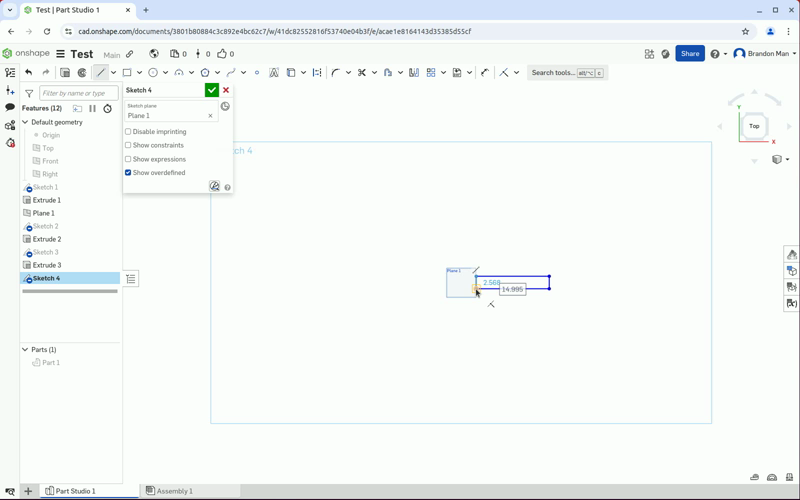
mouse_move(547, 278)
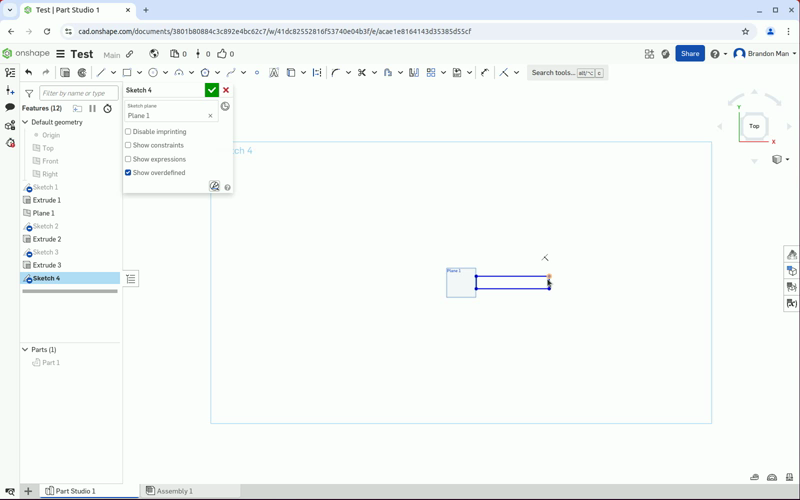
scroll(6)
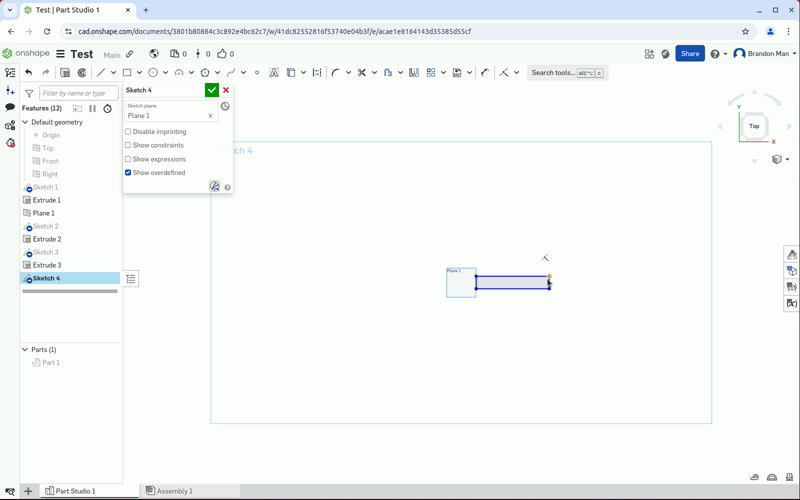
scroll(6)
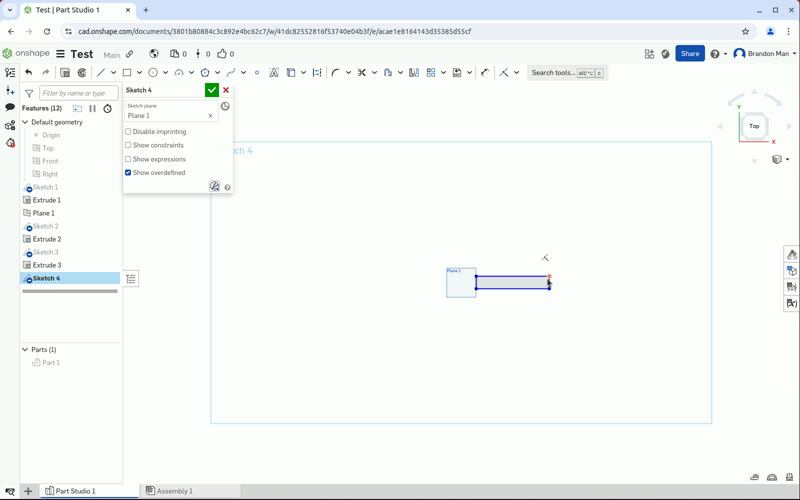
scroll(6)
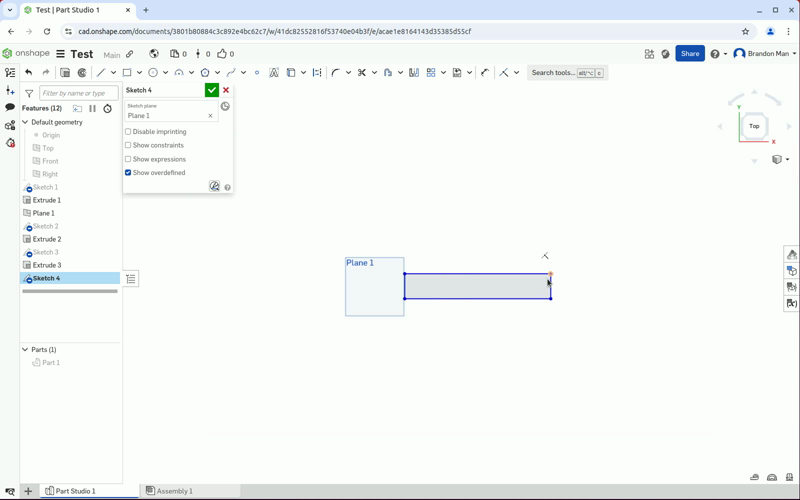
scroll(6)
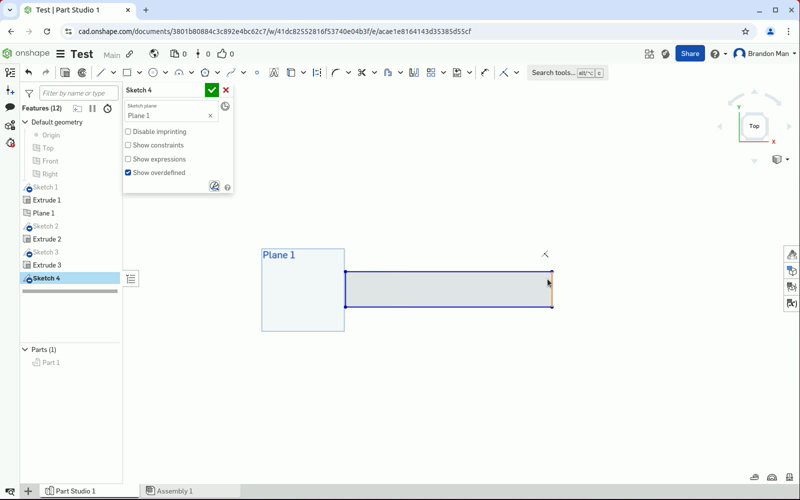
scroll(6)
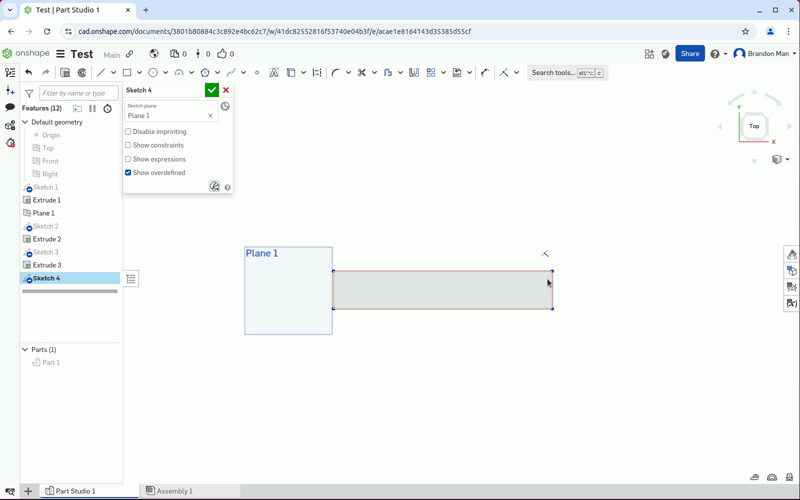
scroll(6)
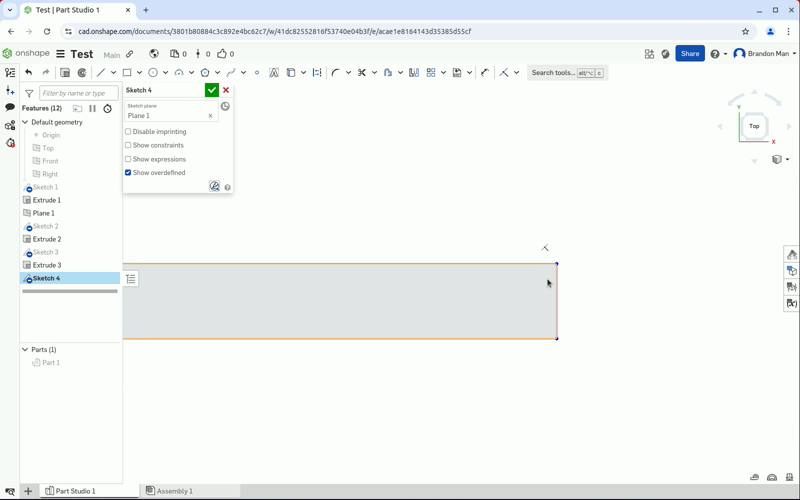
scroll(6)
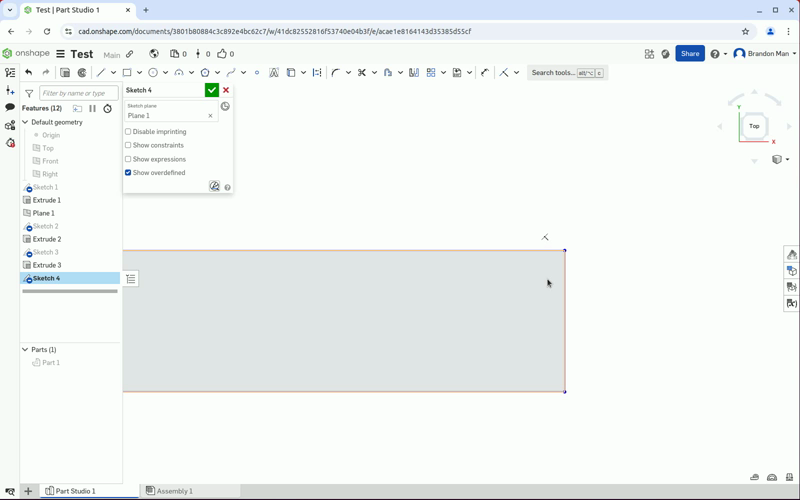
click(547, 278)
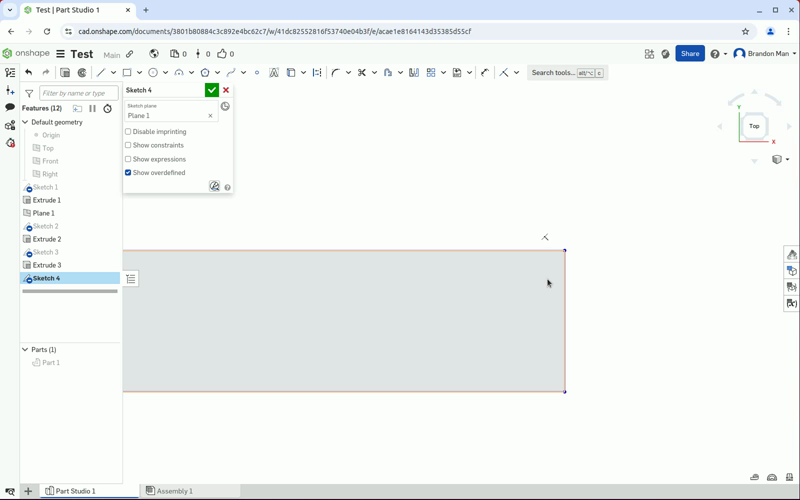
scroll(-6)
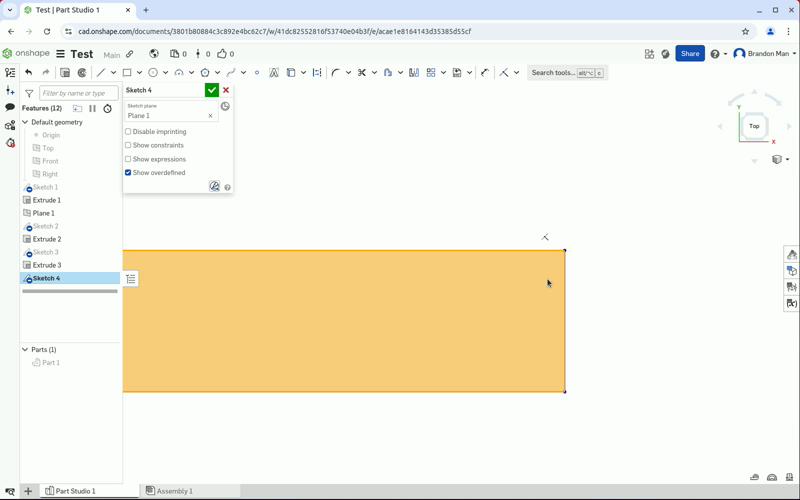
scroll(-6)
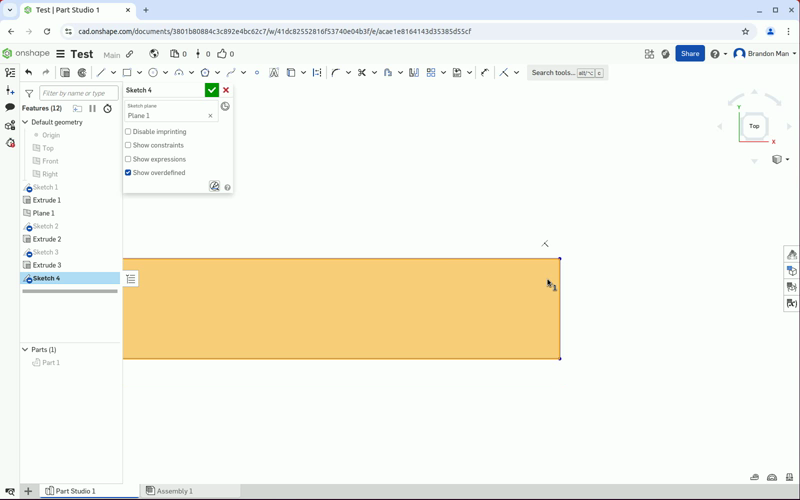
scroll(-6)
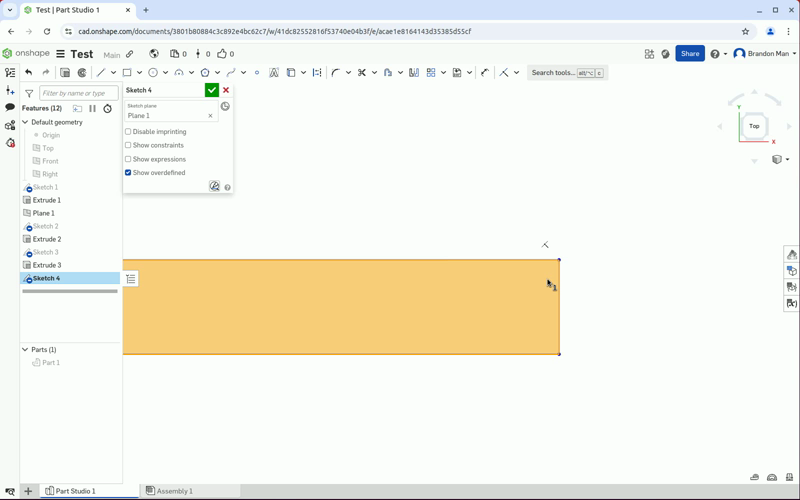
scroll(-6)
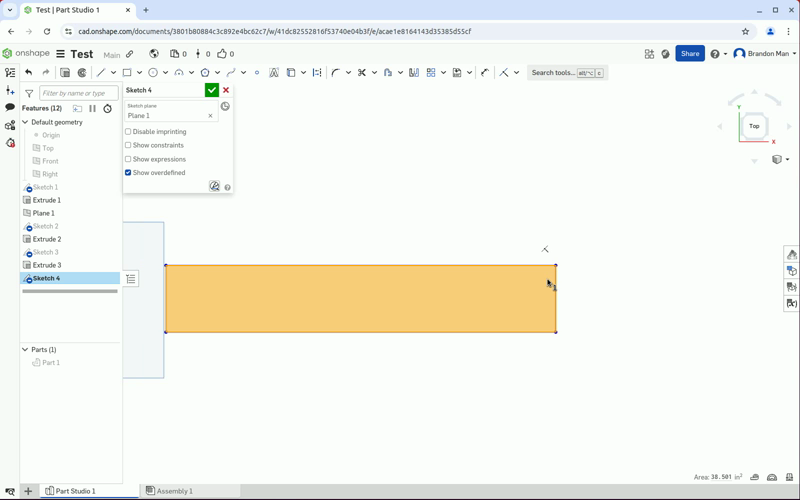
scroll(-6)
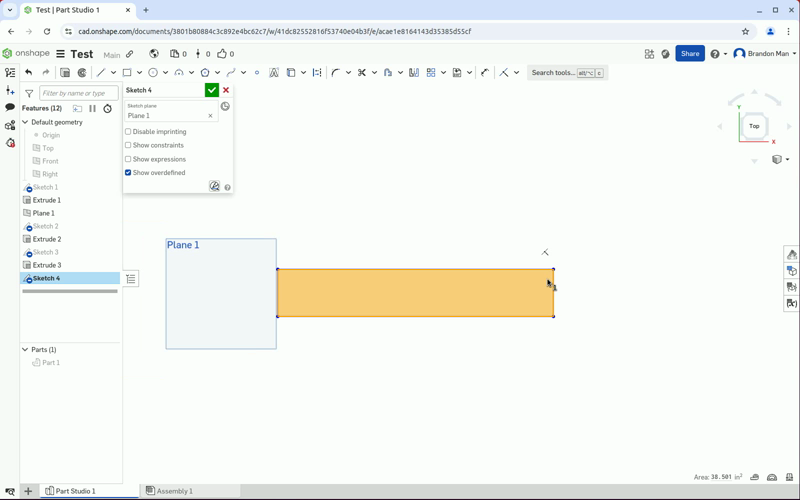
scroll(-6)
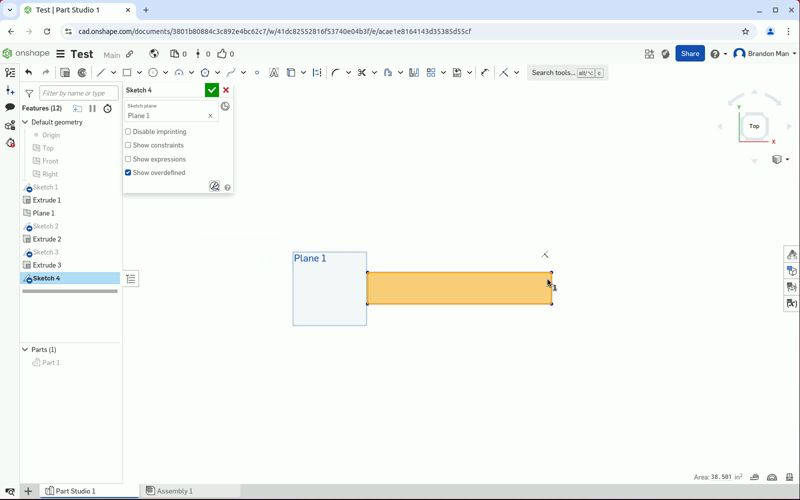
scroll(-6)
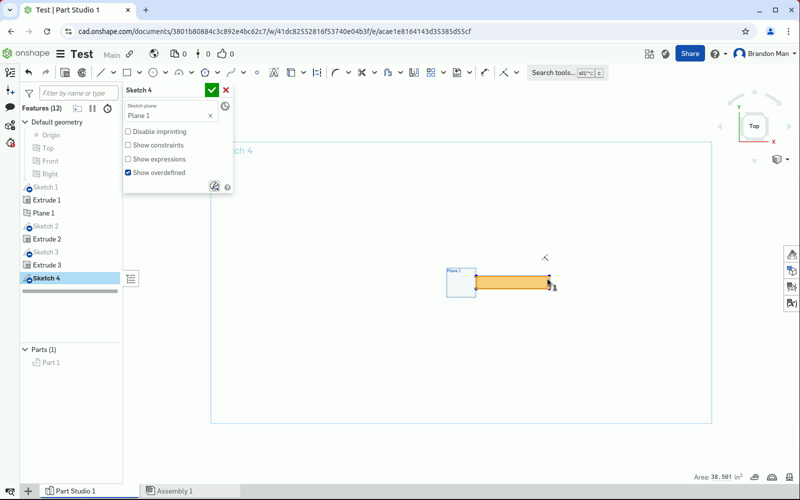
mouse_move(73, 352)
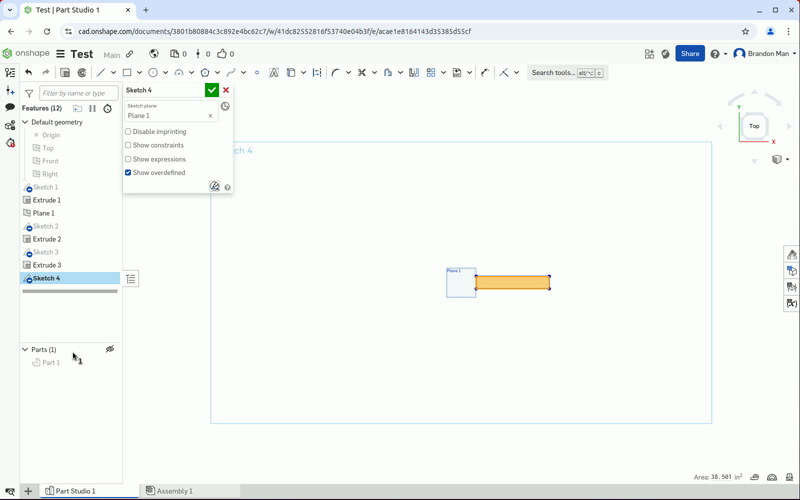
key(shift+y)
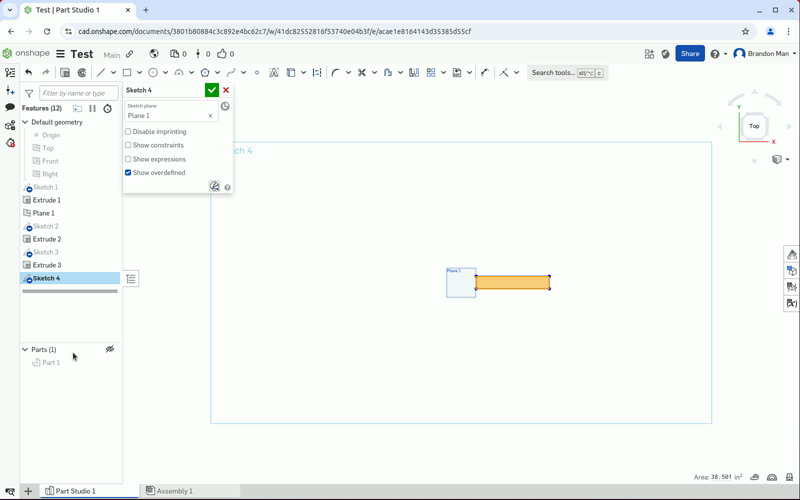
key(shift+e)
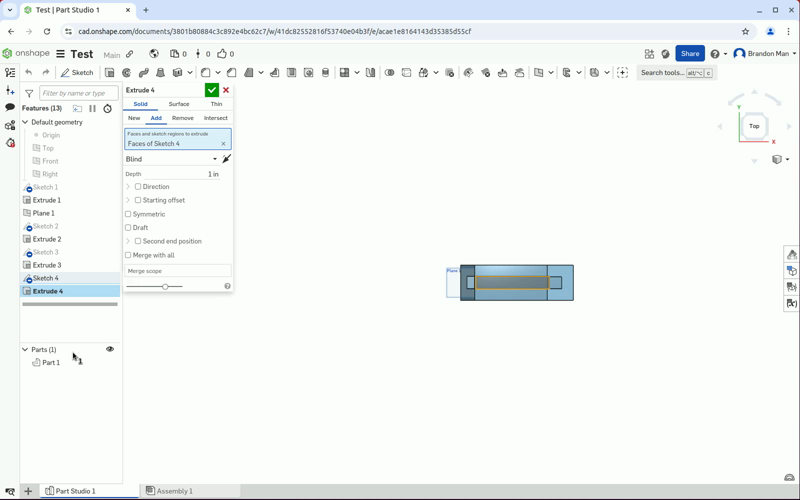
mouse_move(143, 106)
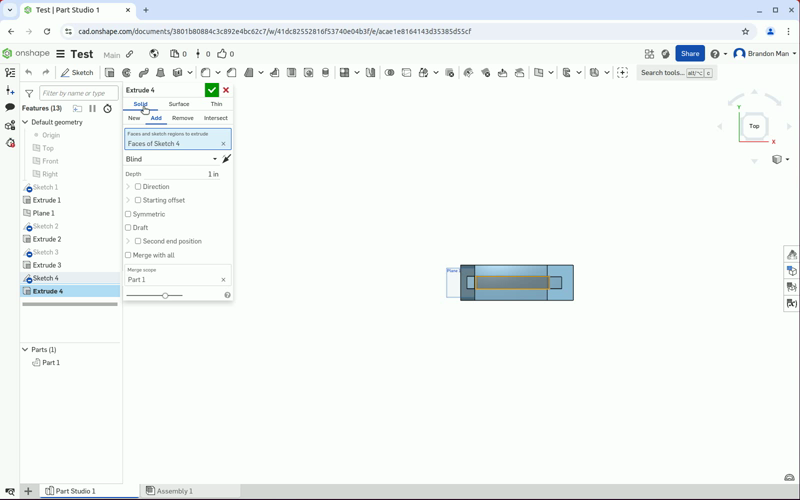
click(143, 106)
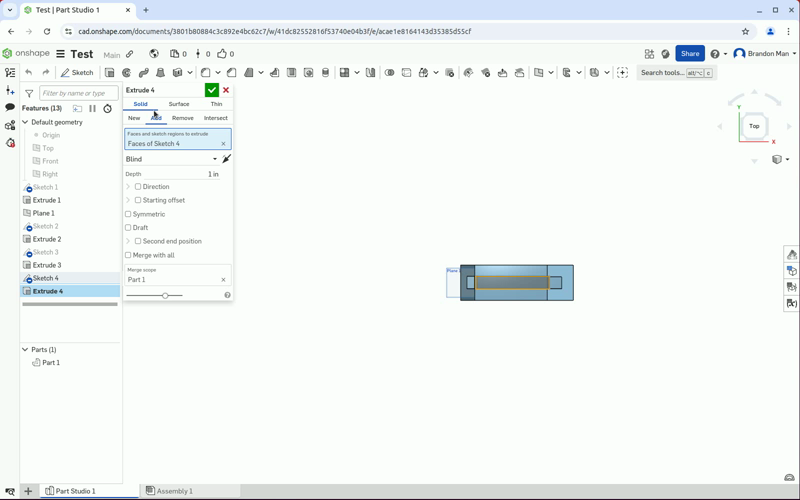
mouse_move(186, 120)
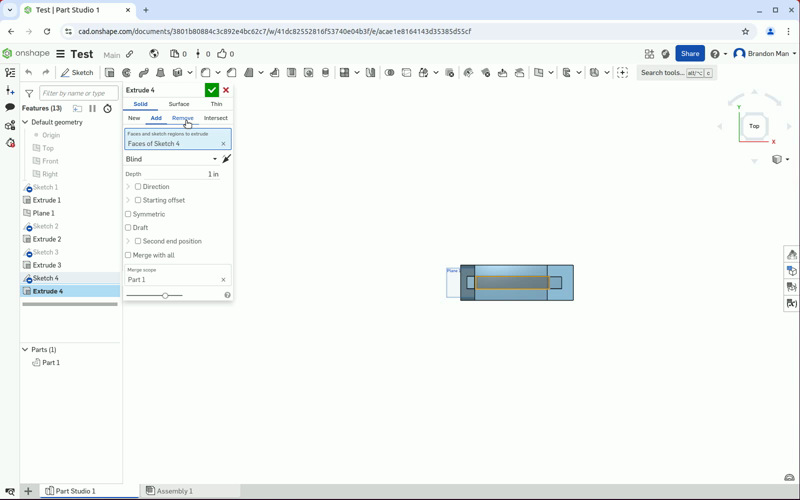
click(186, 120)
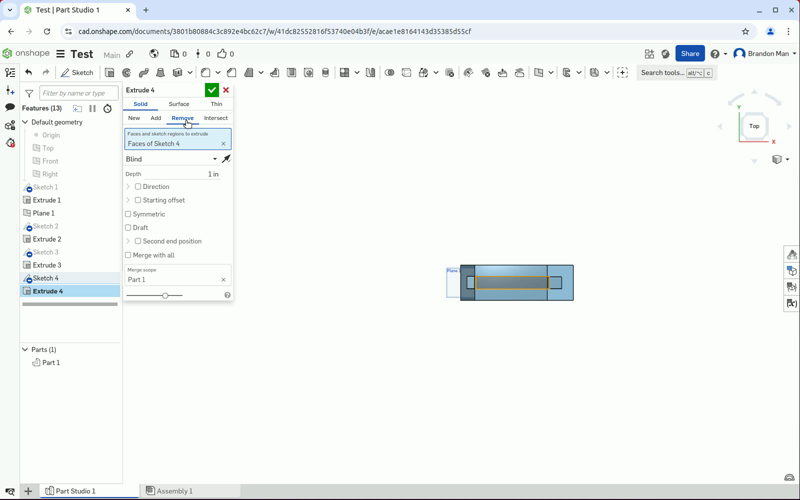
key(tab, 4)
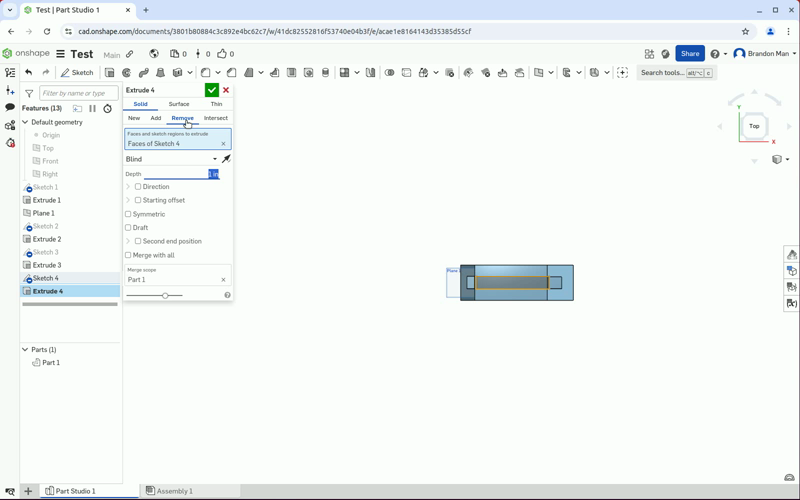
text(2.889)
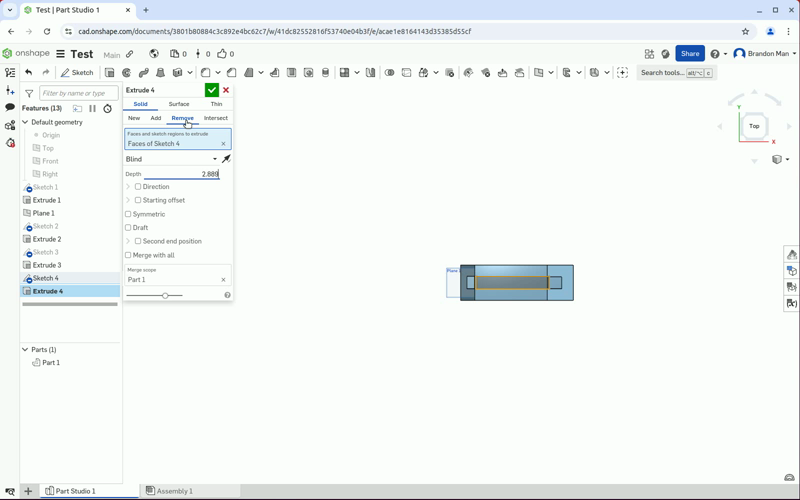
key(tab, 6)
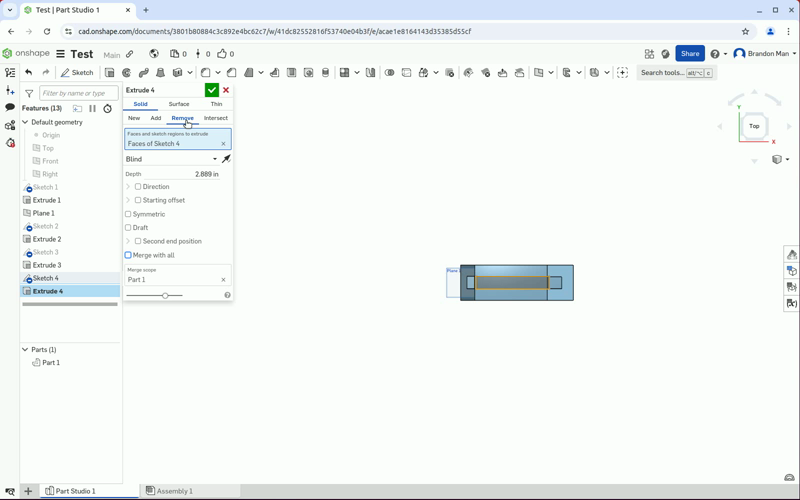
key(space)
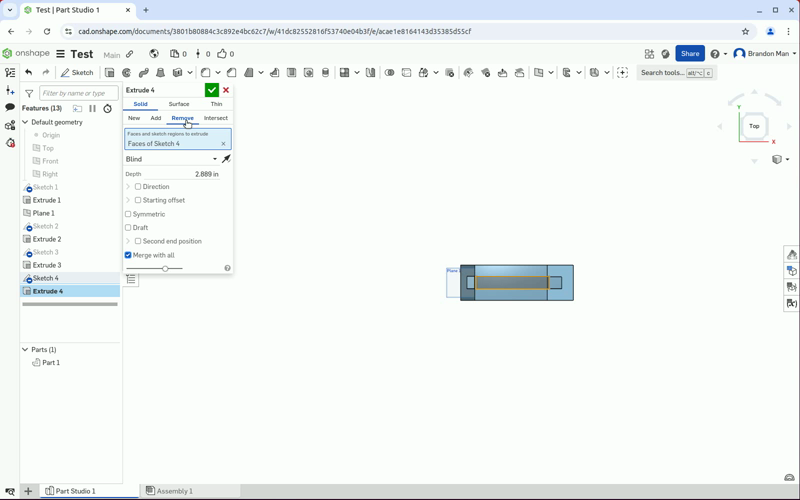
key(enter)
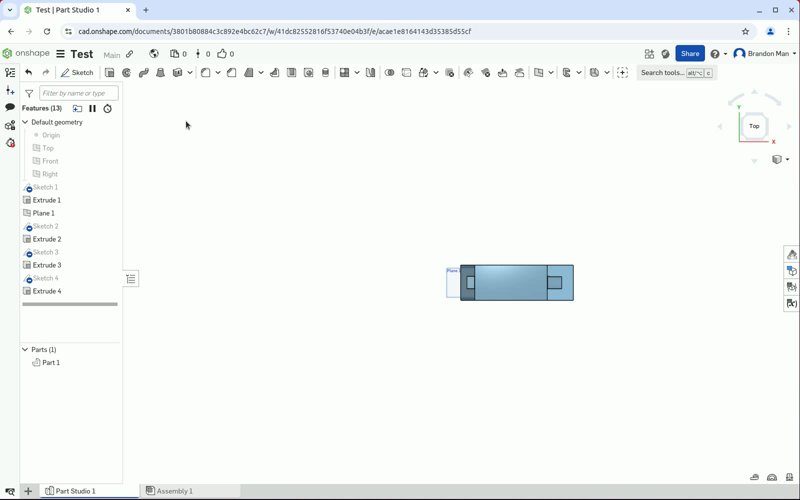
key(shift+h)
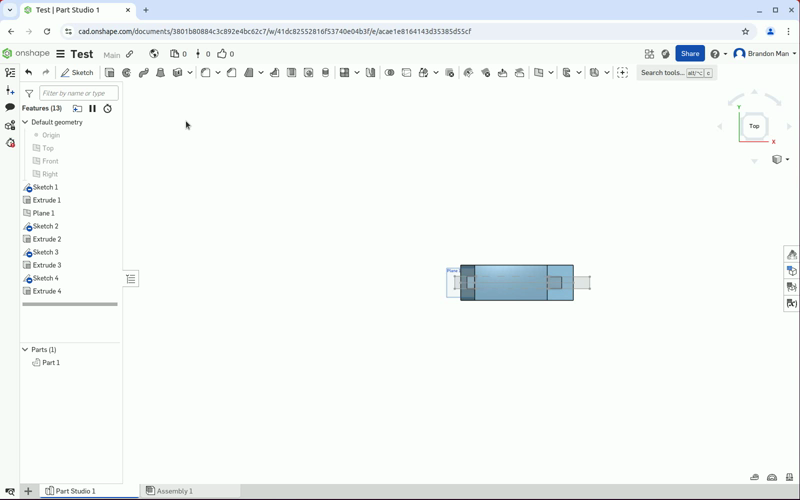
key(shift+h)
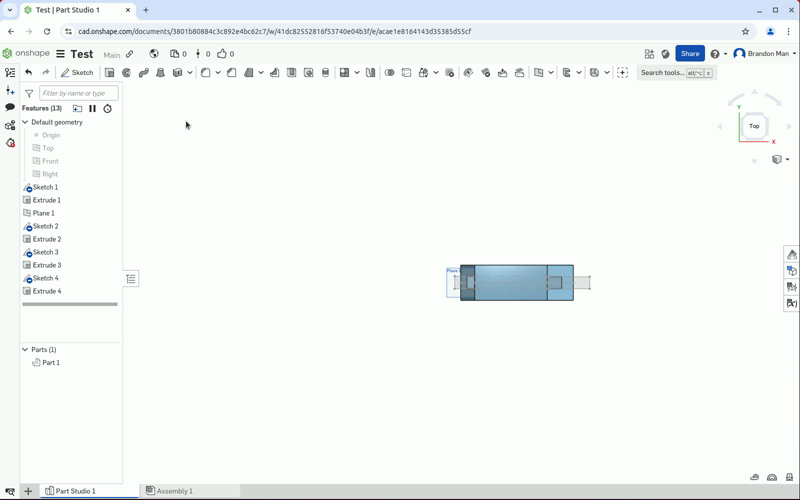
key(shift+7)
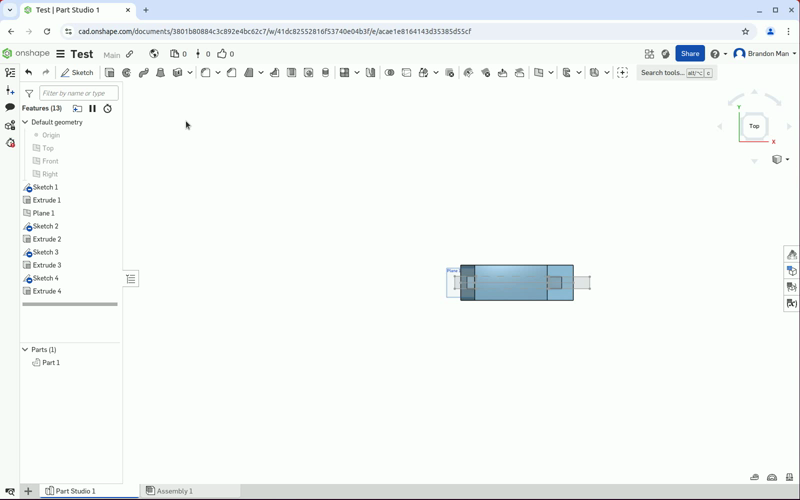
key(up, 3)
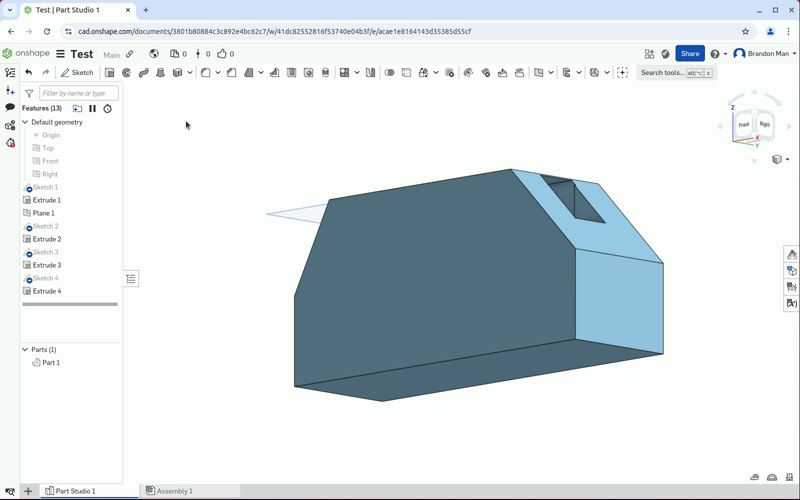
key(left, 3)
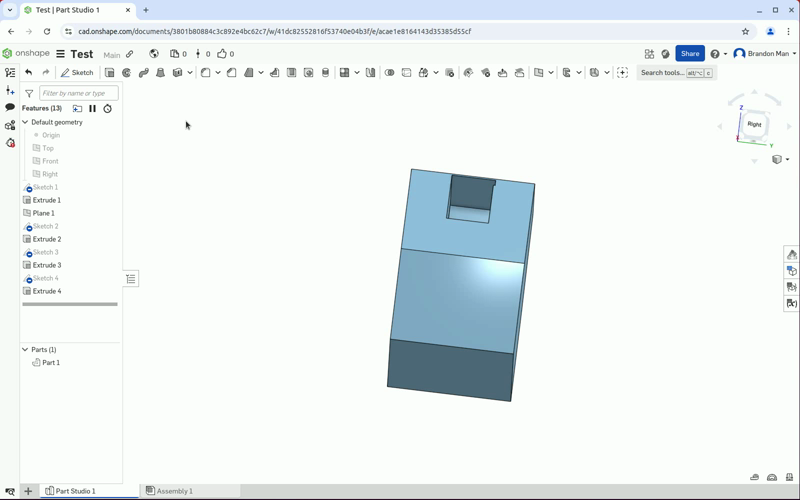
key(right, 3)
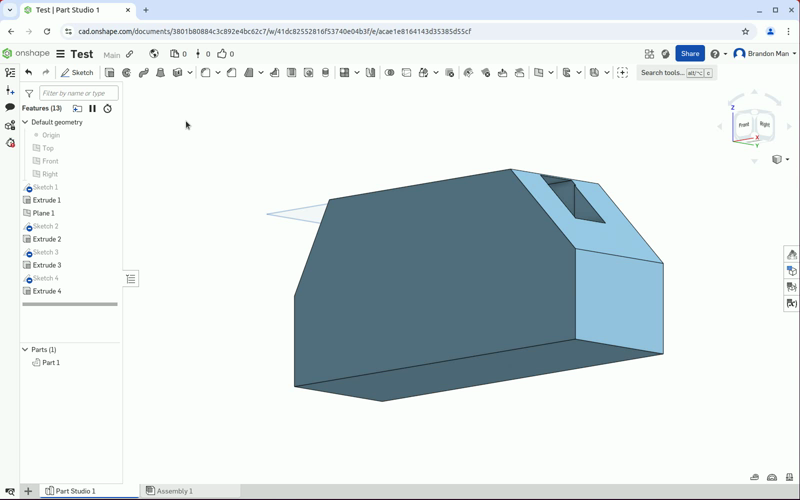
key(down, 3)
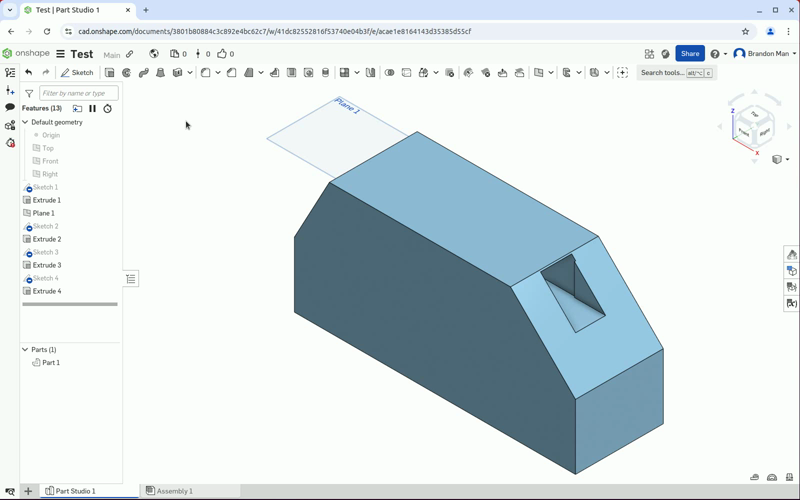
mouse_move(73, 189)
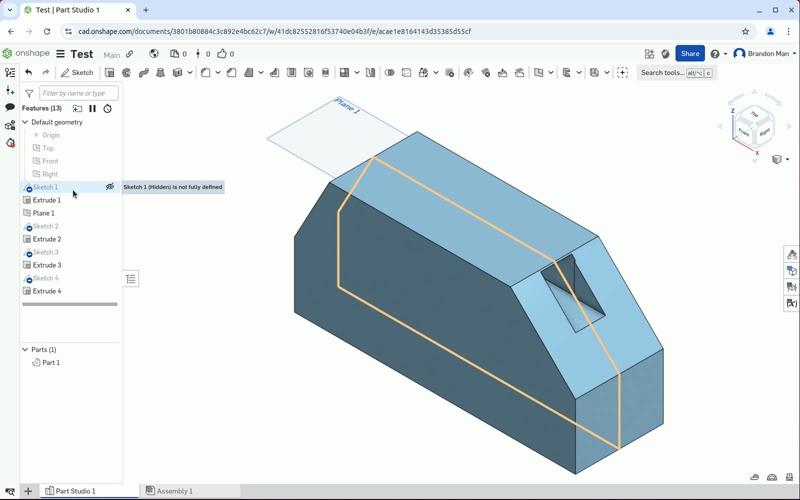
click(73, 189)